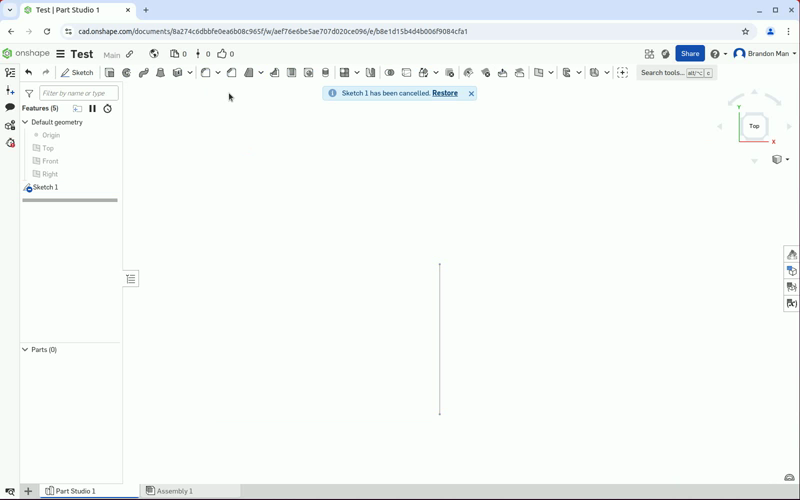
key(shift+h)
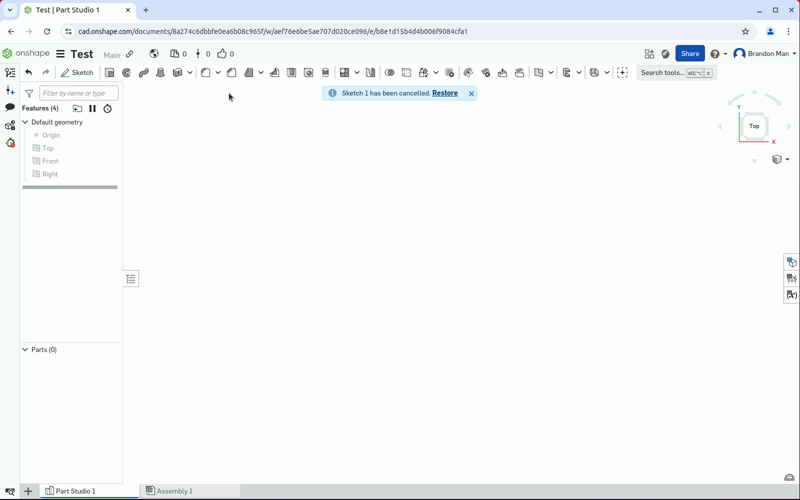
mouse_move(73, 352)
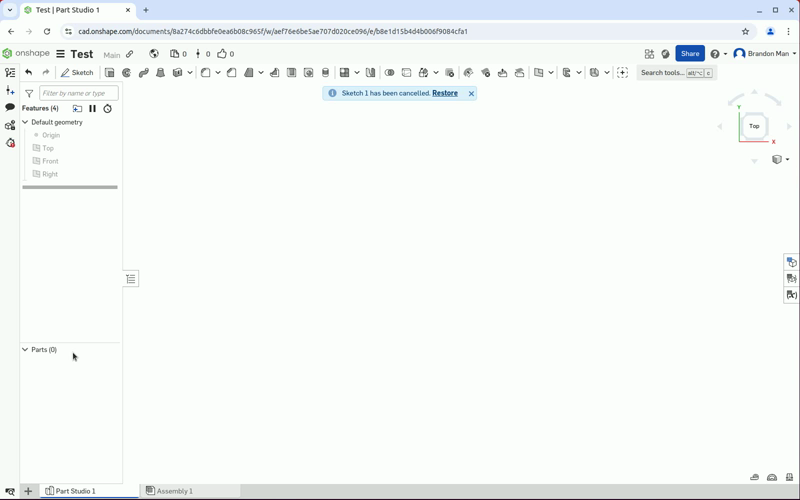
key(y)
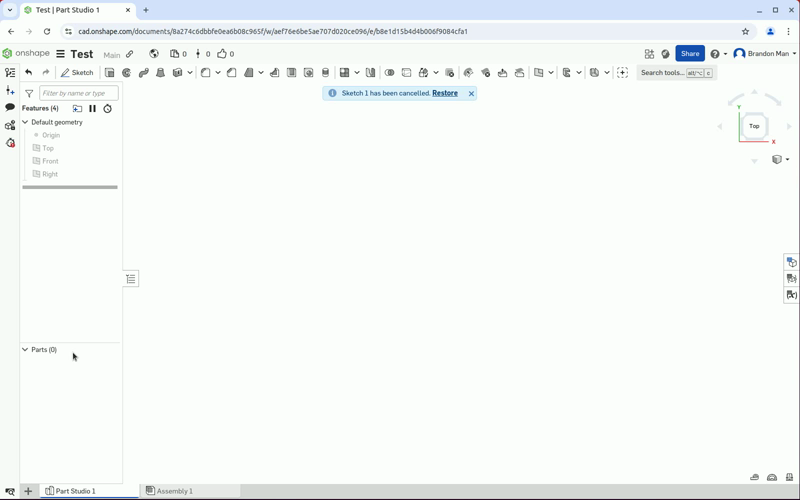
key(shift+p)
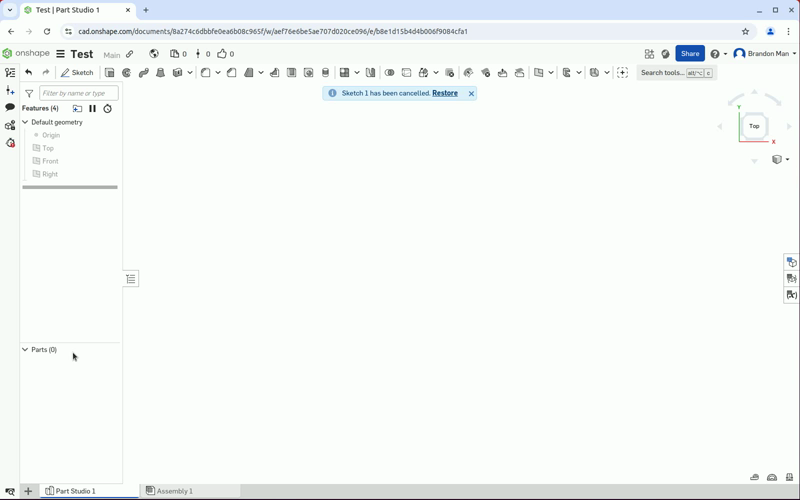
key(space)
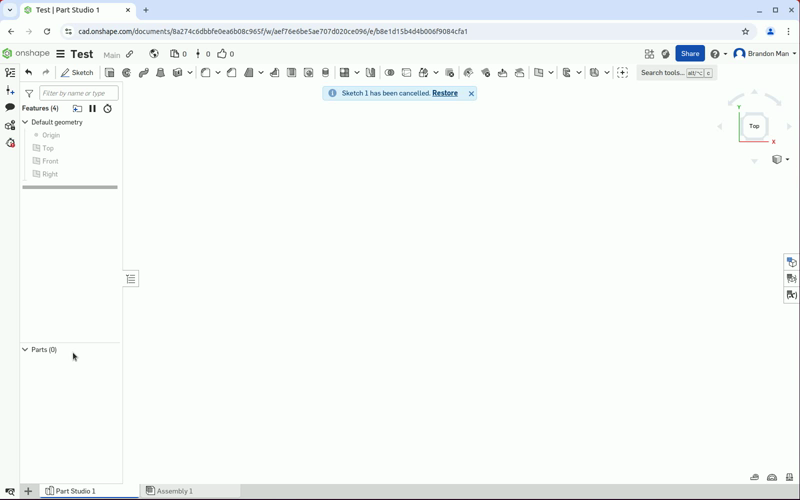
key_down(shift)
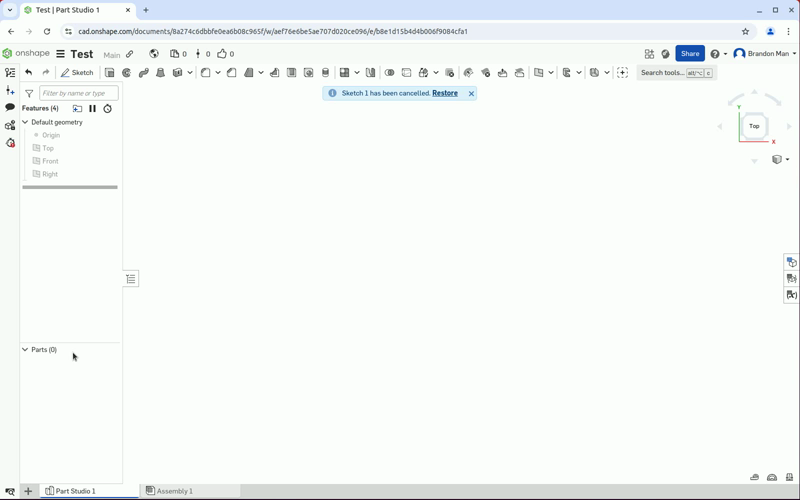
key(up)
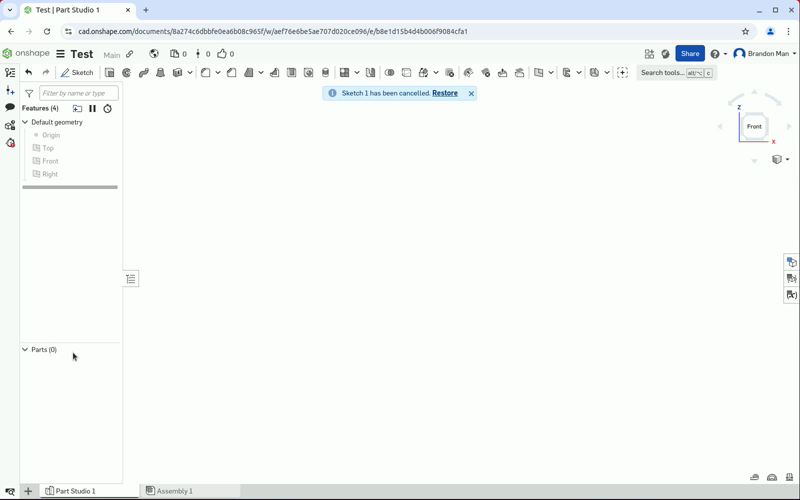
key_up(shift)
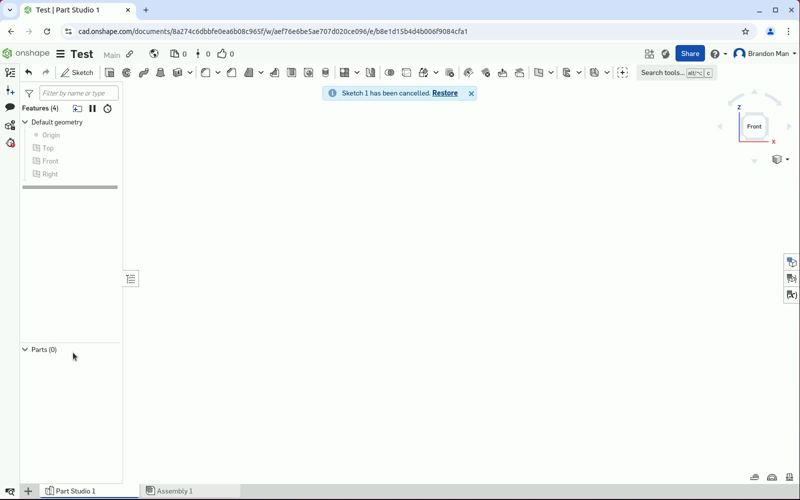
mouse_move(73, 352)
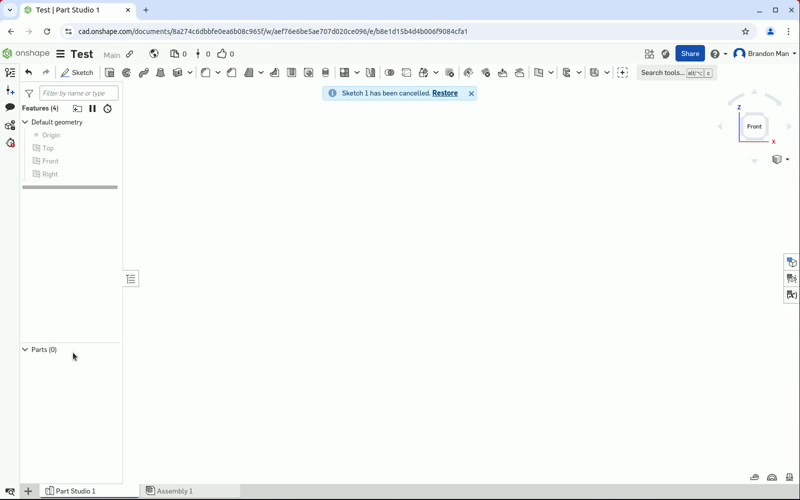
key(shift+y)
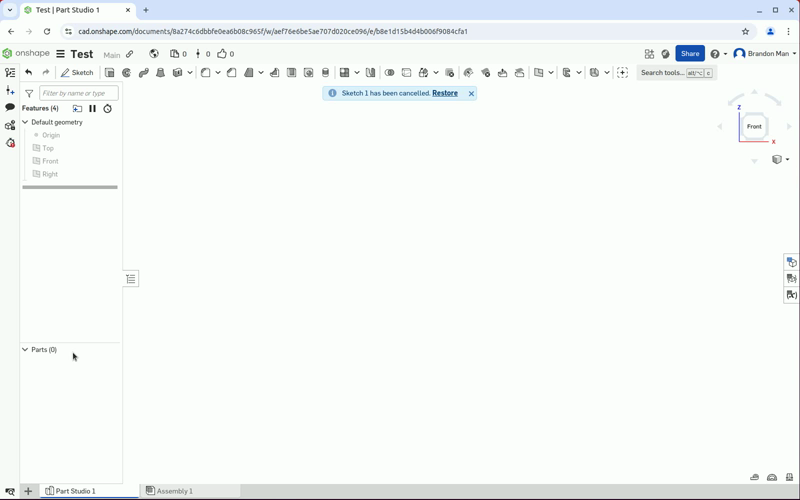
key(shift+s)
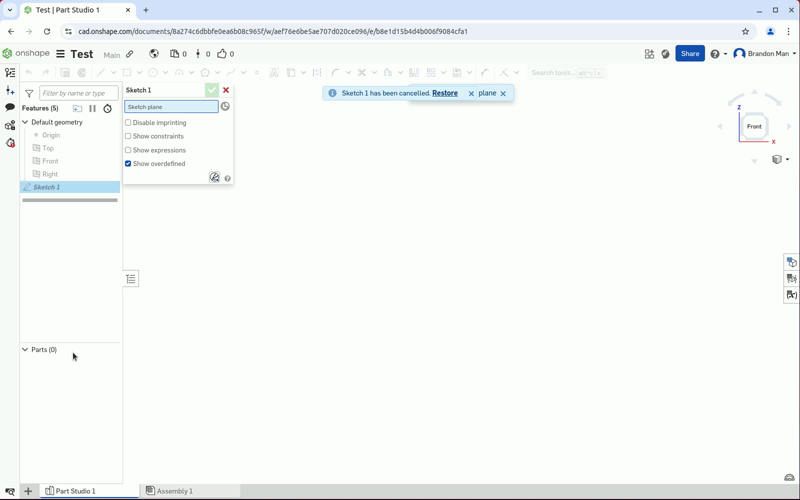
mouse_move(73, 163)
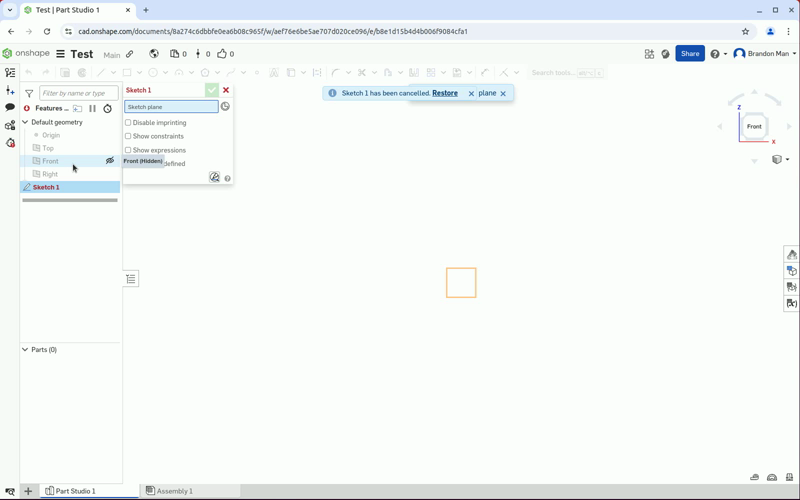
click(73, 163)
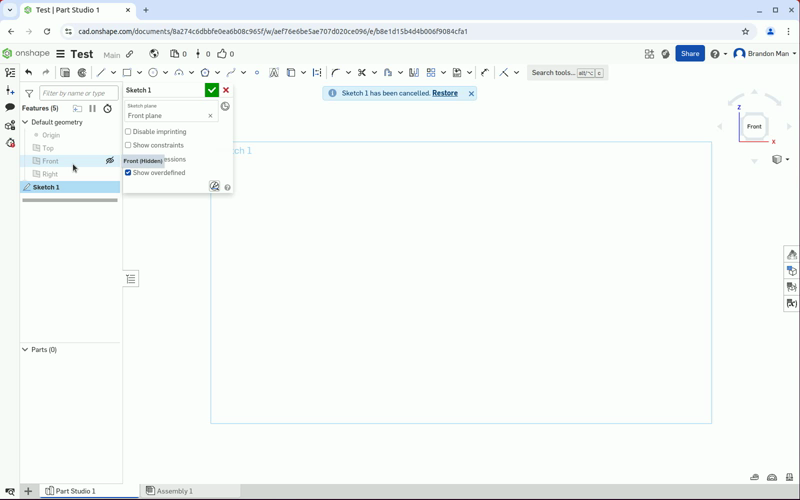
mouse_move(73, 352)
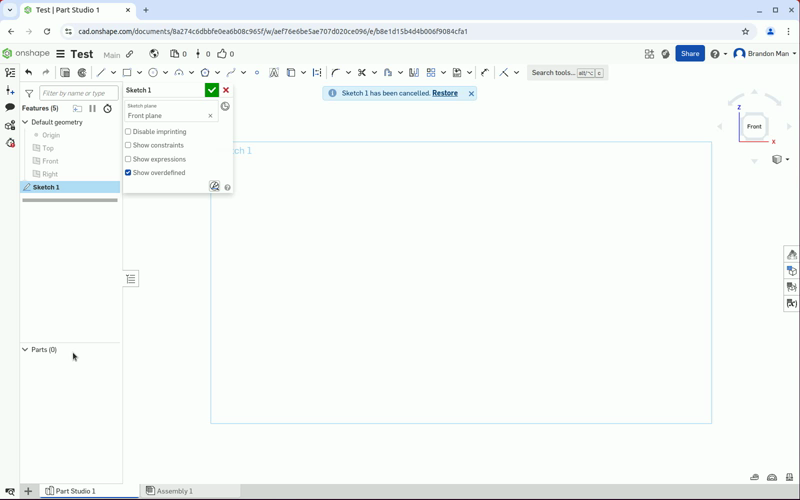
key(y)
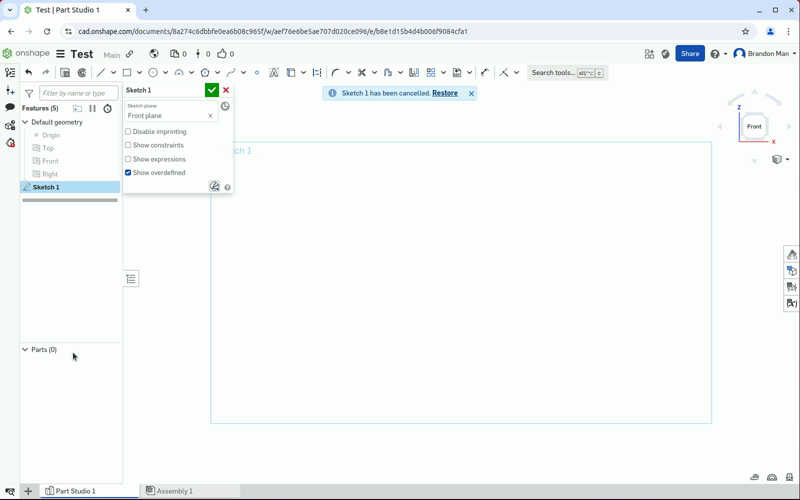
key(l)
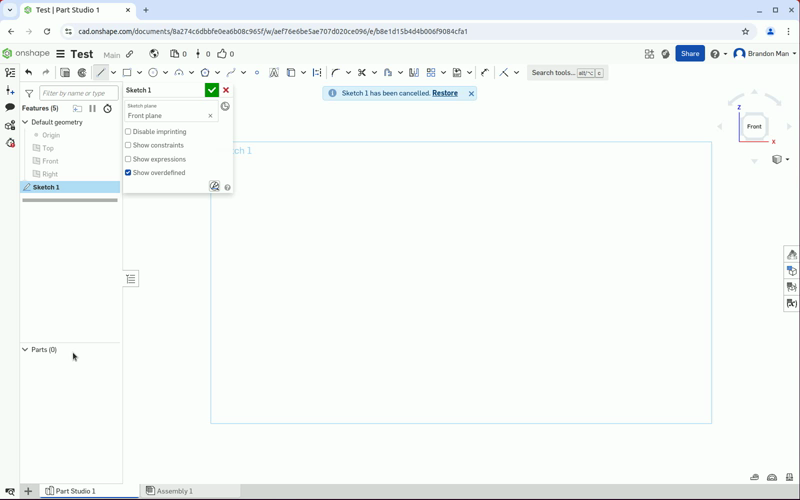
key_down(shift)
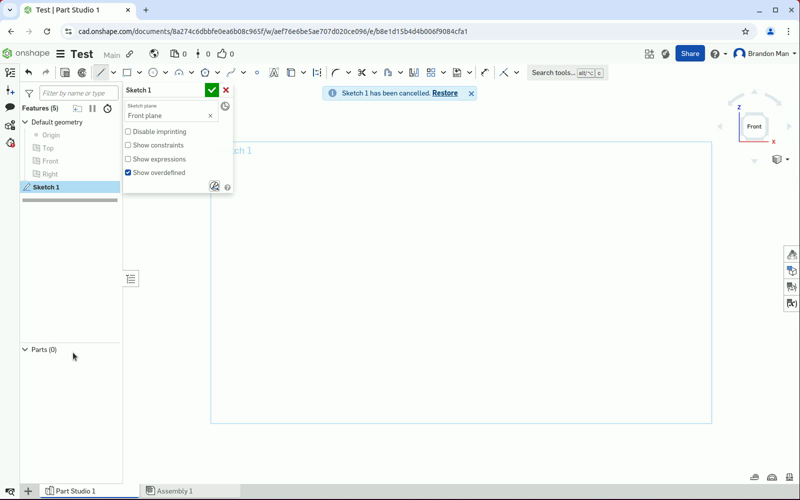
mouse_move(460, 282)
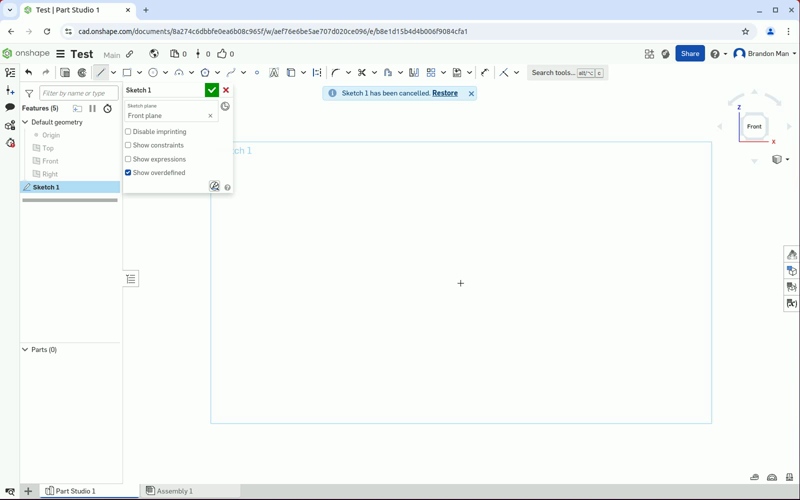
click(460, 282)
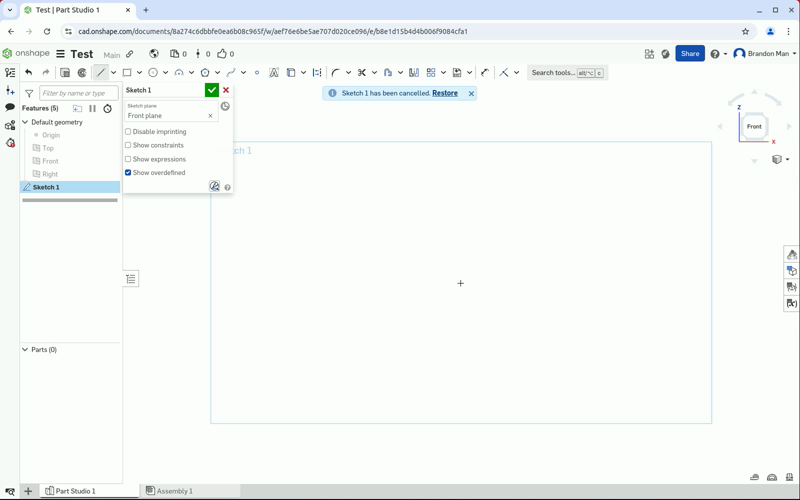
key_up(shift)
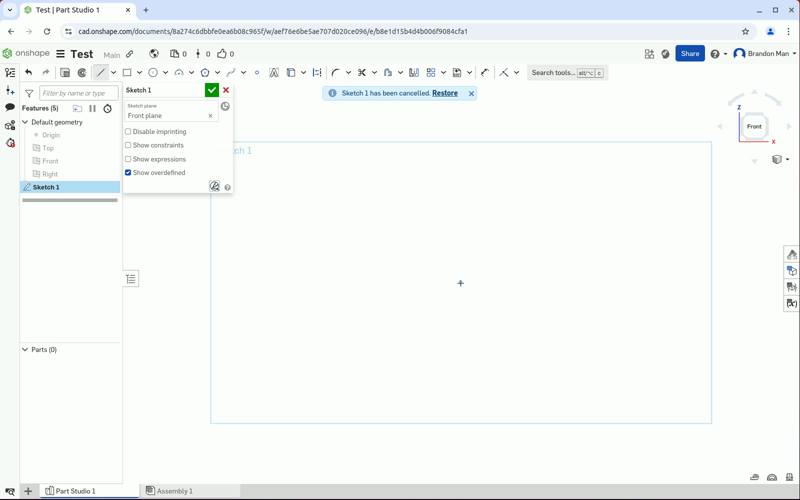
key_down(shift)
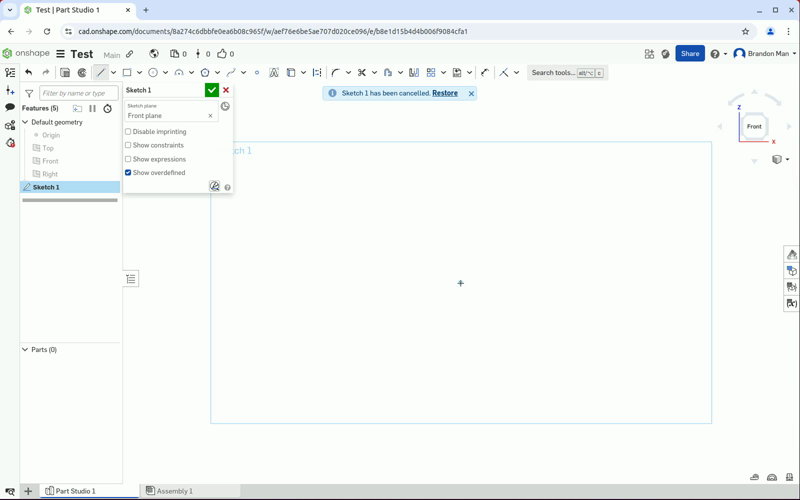
mouse_move(490, 282)
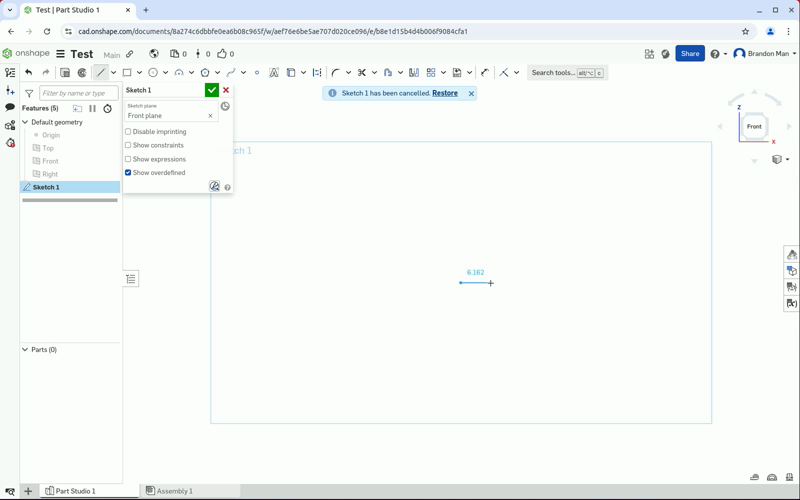
mouse_move(517, 282)
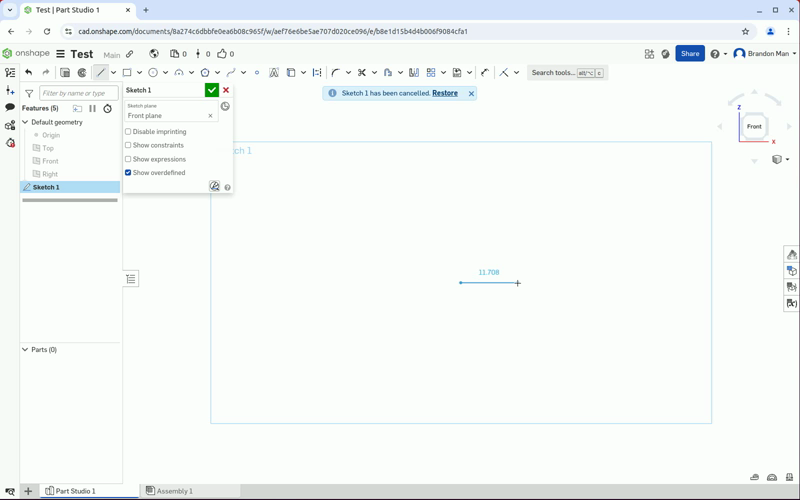
click(517, 282)
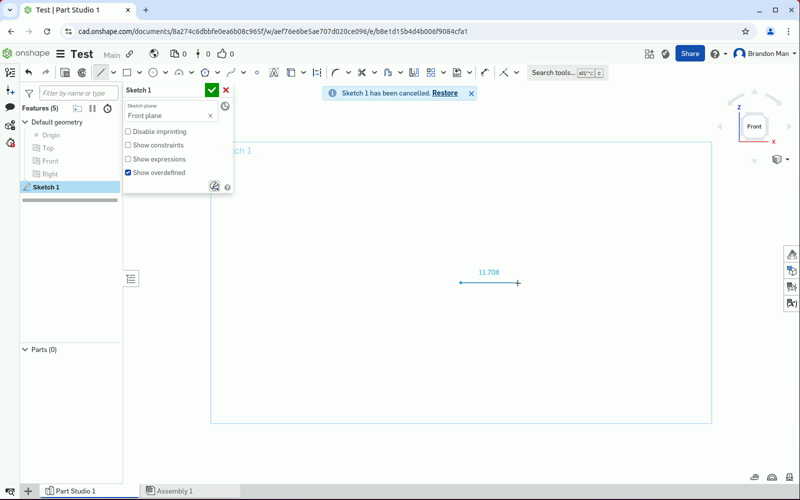
key_up(shift)
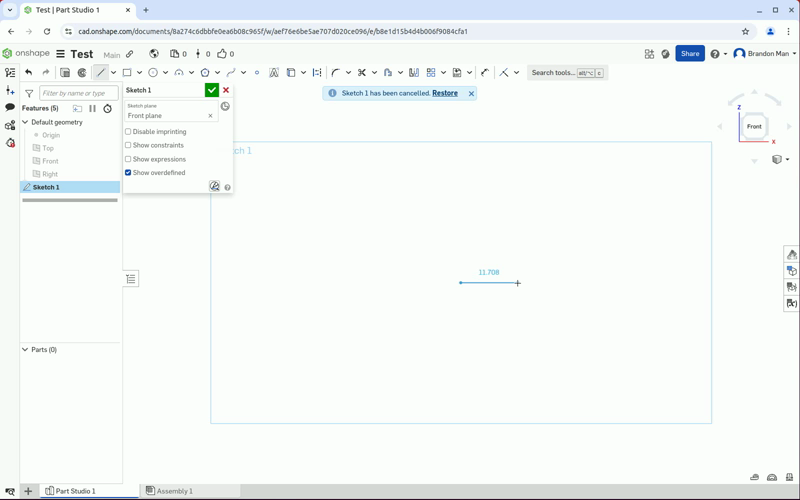
key_down(shift)
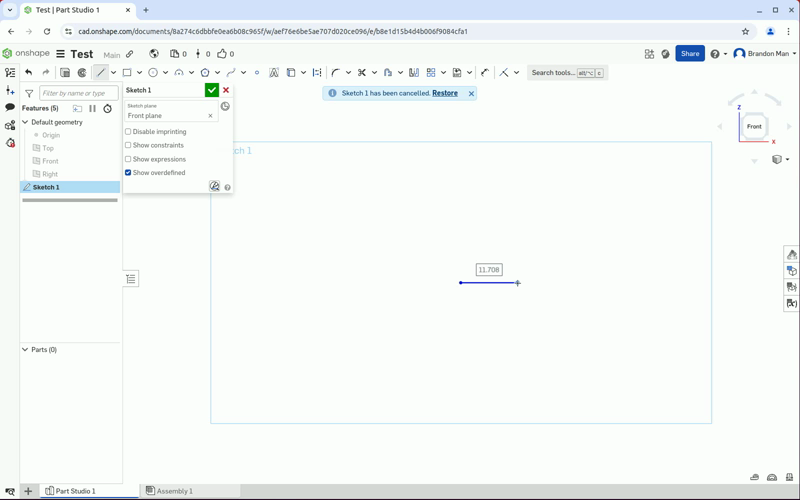
mouse_move(517, 170)
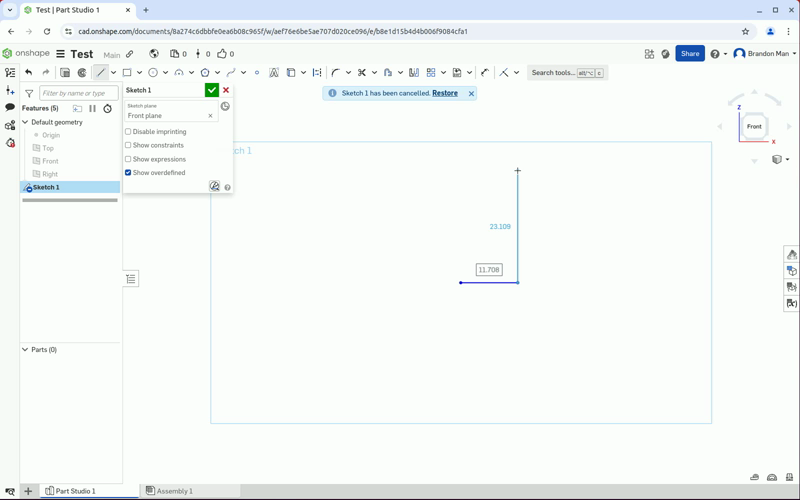
click(517, 170)
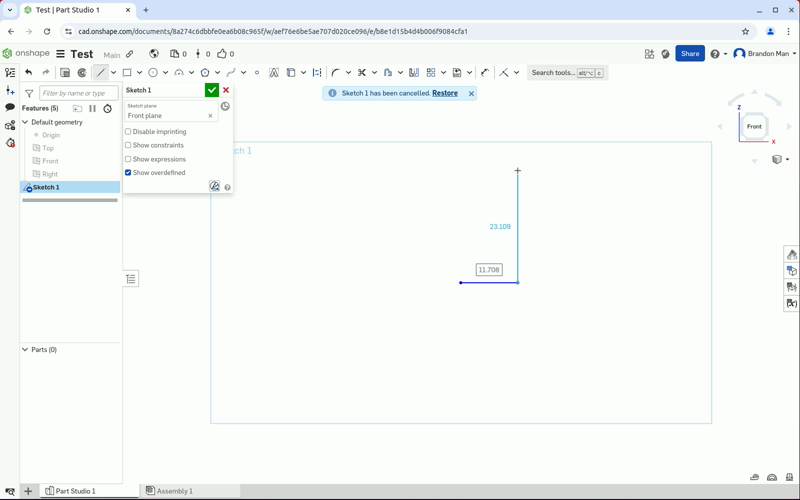
key_up(shift)
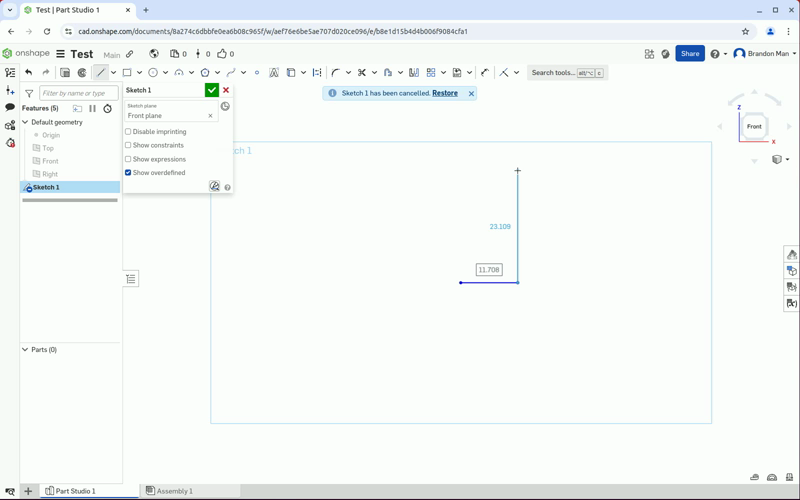
key_down(shift)
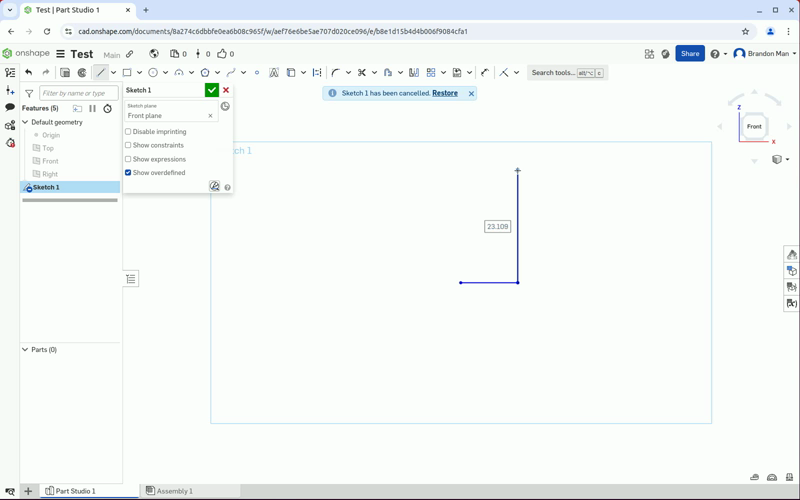
mouse_move(547, 170)
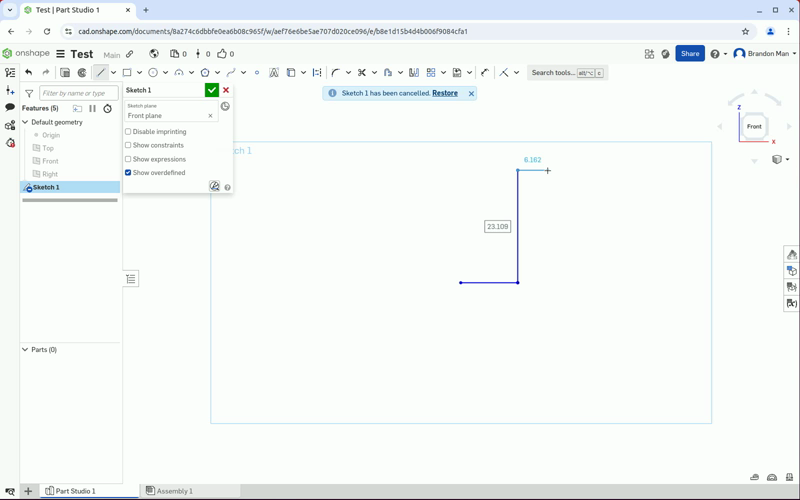
mouse_move(460, 170)
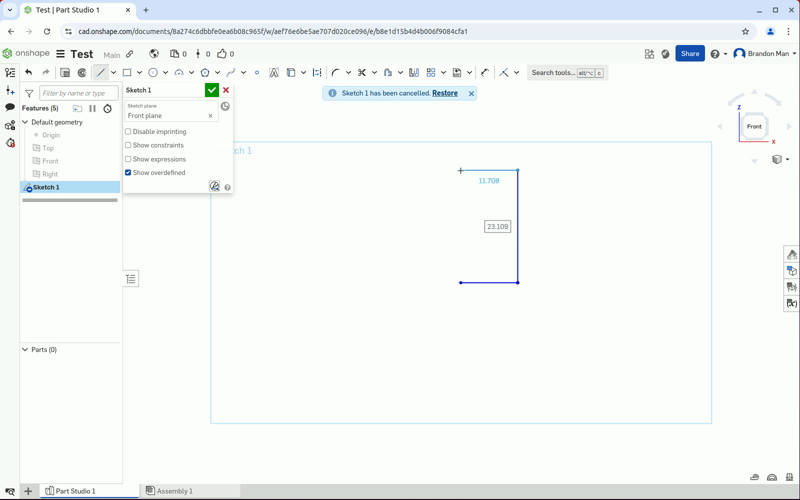
click(460, 170)
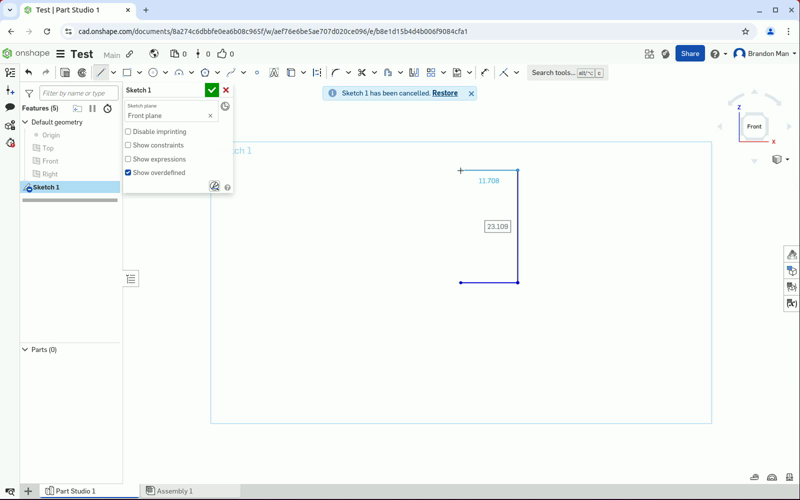
key_up(shift)
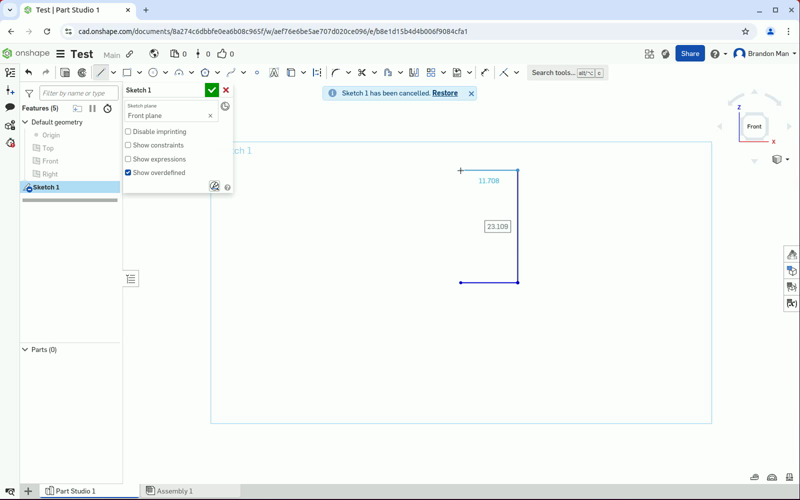
key_down(shift)
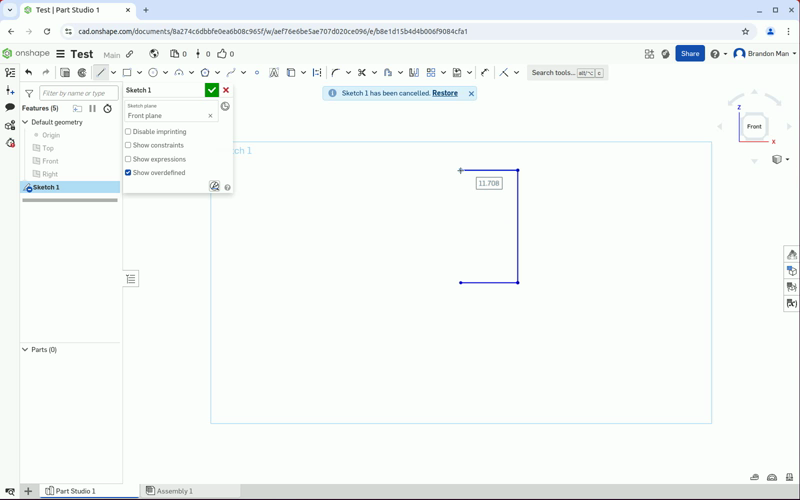
mouse_move(460, 282)
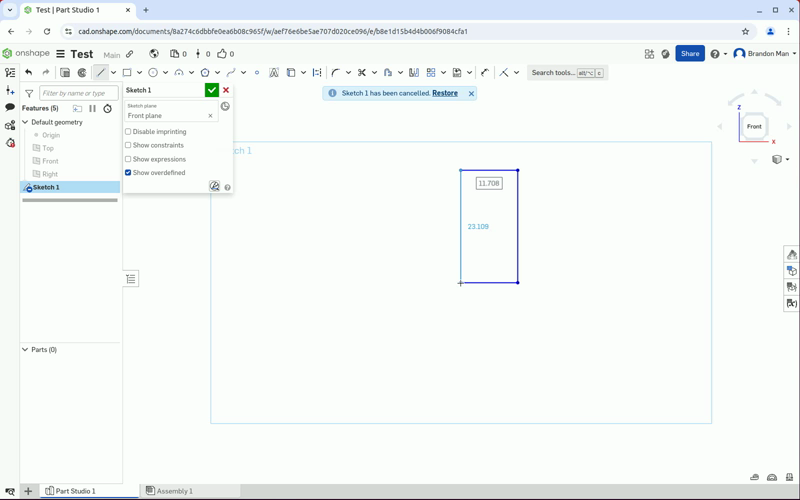
key_up(shift)
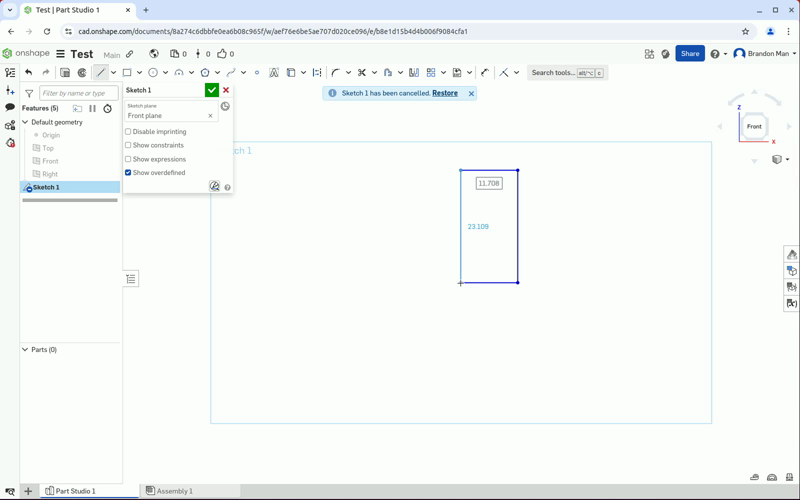
click(460, 282)
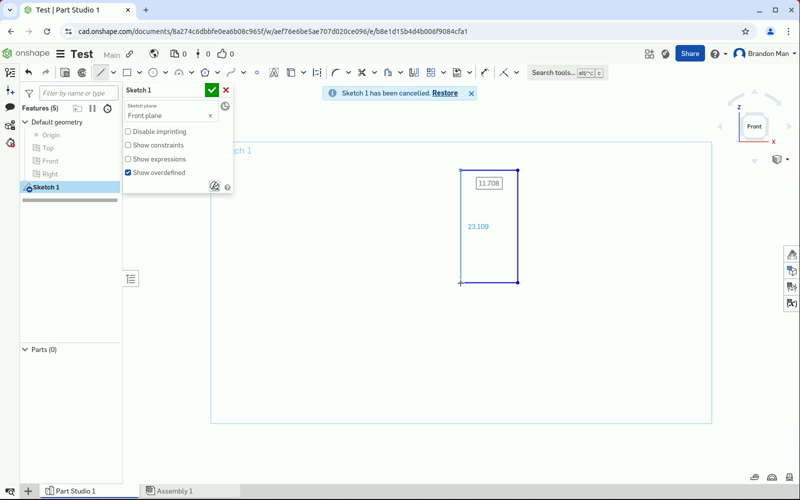
key(esc)
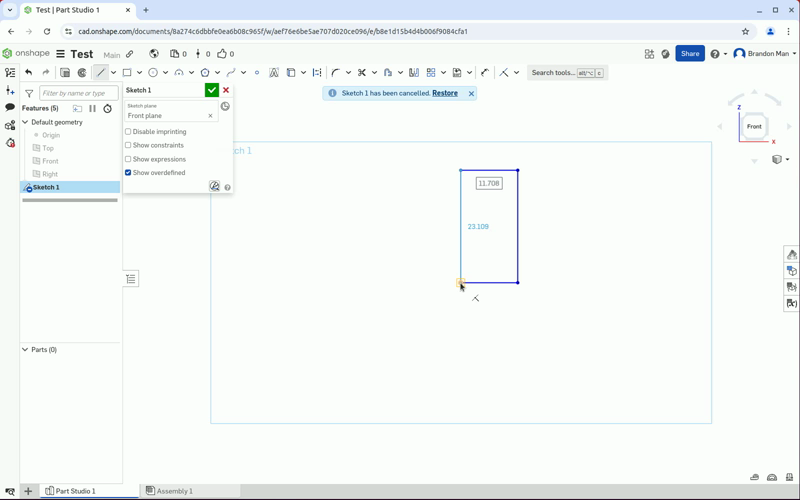
key(c)
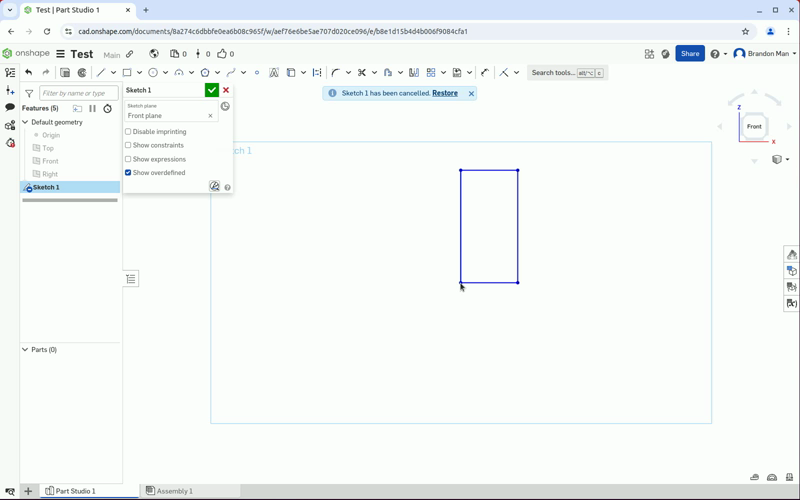
key_down(shift)
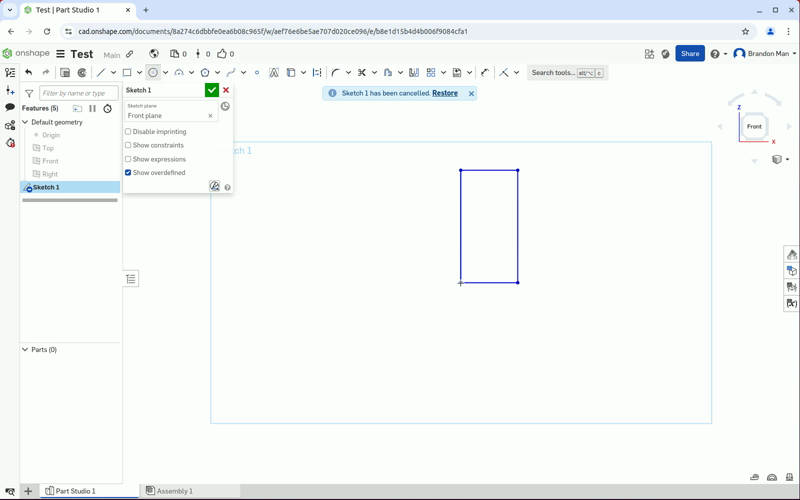
mouse_move(489, 254)
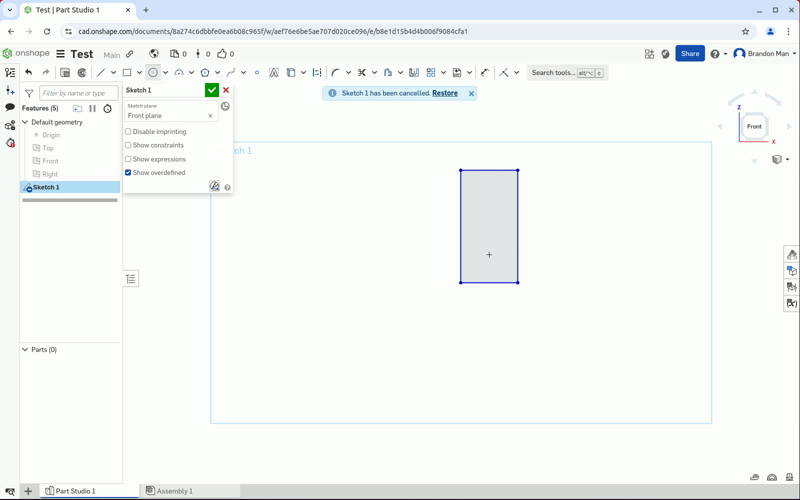
click(489, 254)
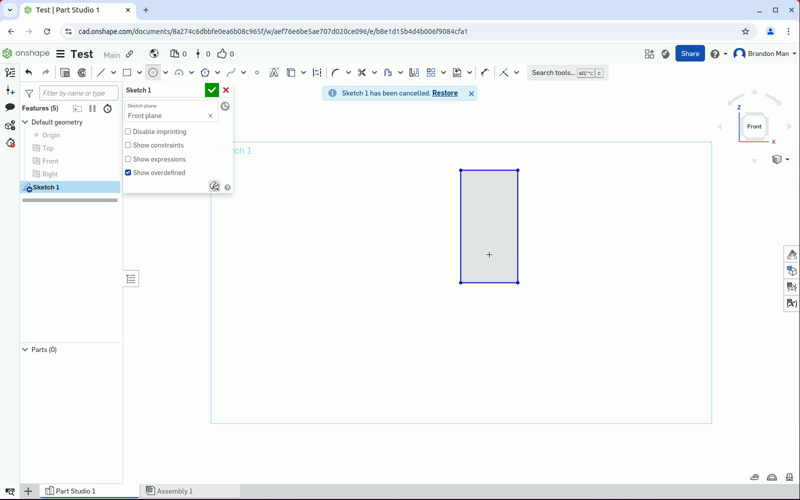
key_up(shift)
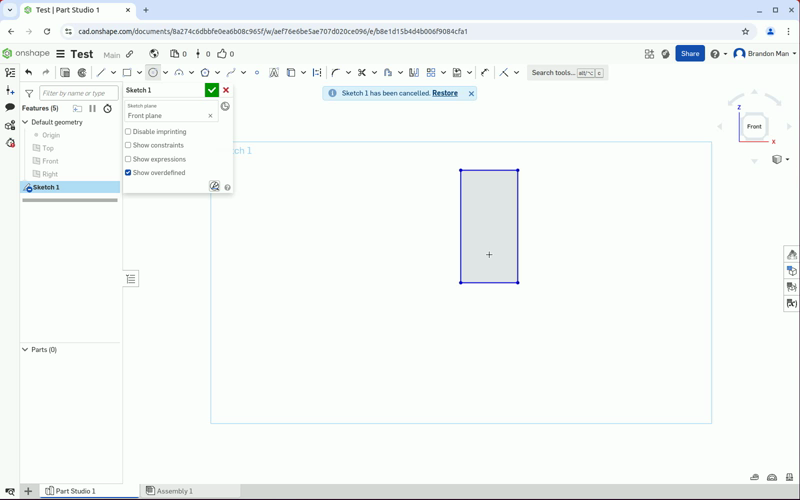
mouse_move(503, 254)
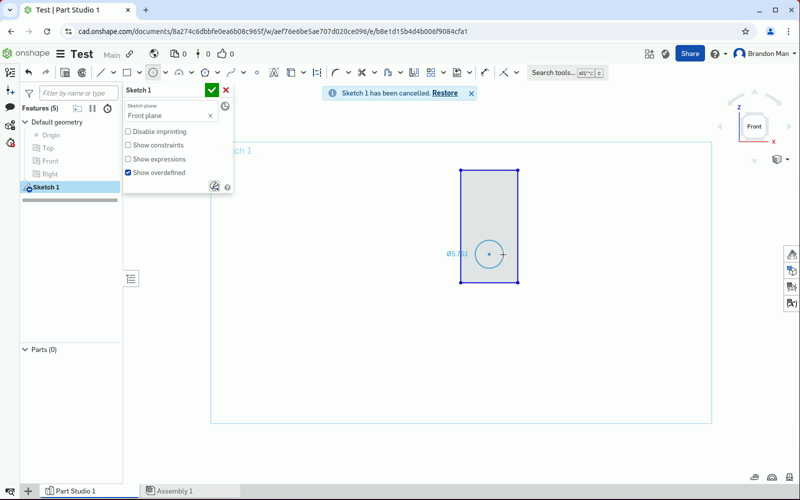
click(503, 254)
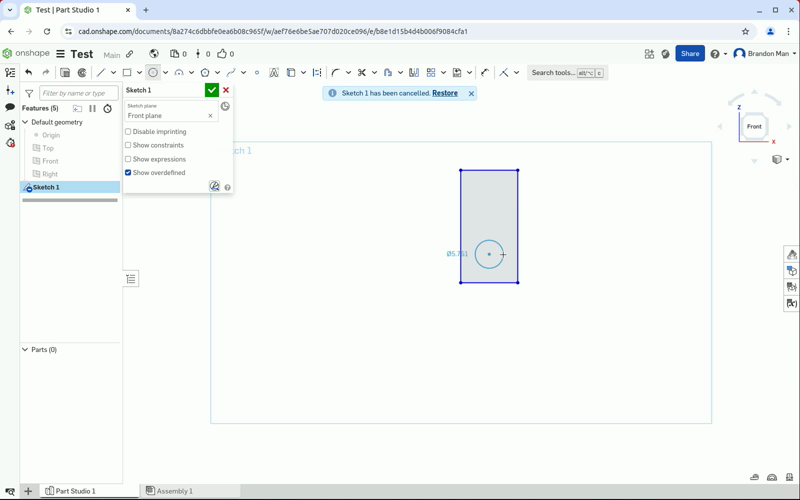
key(esc)
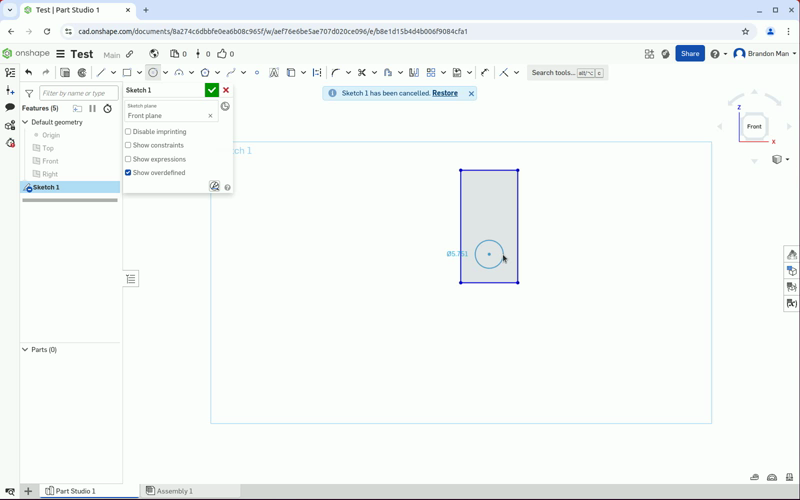
key(c)
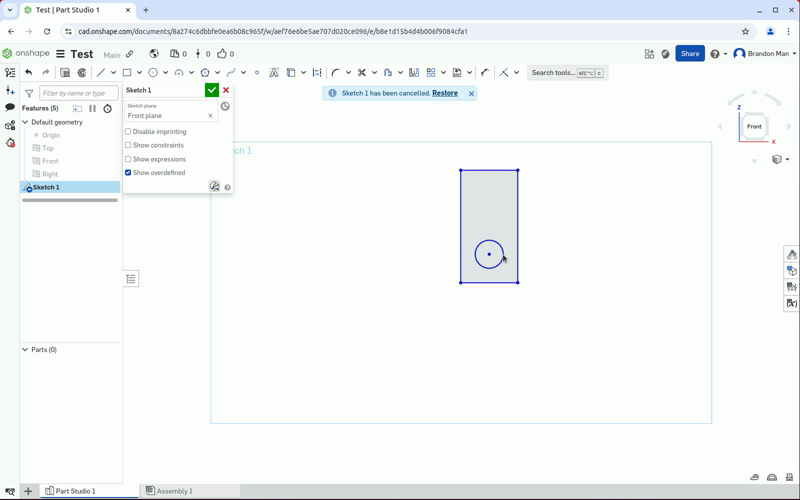
key_down(shift)
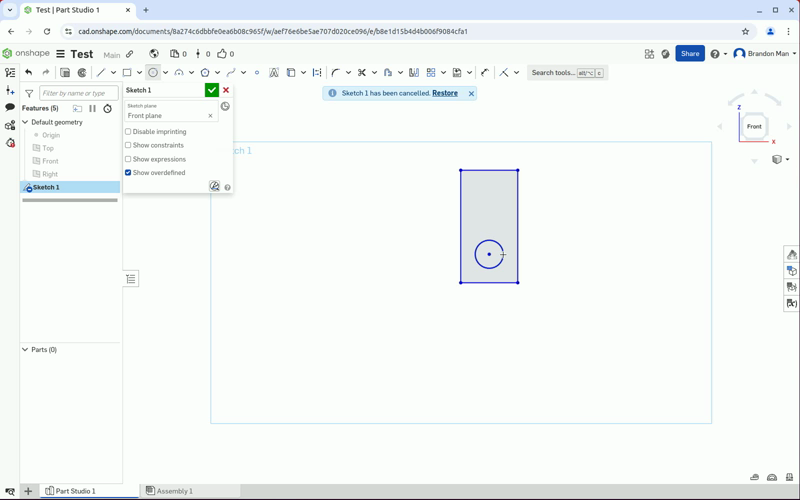
mouse_move(489, 198)
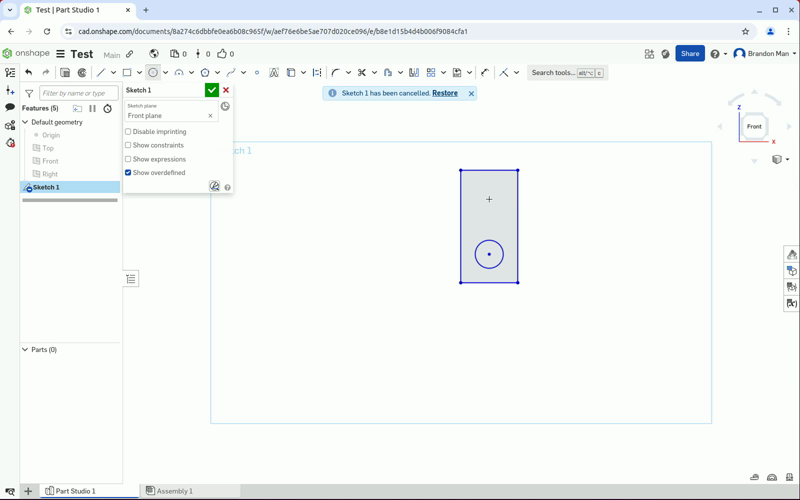
click(489, 198)
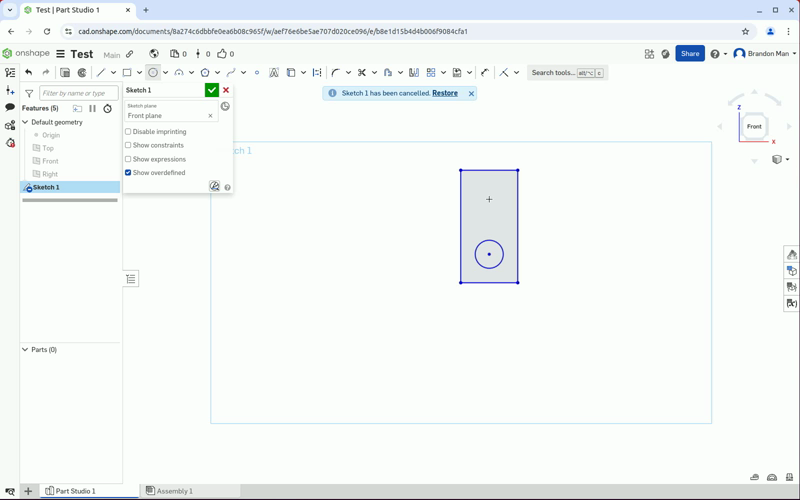
key_up(shift)
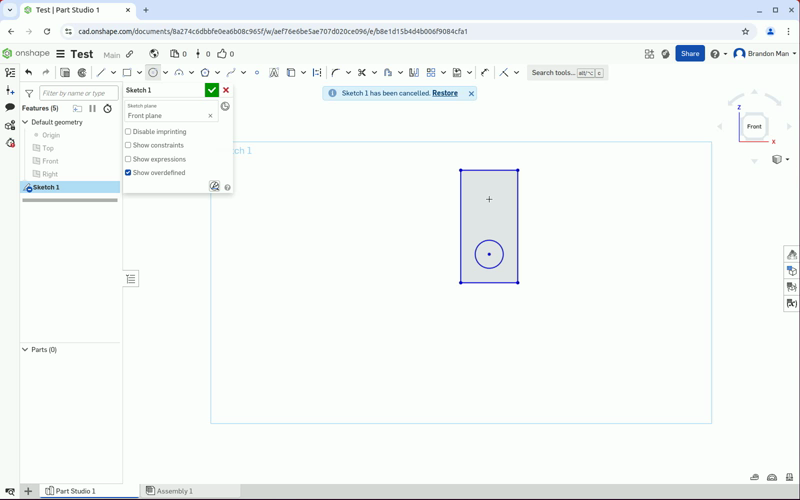
mouse_move(503, 198)
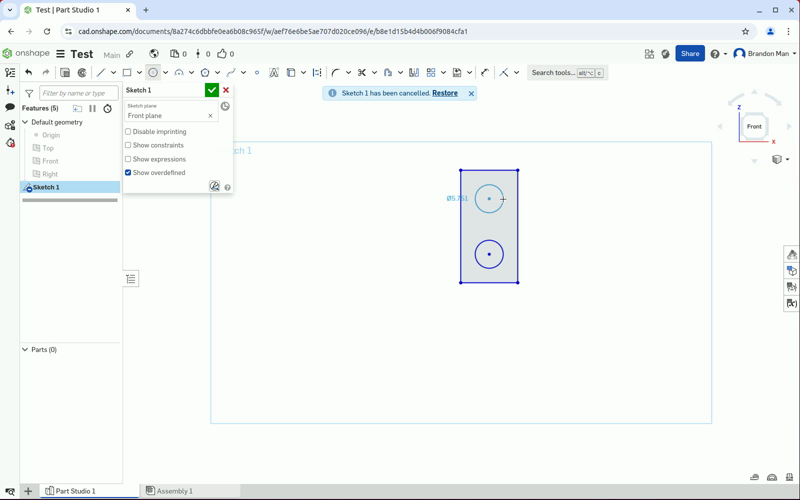
click(503, 198)
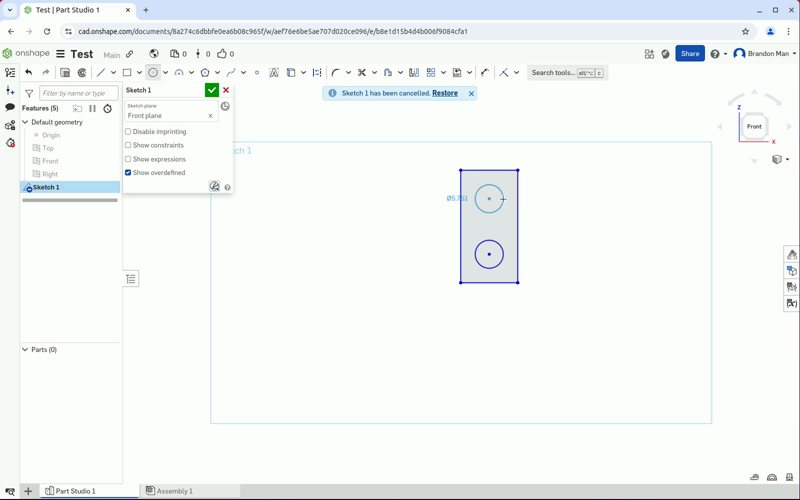
key(esc)
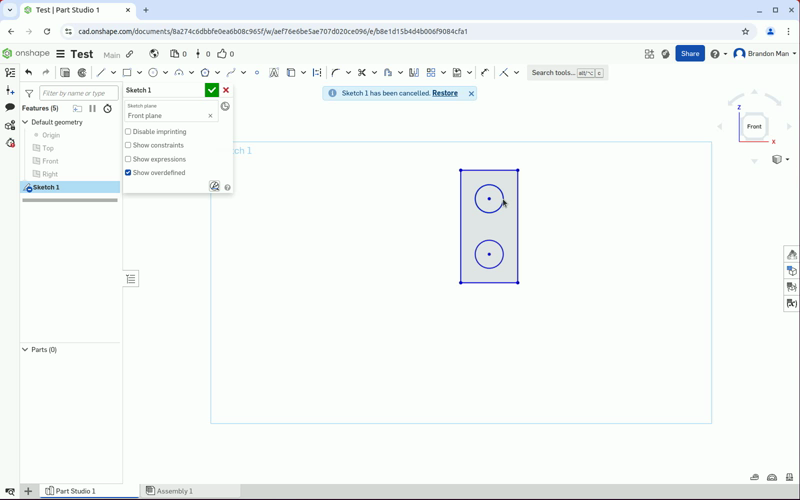
mouse_move(505, 238)
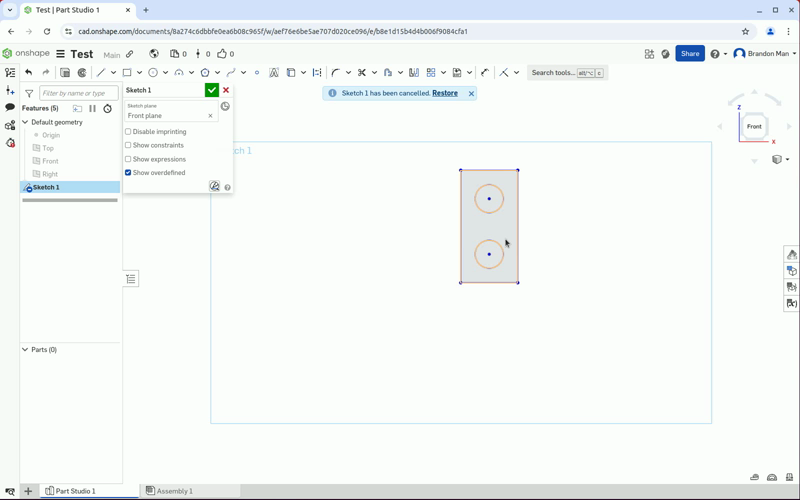
click(505, 238)
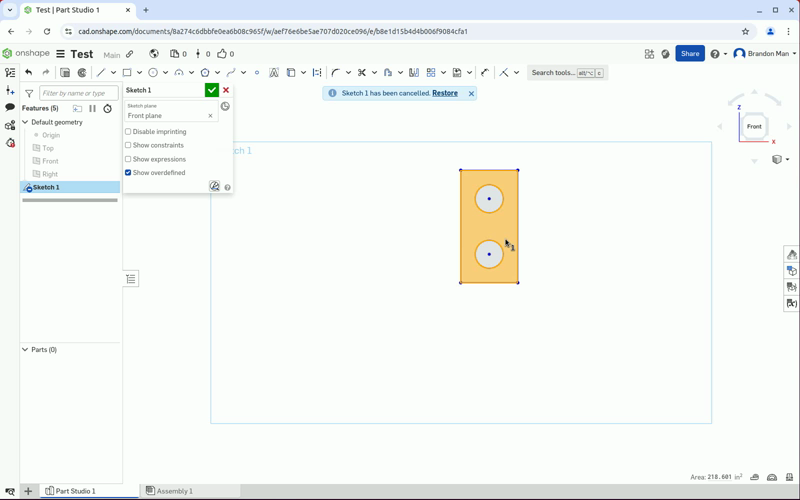
mouse_move(73, 352)
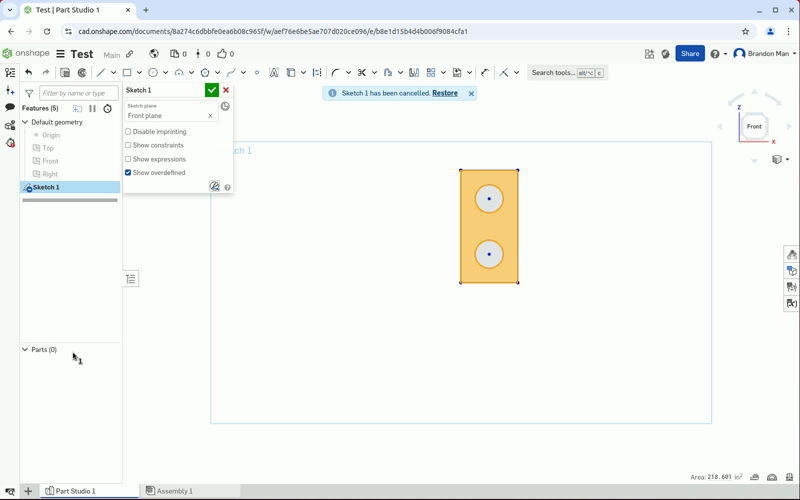
key(shift+y)
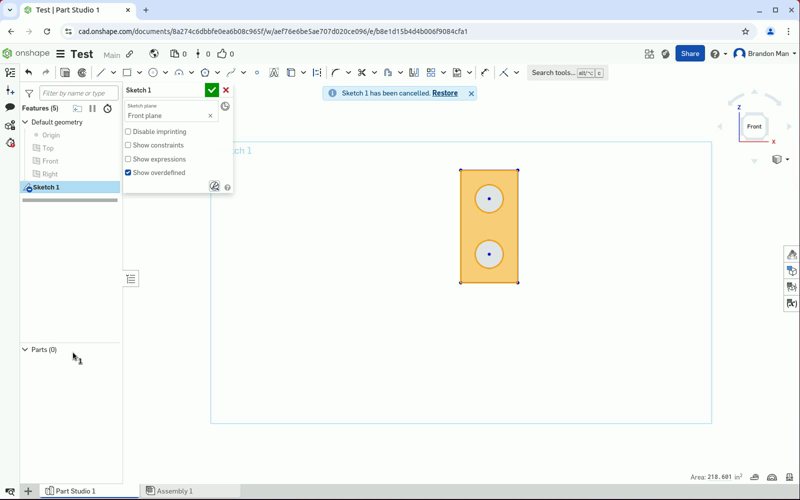
key(shift+e)
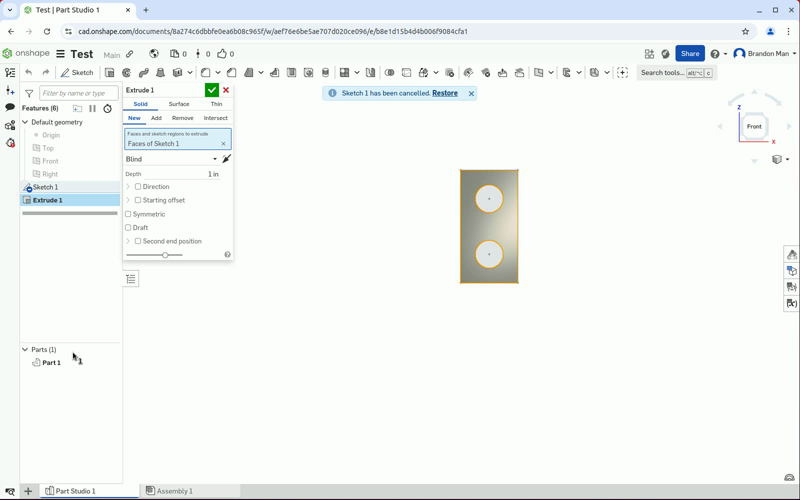
mouse_move(143, 106)
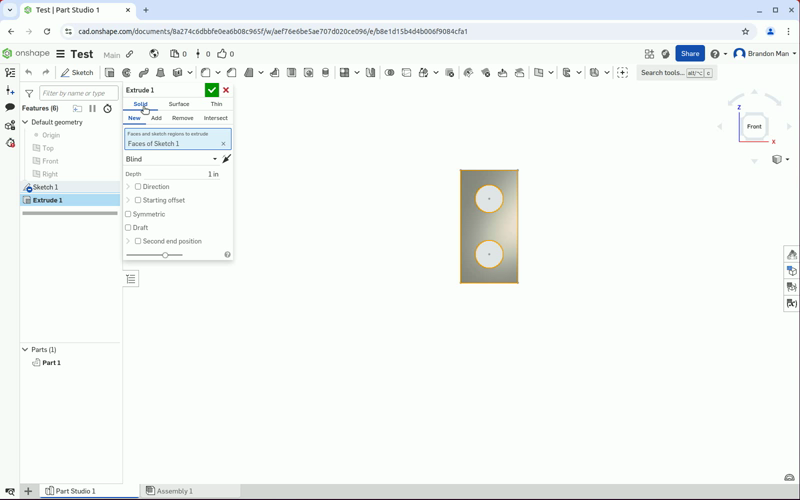
click(143, 106)
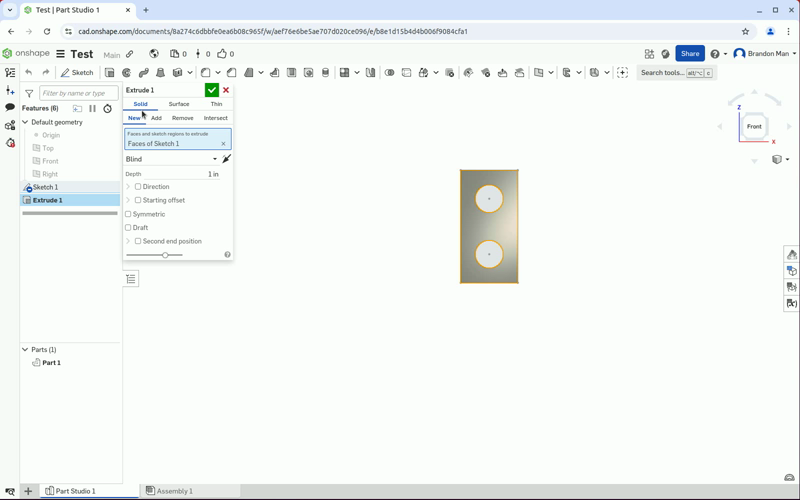
mouse_move(137, 120)
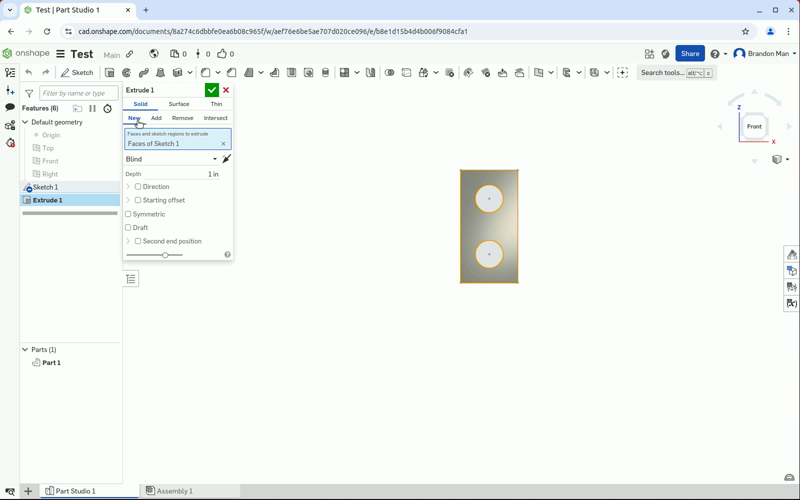
click(137, 120)
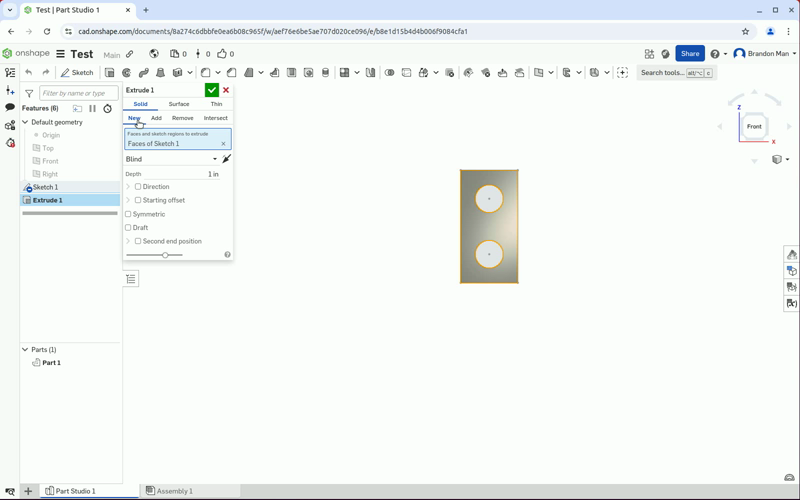
key(tab, 4)
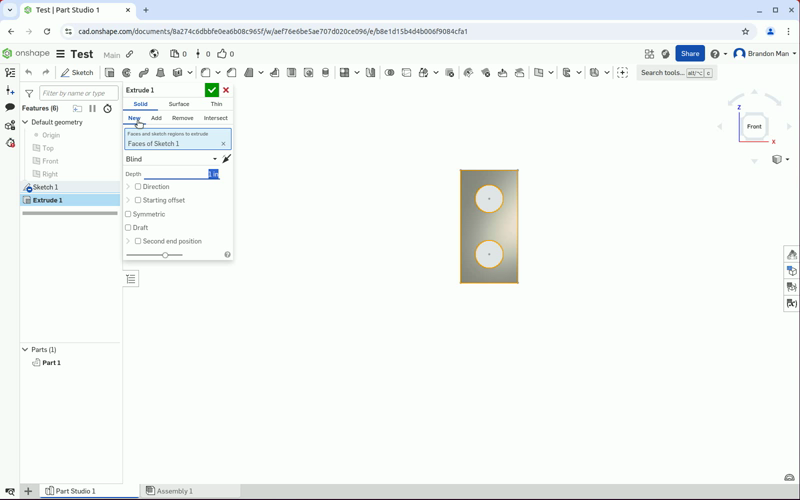
text(8.666)
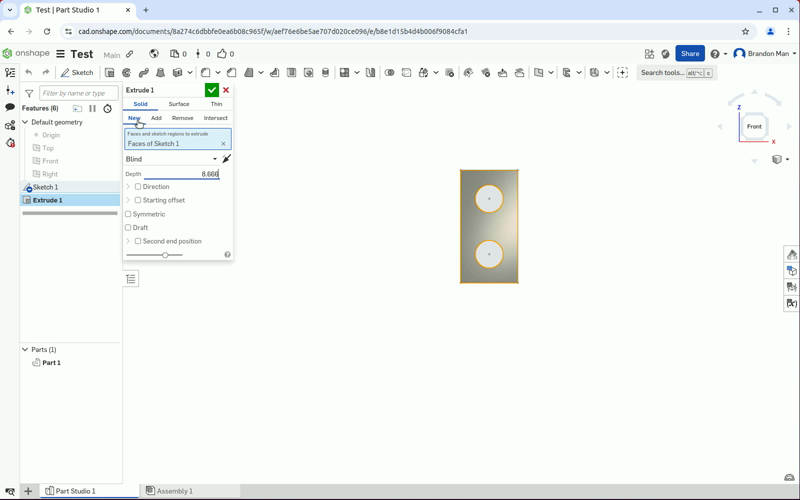
key(enter)
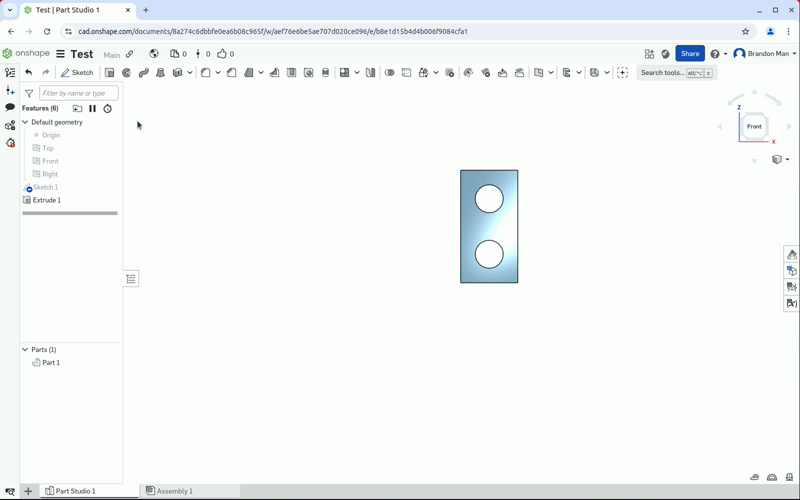
key(shift+h)
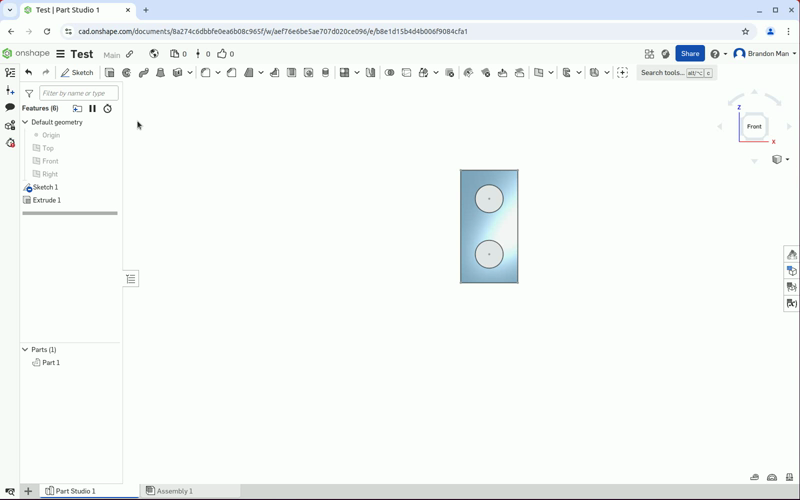
key(shift+h)
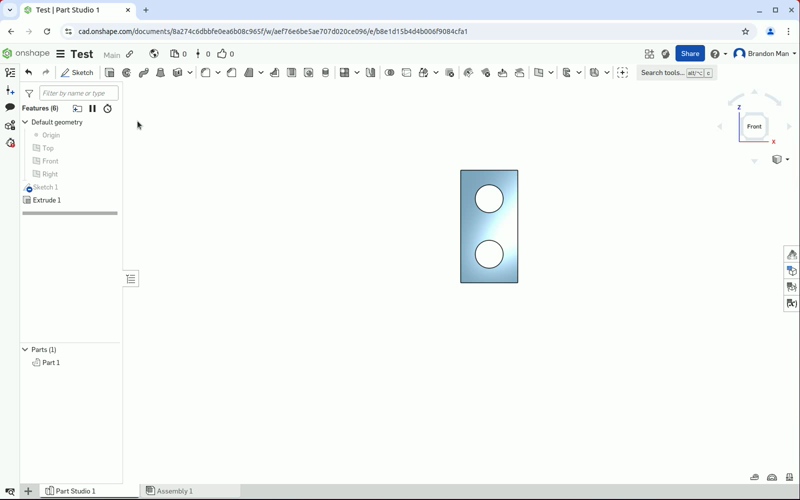
mouse_move(73, 189)
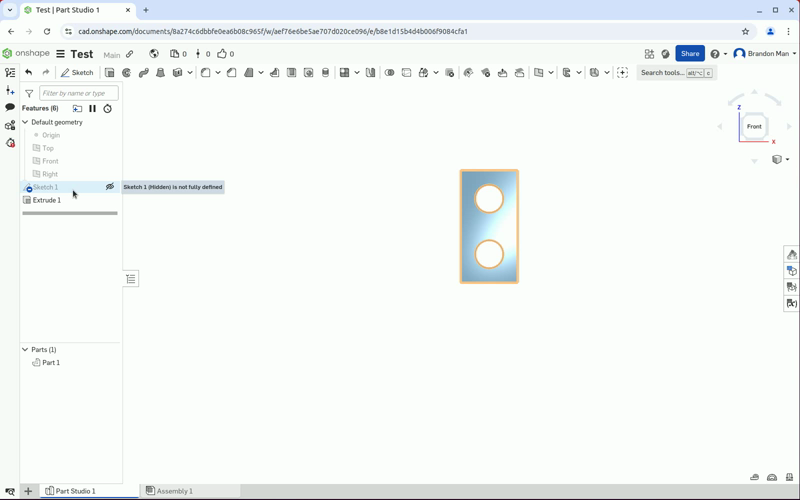
click(73, 189)
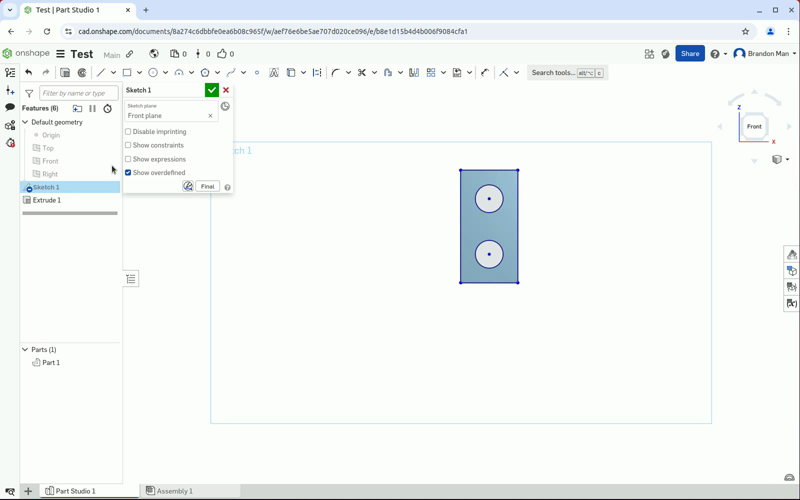
mouse_move(229, 92)
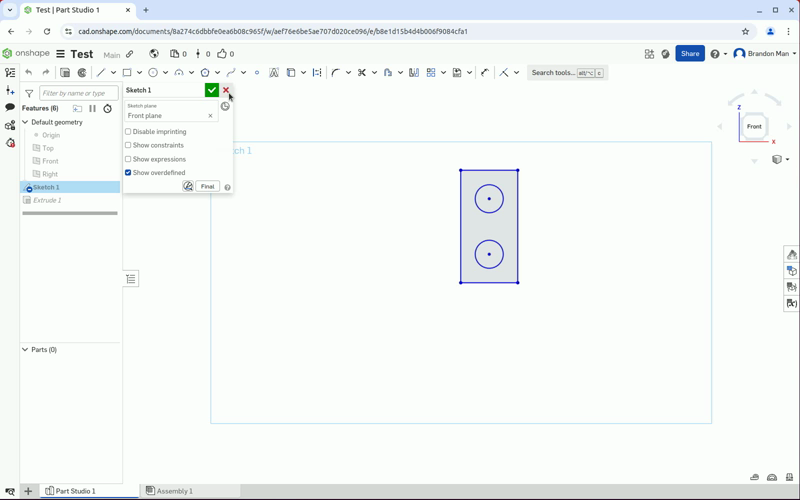
click(229, 92)
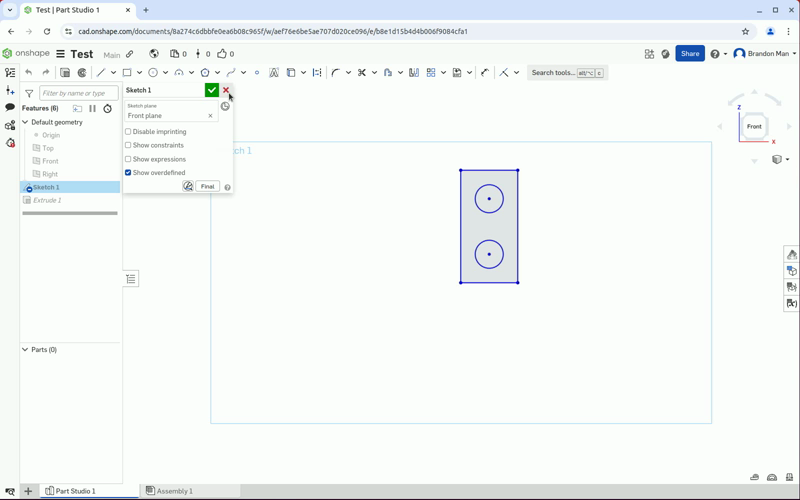
mouse_move(73, 352)
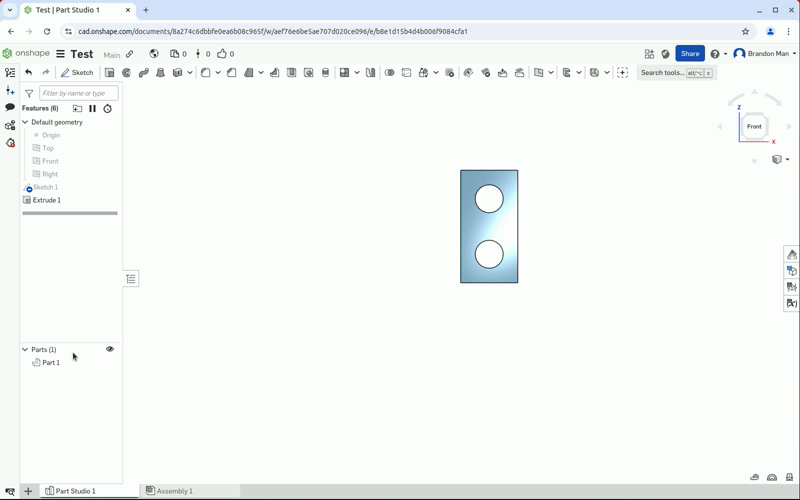
key(y)
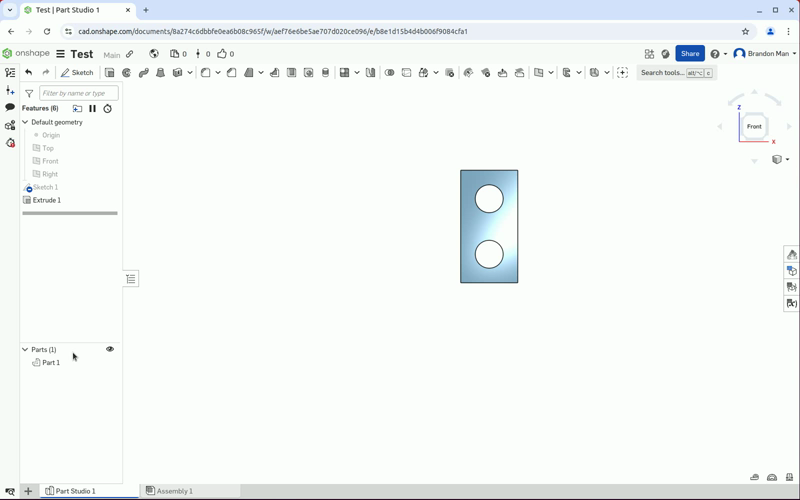
key(shift+p)
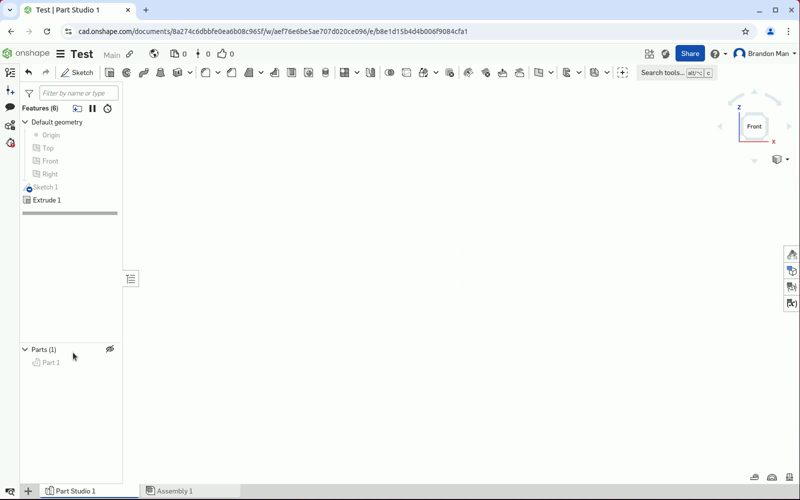
key(space)
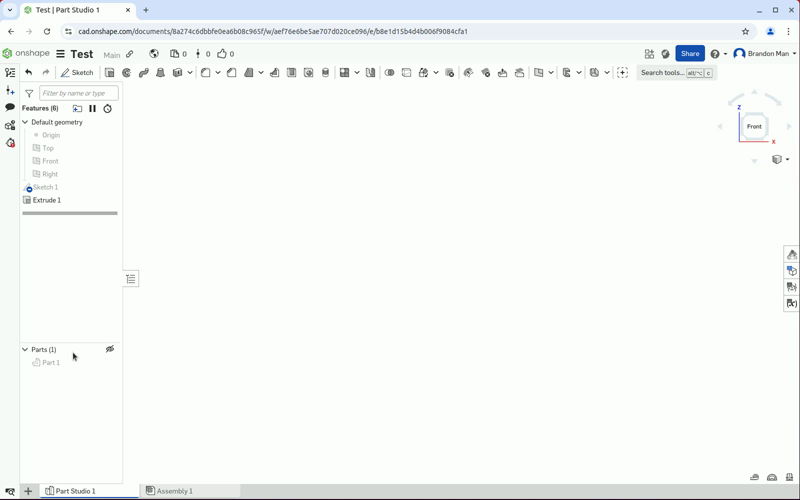
key_down(shift)
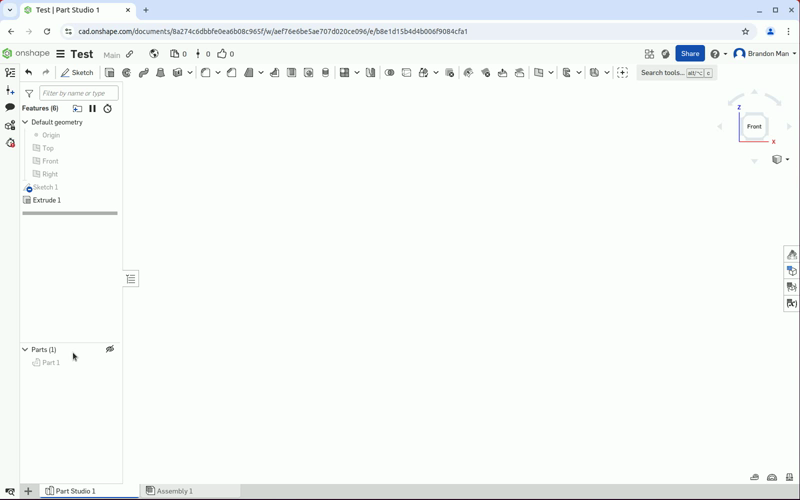
key(left)
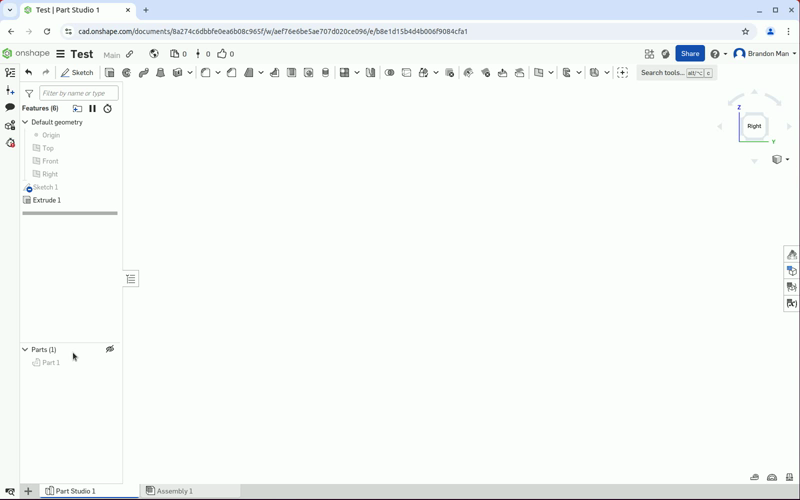
key_up(shift)
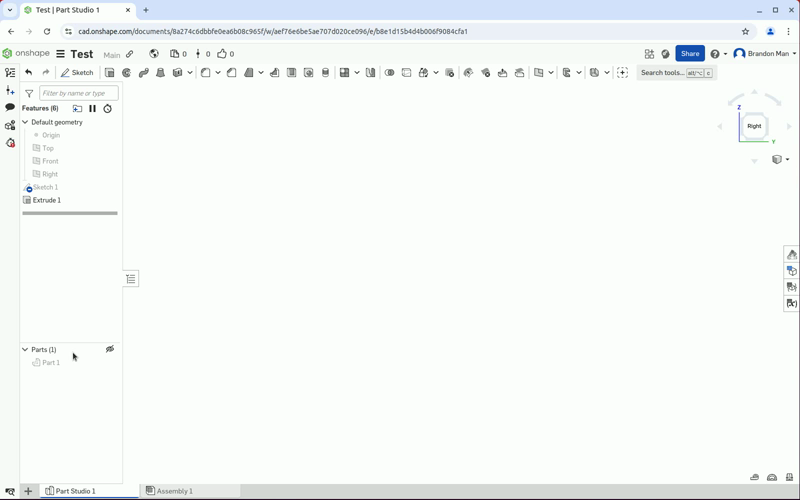
mouse_move(73, 352)
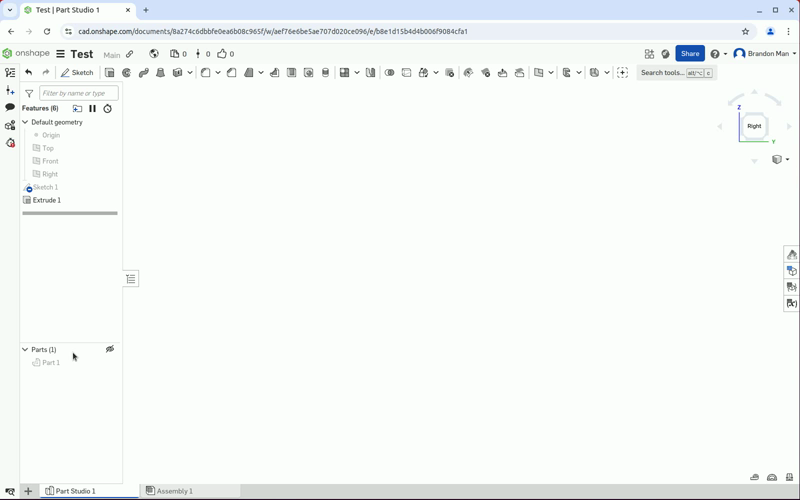
key(shift+y)
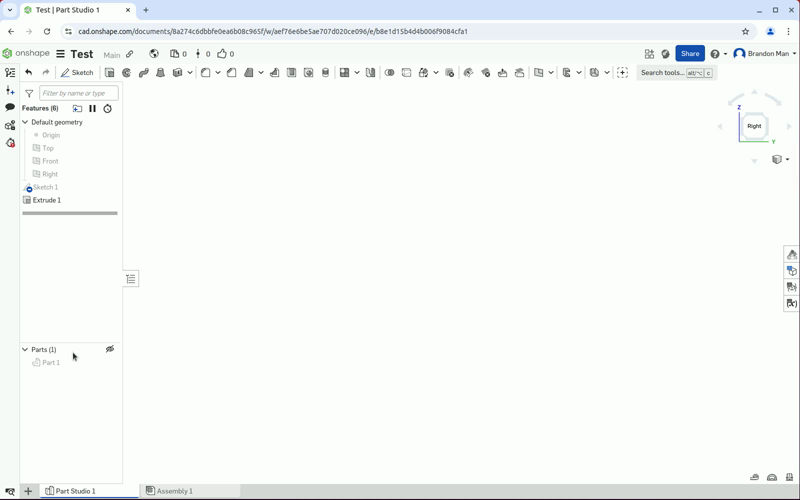
key(shift+s)
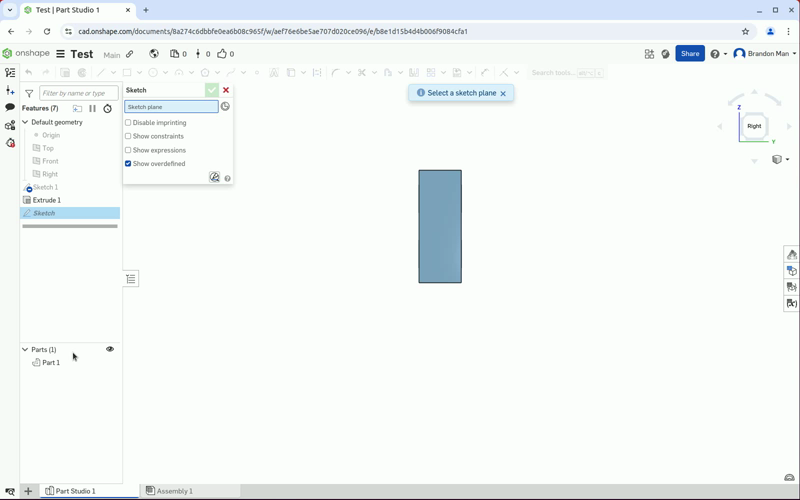
mouse_move(73, 176)
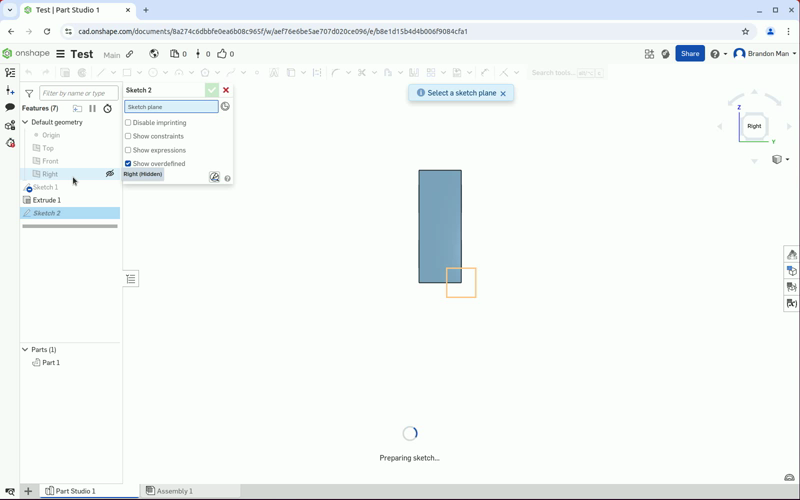
click(73, 176)
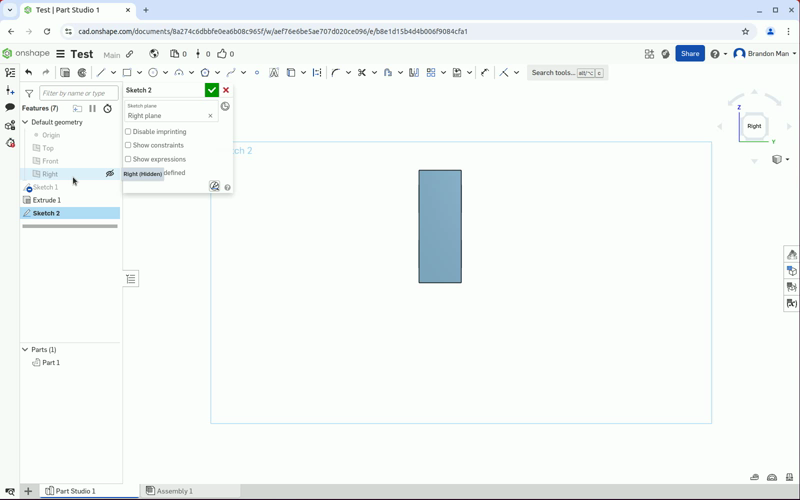
mouse_move(73, 352)
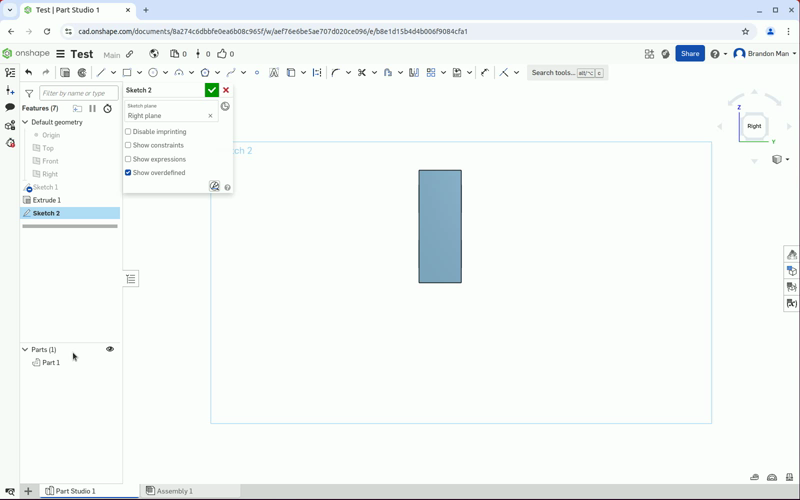
key(y)
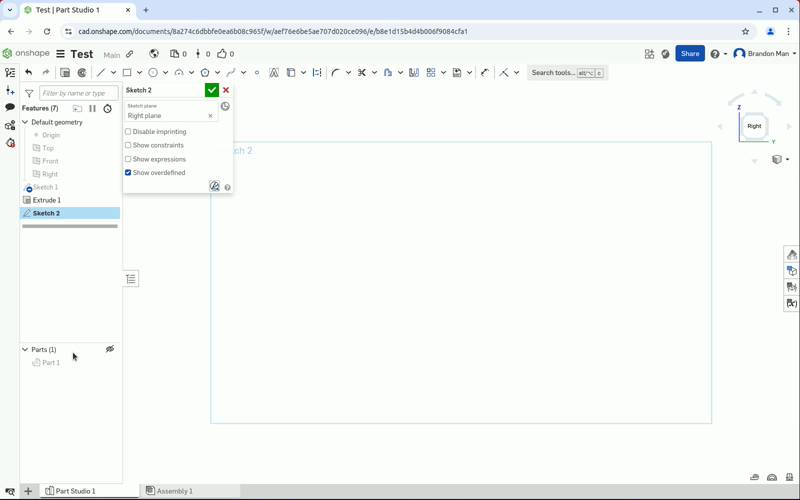
key(l)
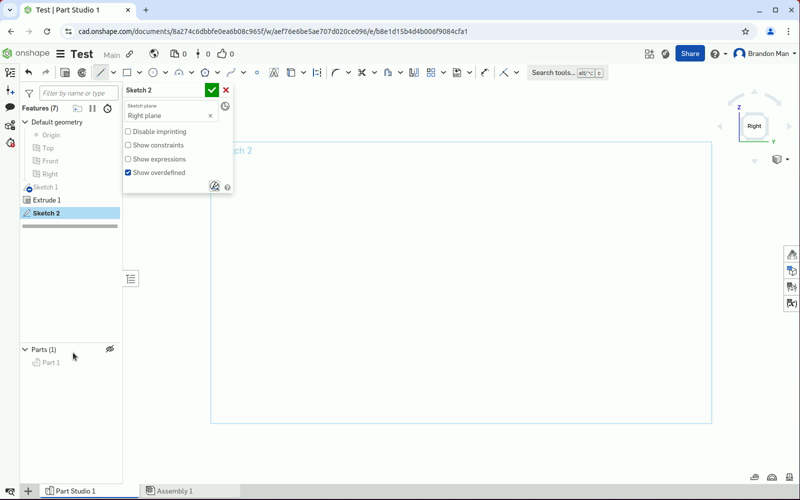
key_down(shift)
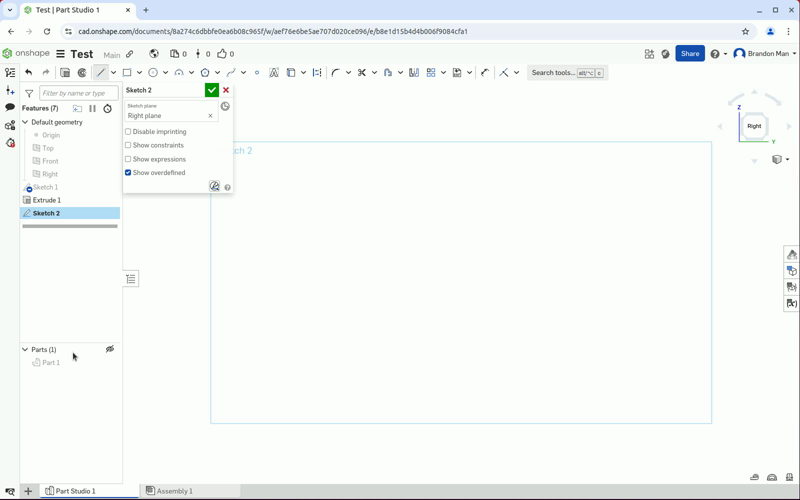
mouse_move(418, 282)
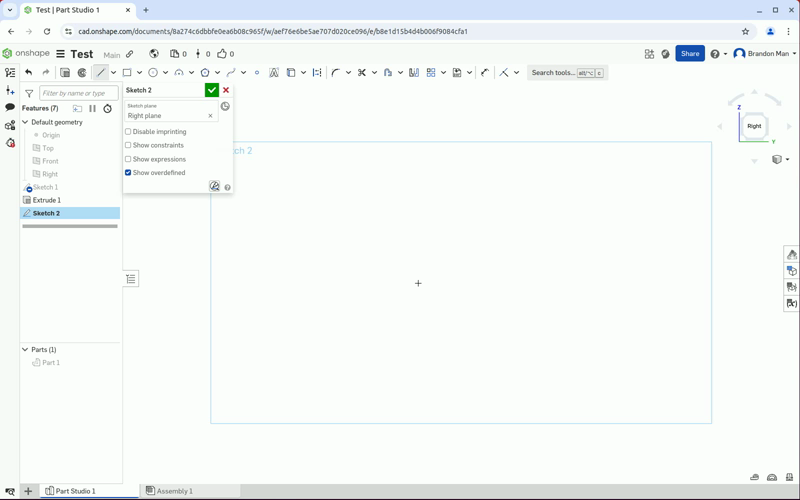
click(418, 282)
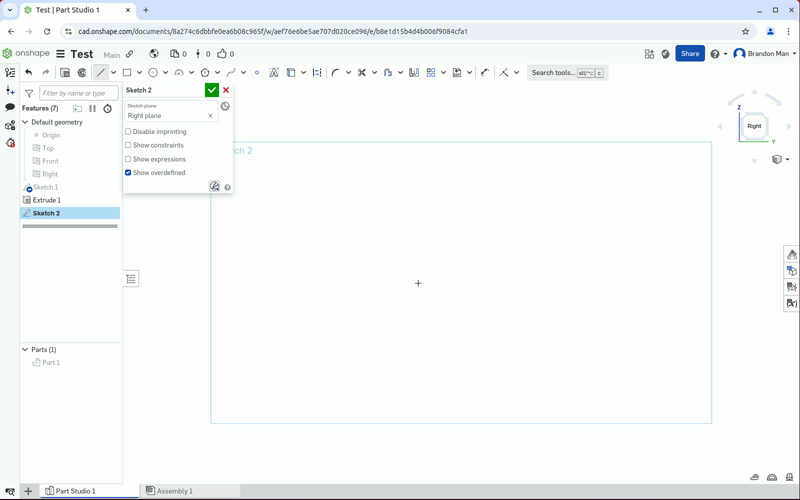
key_up(shift)
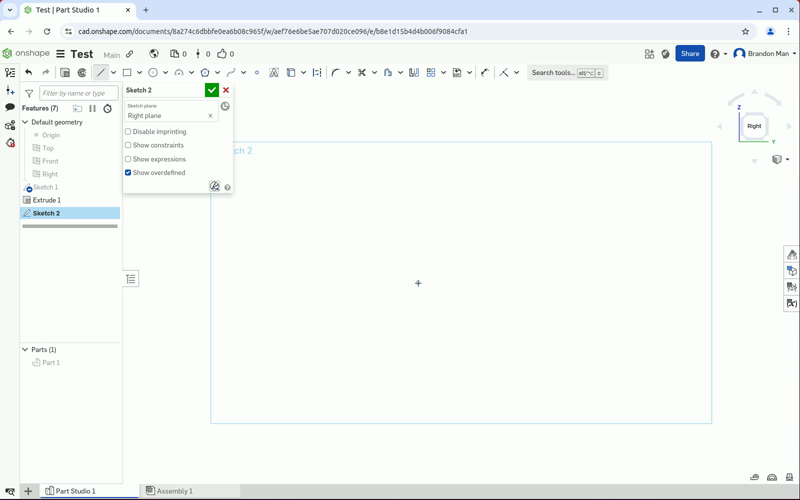
key_down(shift)
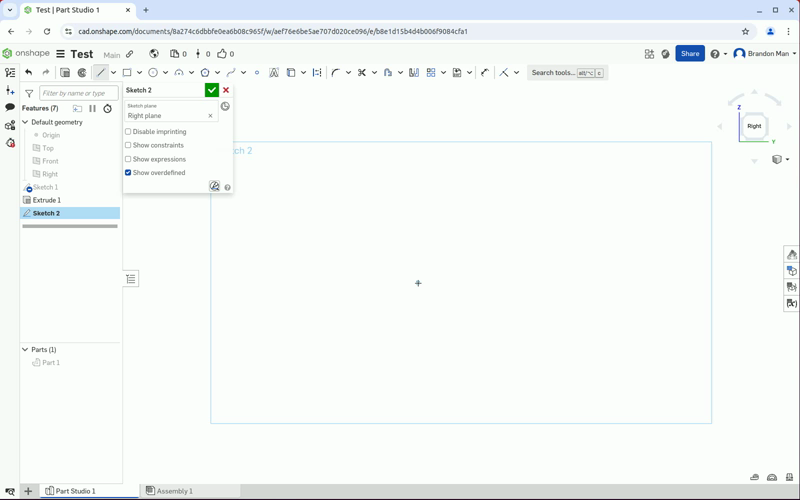
mouse_move(448, 282)
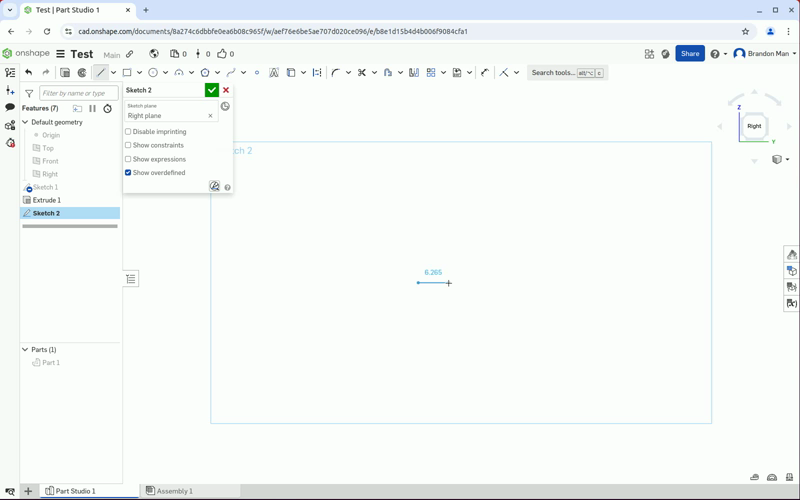
mouse_move(461, 282)
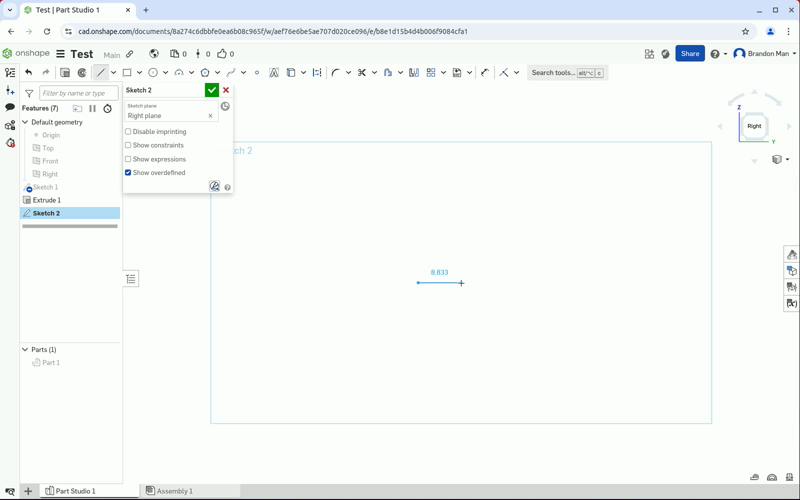
click(461, 282)
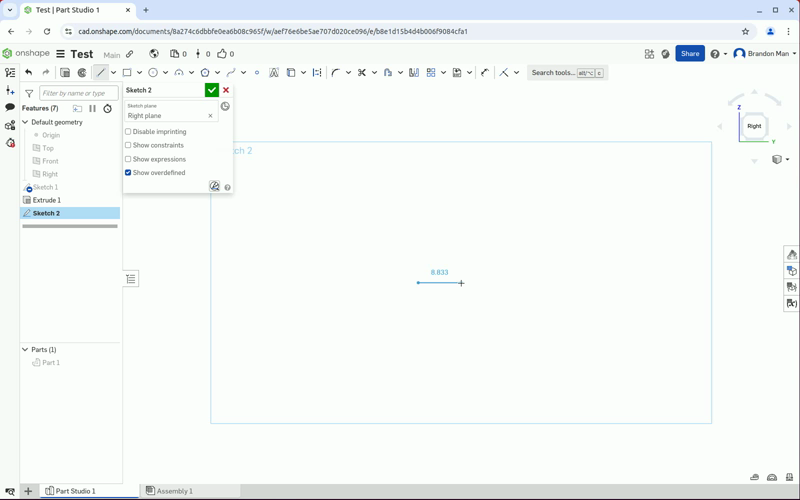
key_up(shift)
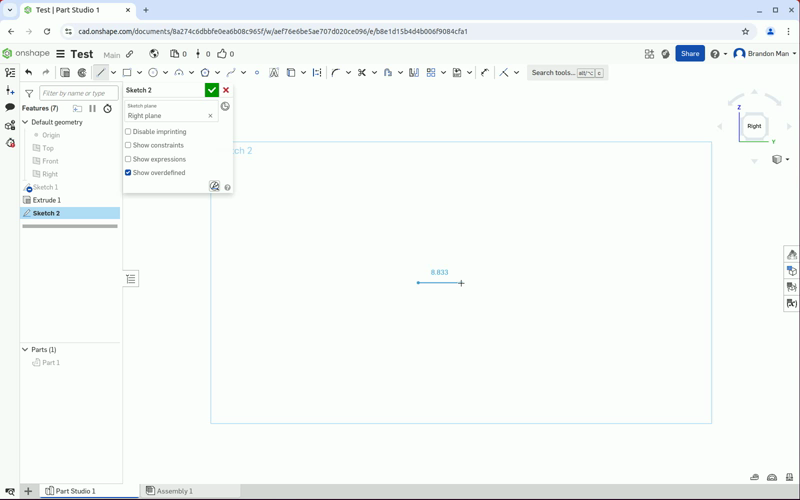
key_down(shift)
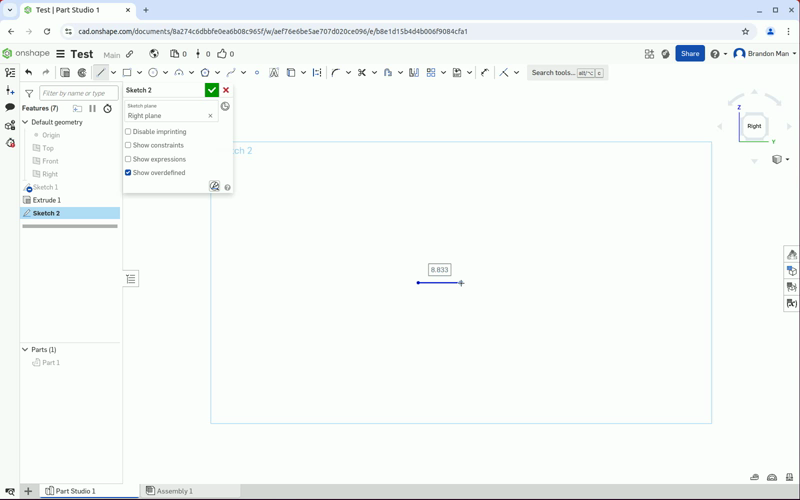
mouse_move(461, 212)
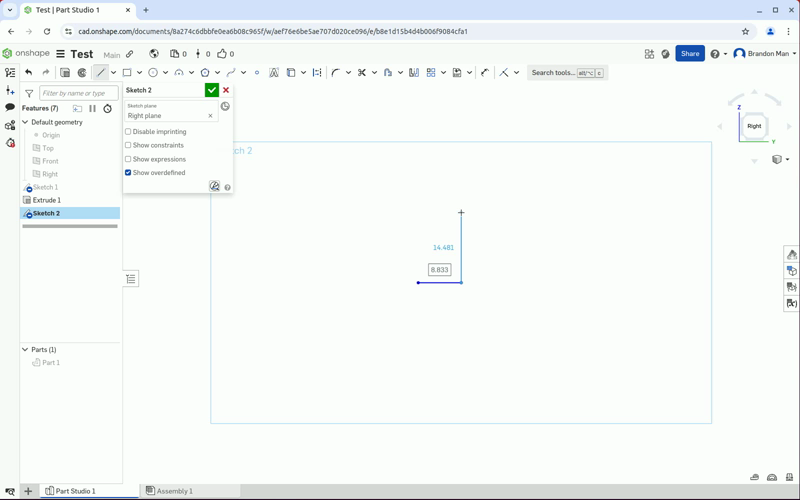
click(461, 212)
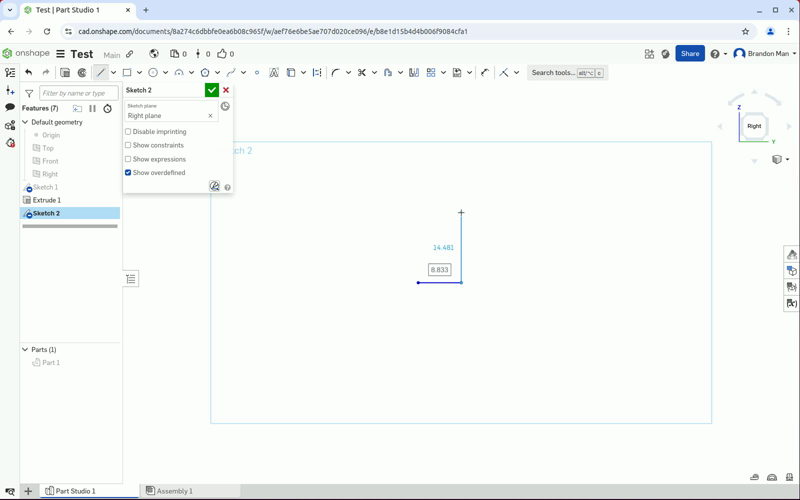
key_up(shift)
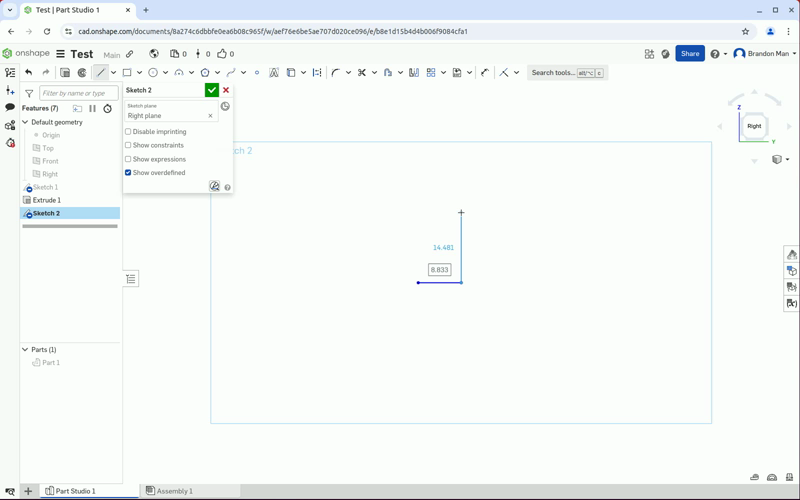
key_down(shift)
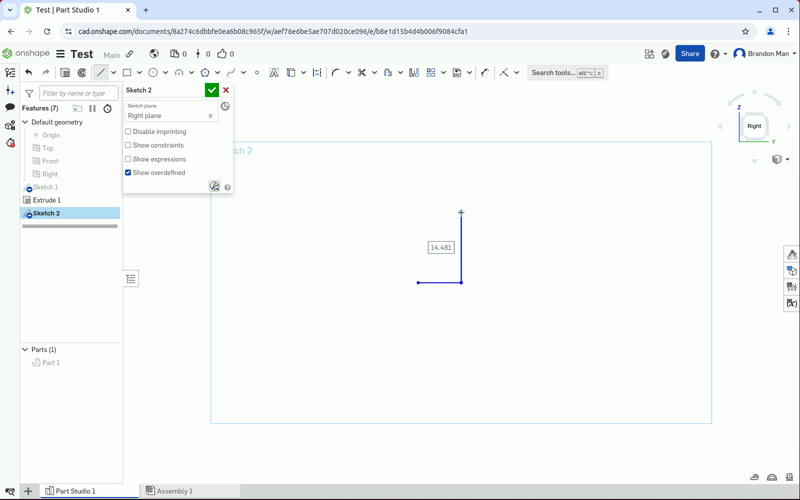
mouse_move(491, 212)
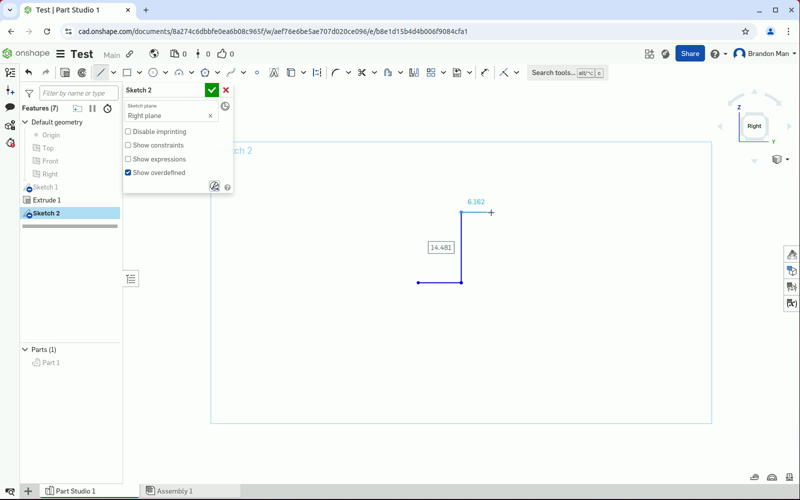
mouse_move(418, 212)
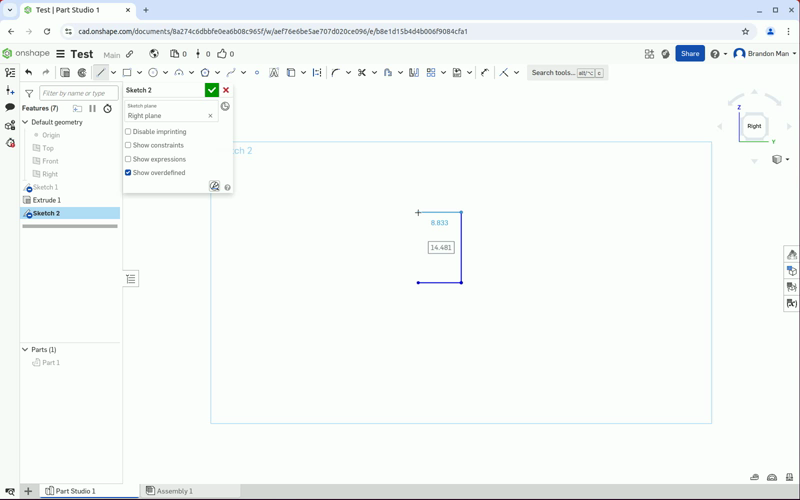
click(418, 212)
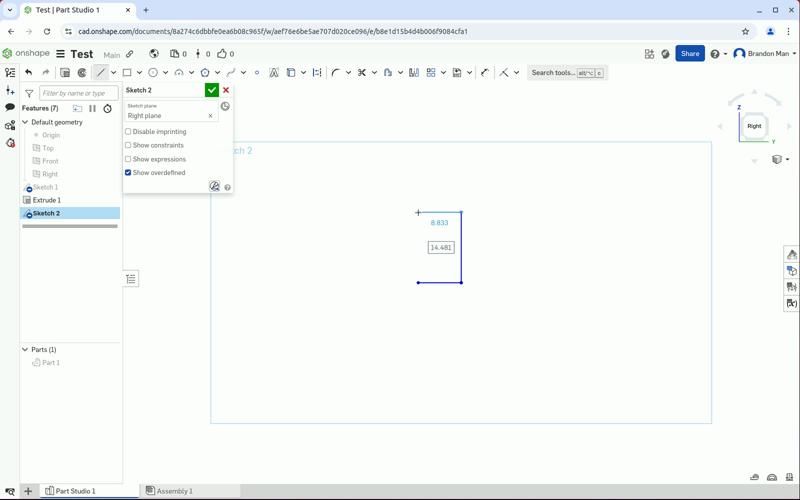
key_up(shift)
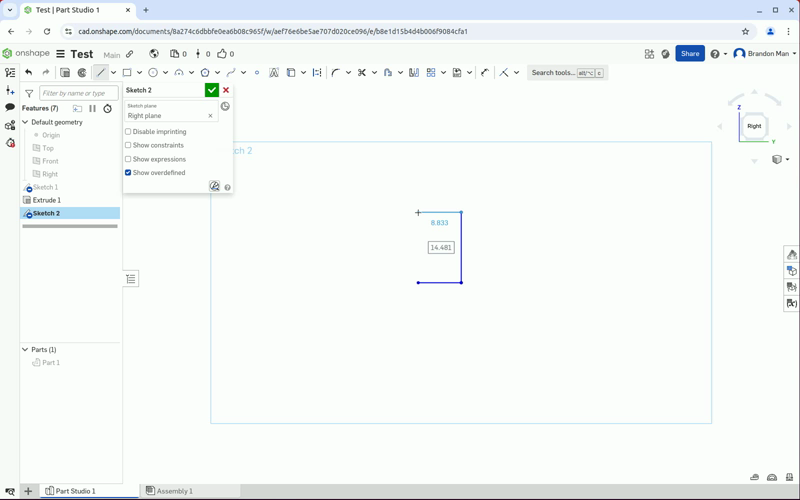
key_down(shift)
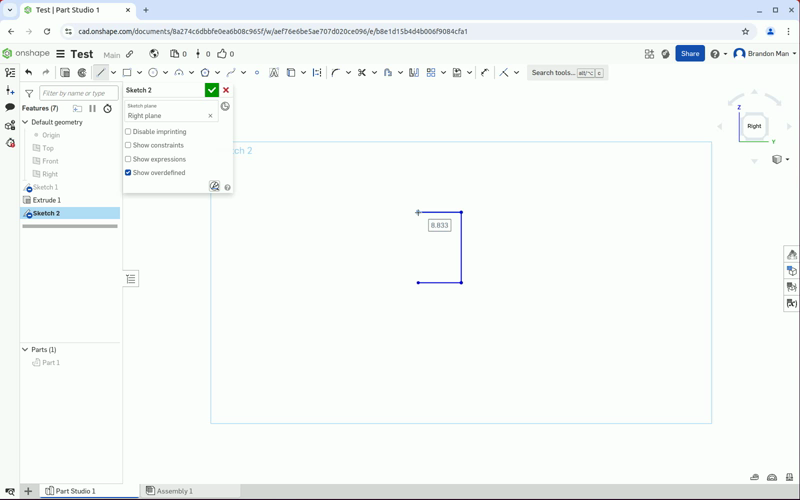
mouse_move(418, 282)
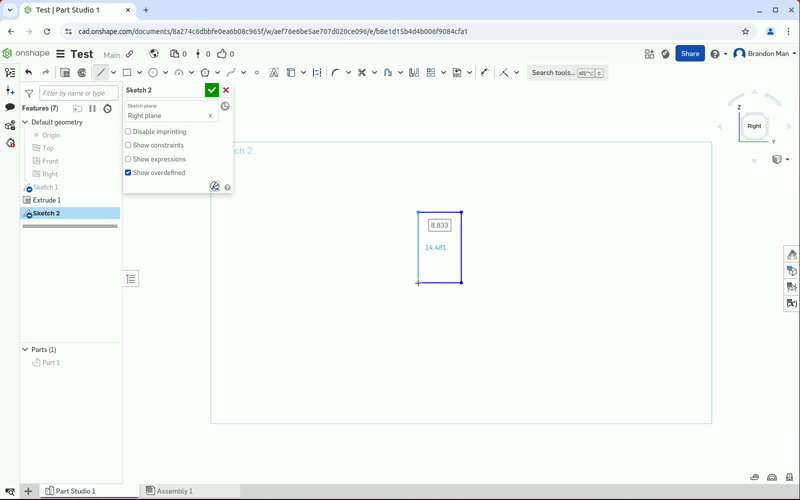
key_up(shift)
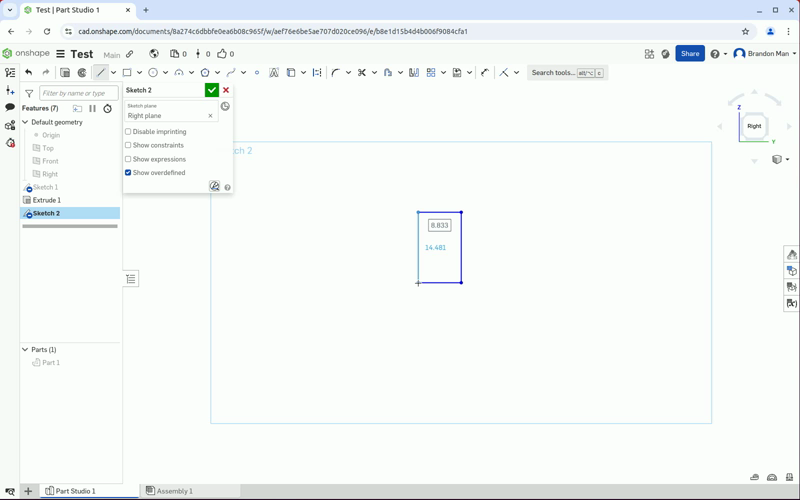
click(418, 282)
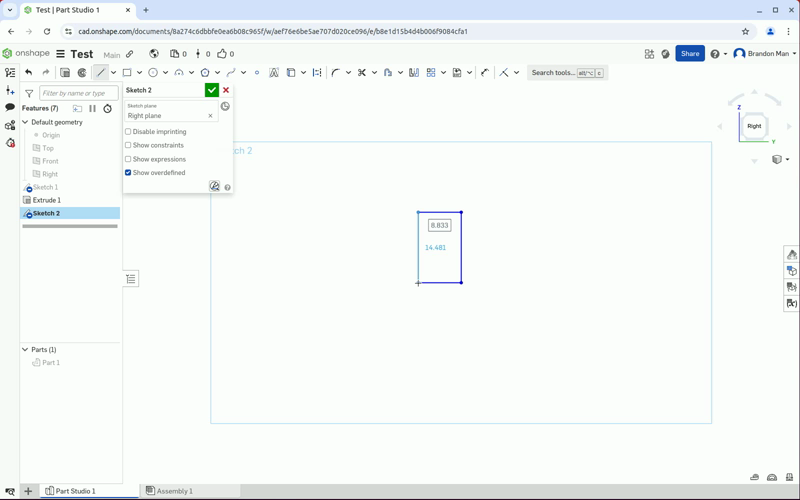
key(esc)
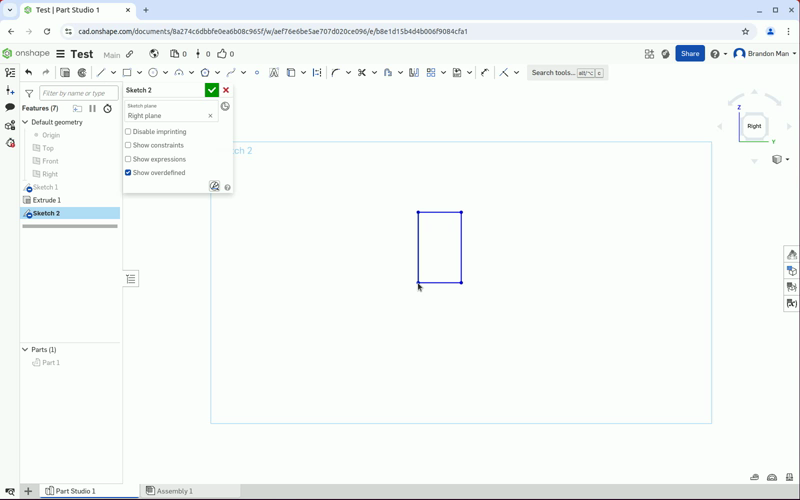
mouse_move(437, 240)
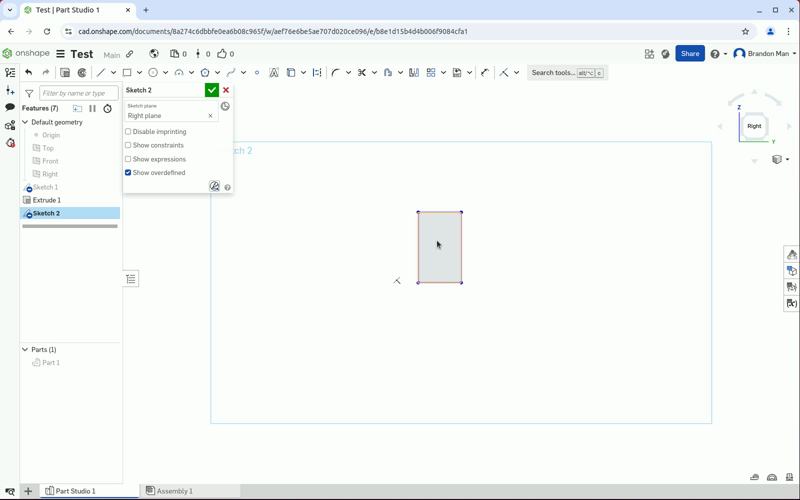
click(437, 240)
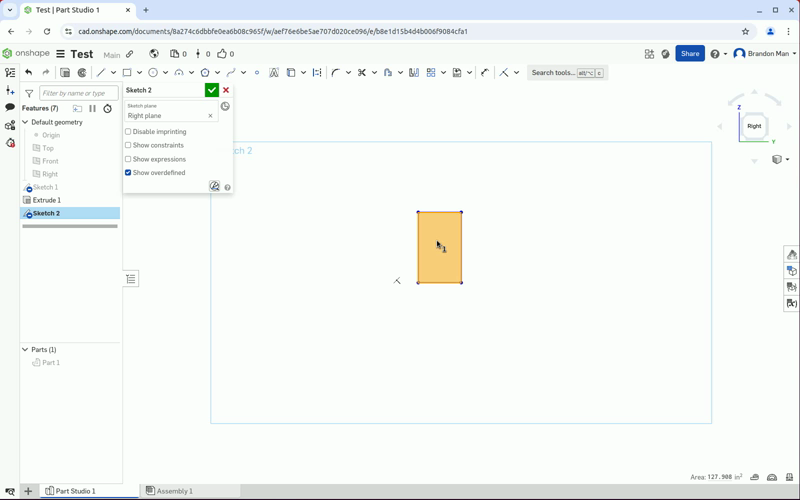
mouse_move(73, 352)
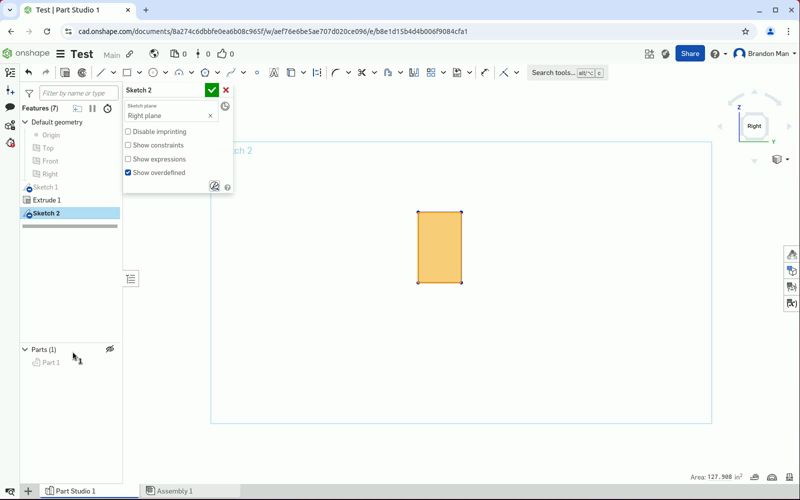
key(shift+y)
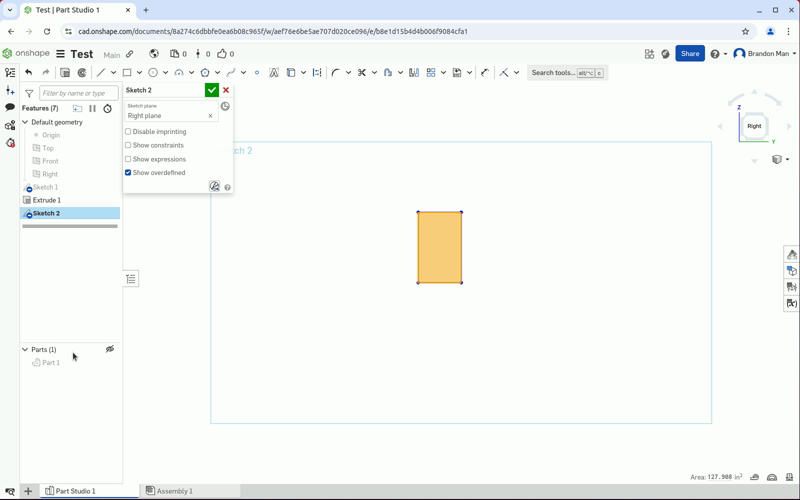
key(shift+e)
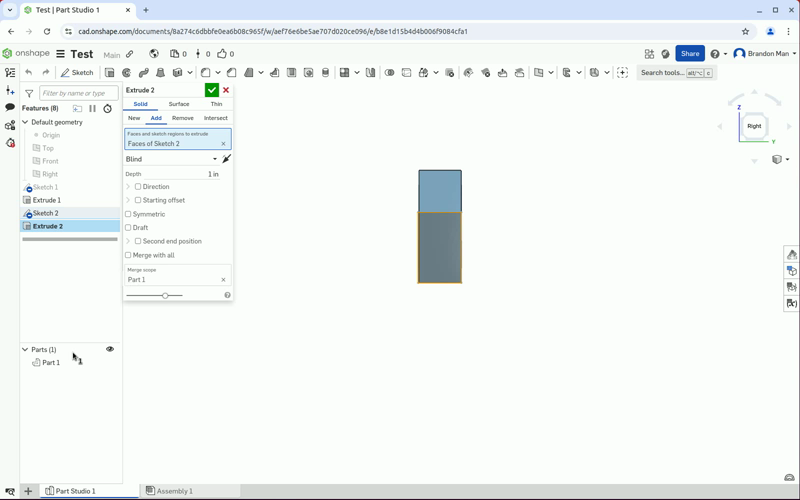
mouse_move(143, 106)
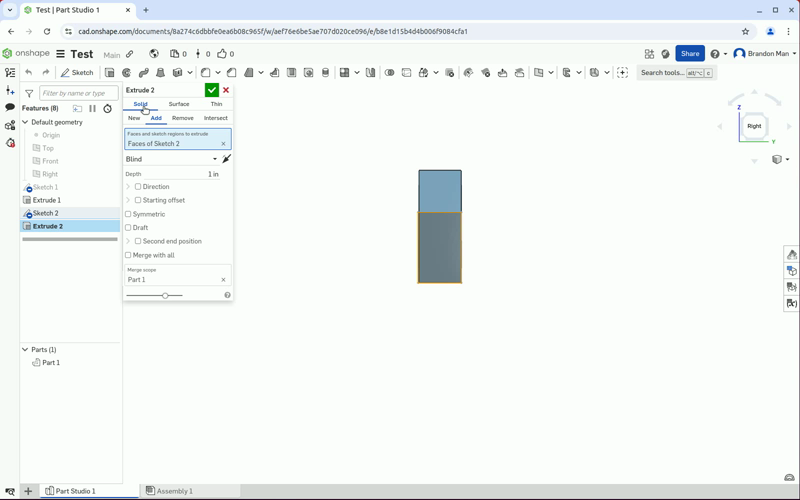
click(143, 106)
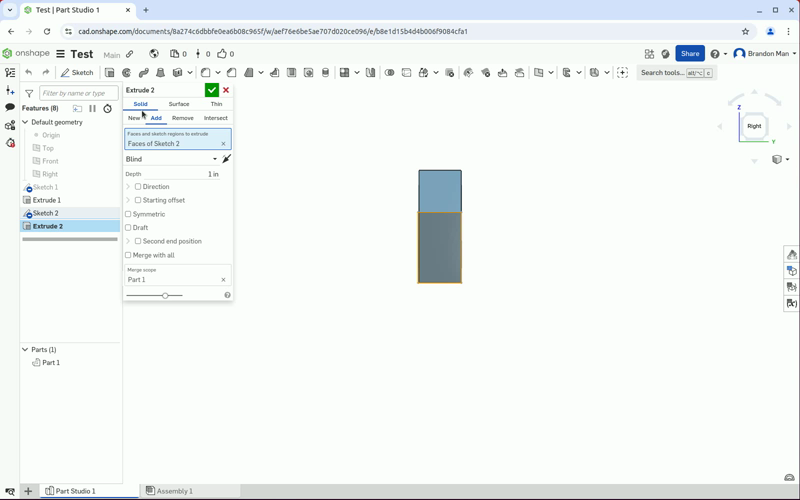
mouse_move(137, 120)
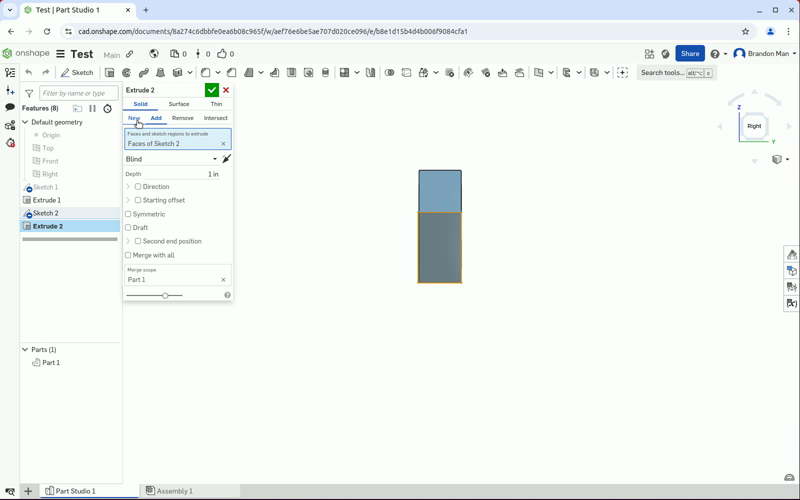
click(137, 120)
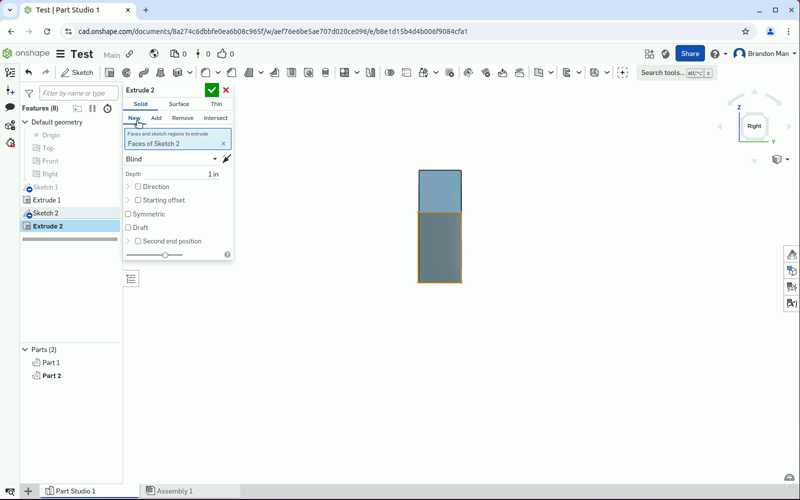
key(tab, 4)
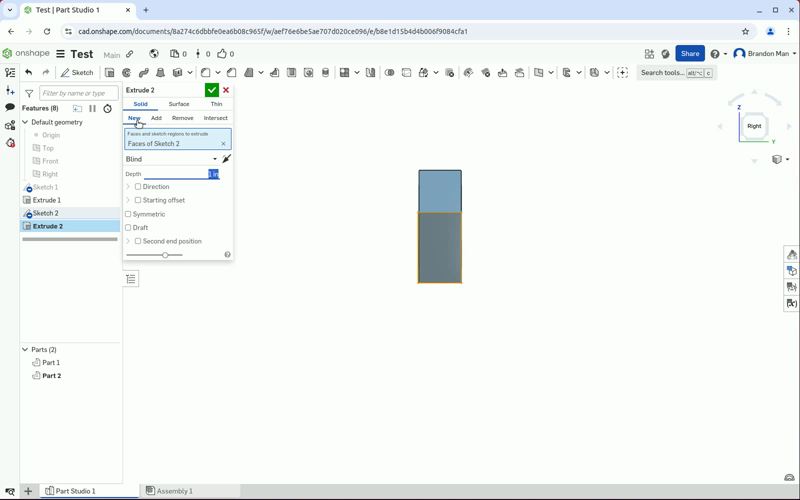
text(5.777)
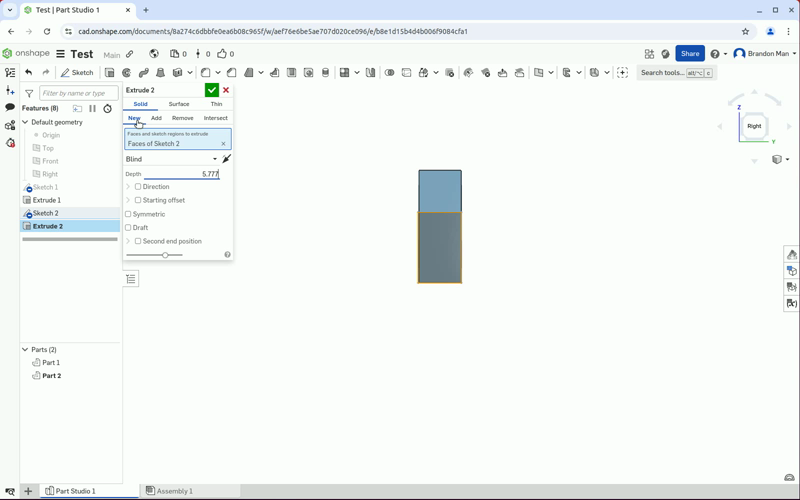
key(enter)
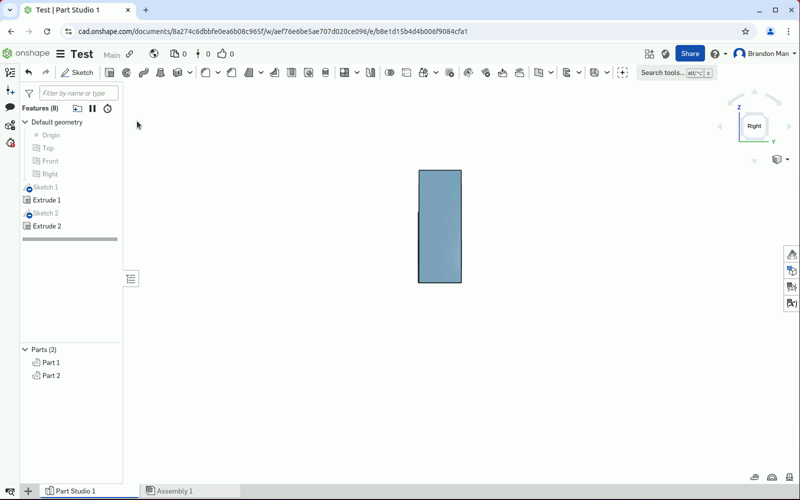
key(shift+h)
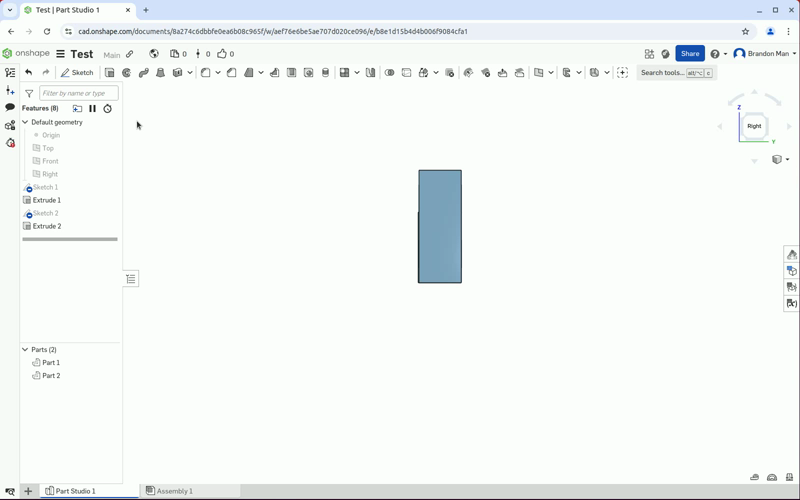
key(shift+h)
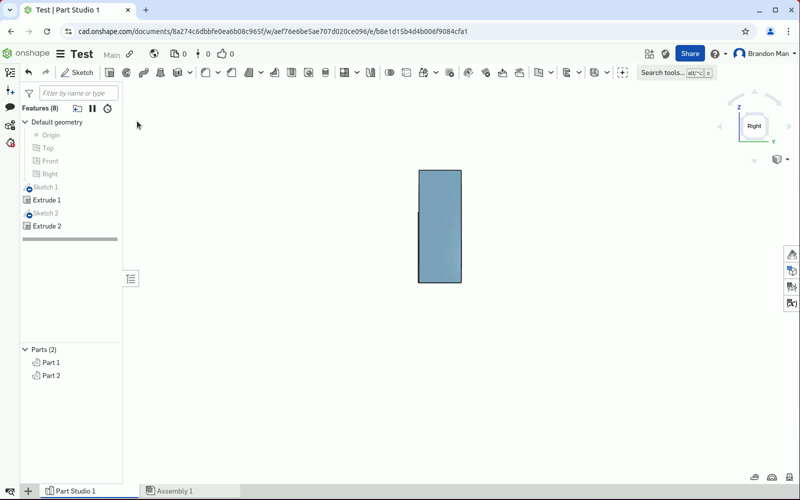
mouse_move(73, 189)
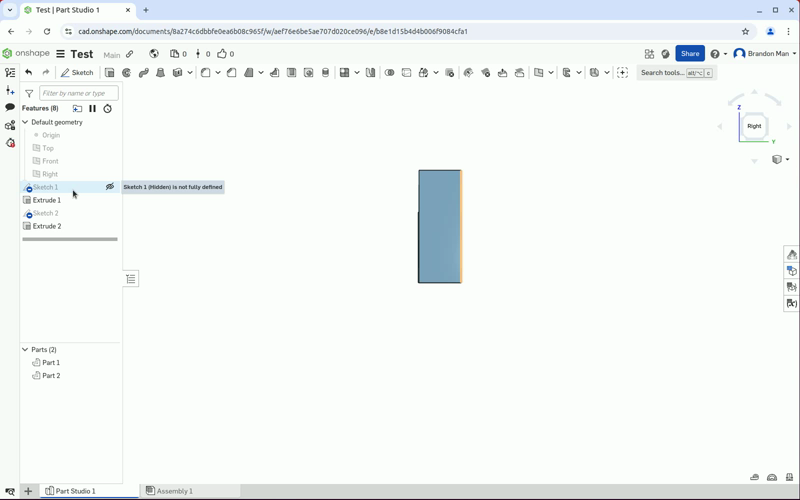
click(73, 189)
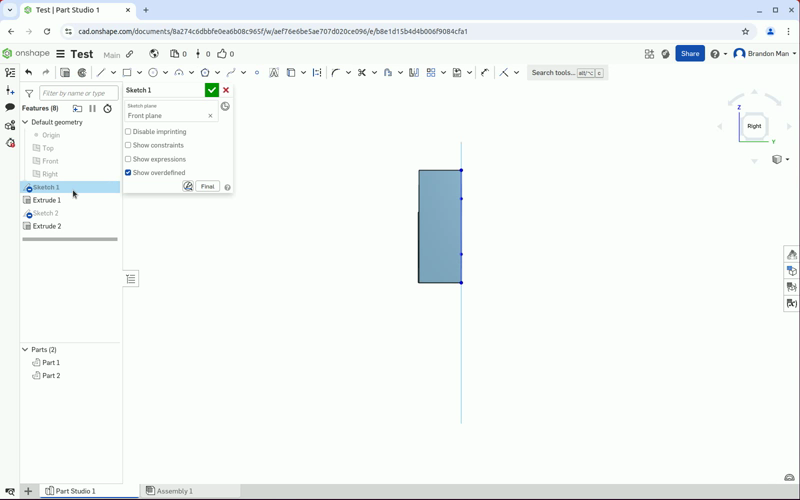
mouse_move(229, 92)
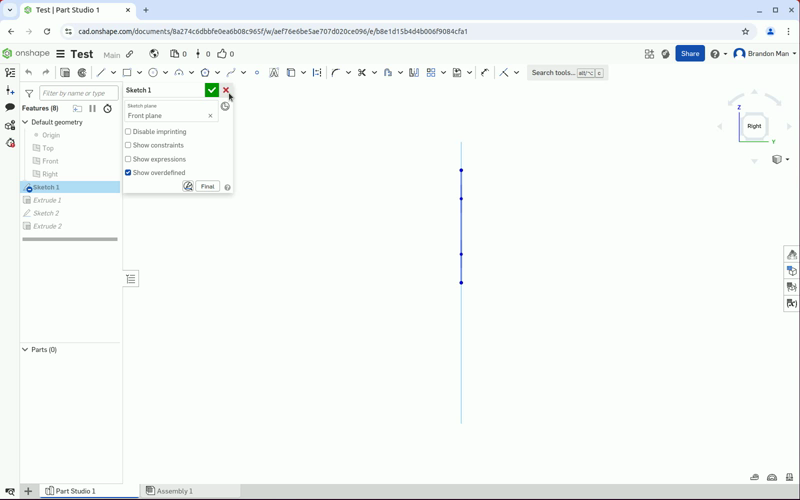
click(229, 92)
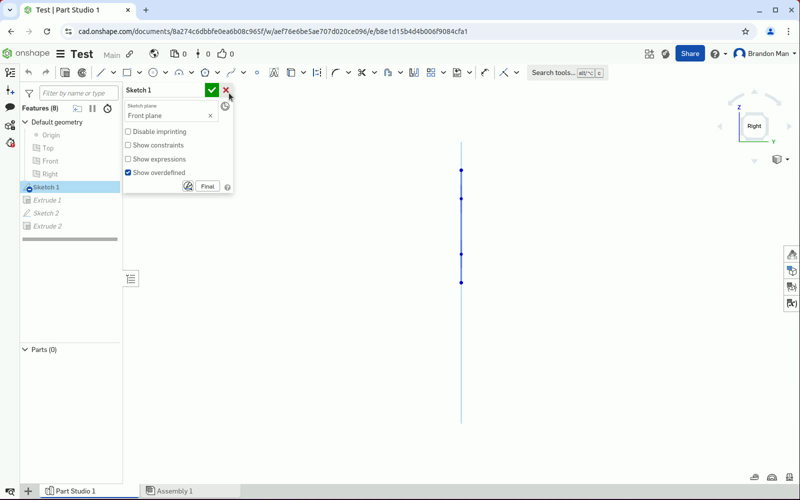
key(shift+s)
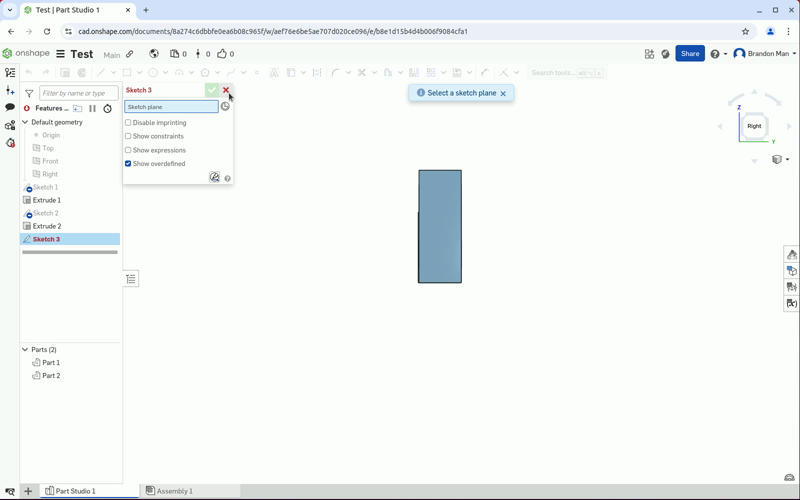
mouse_move(73, 176)
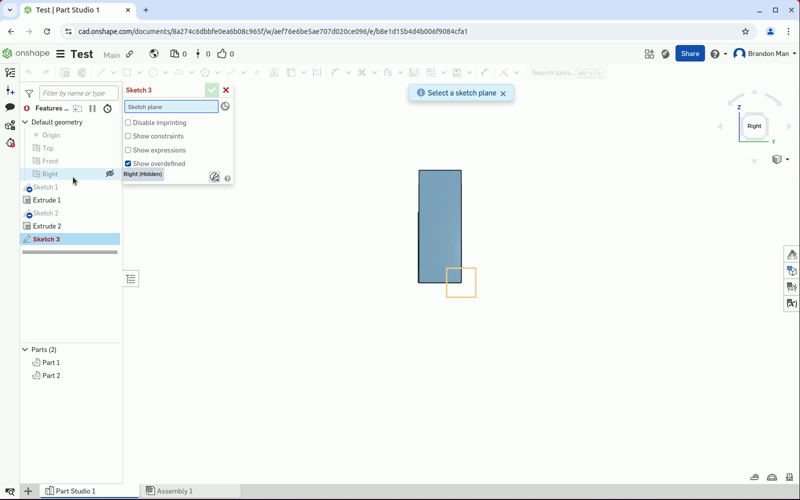
click(73, 176)
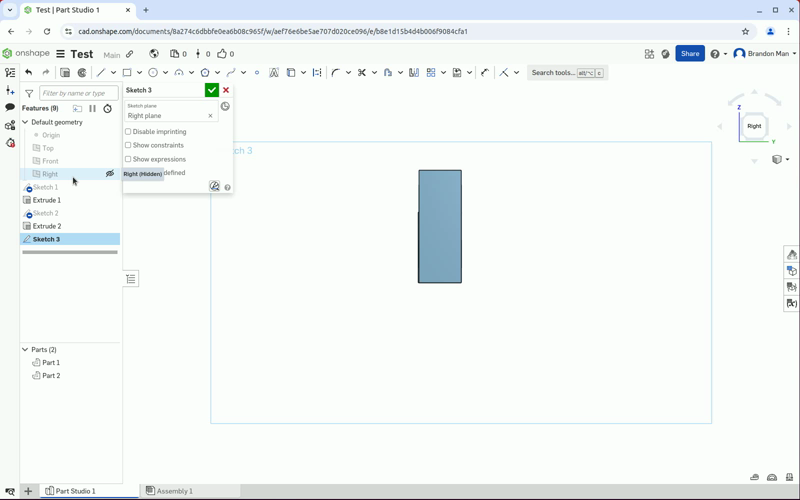
mouse_move(73, 352)
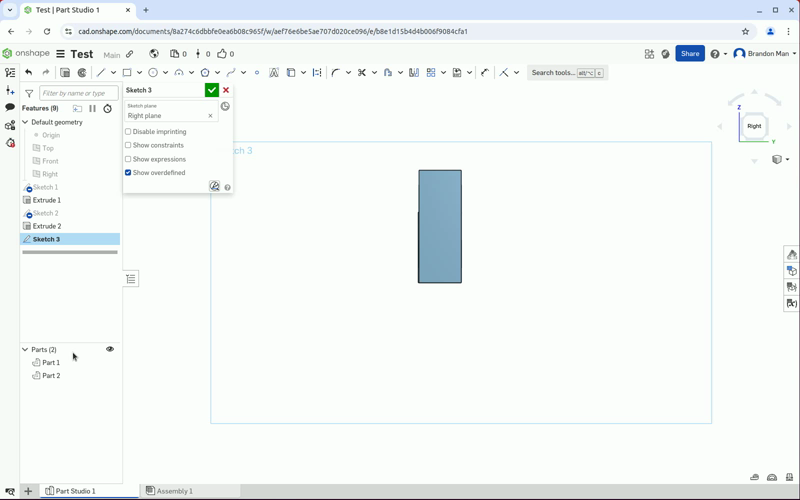
key(y)
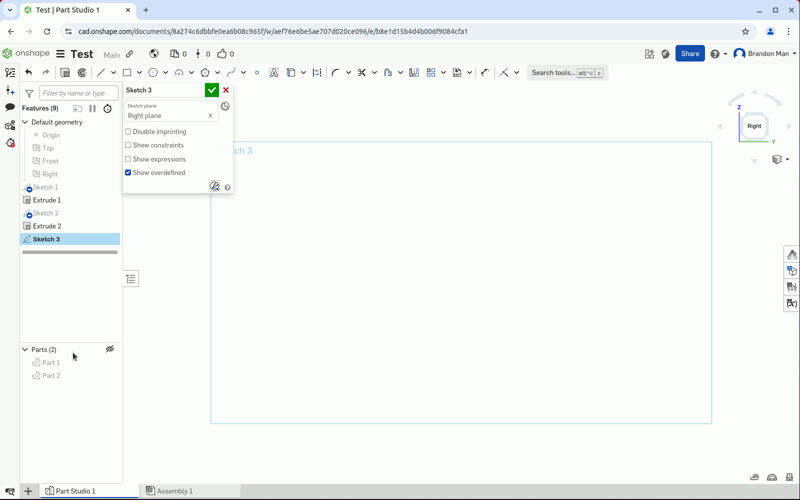
key(l)
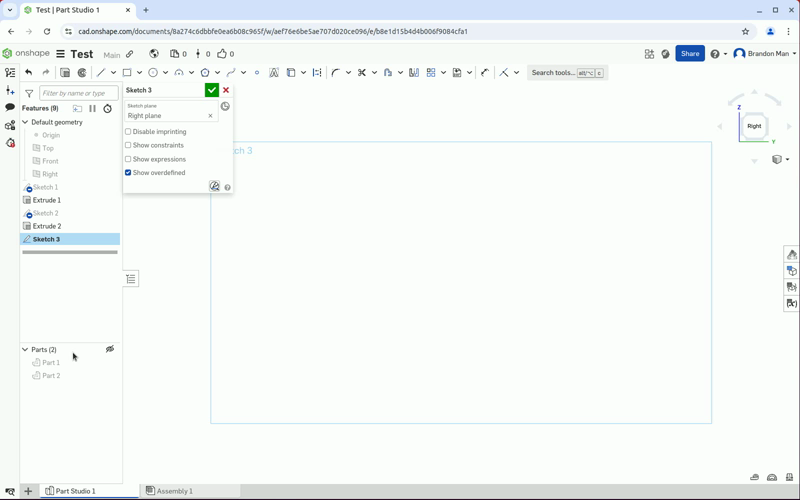
key_down(shift)
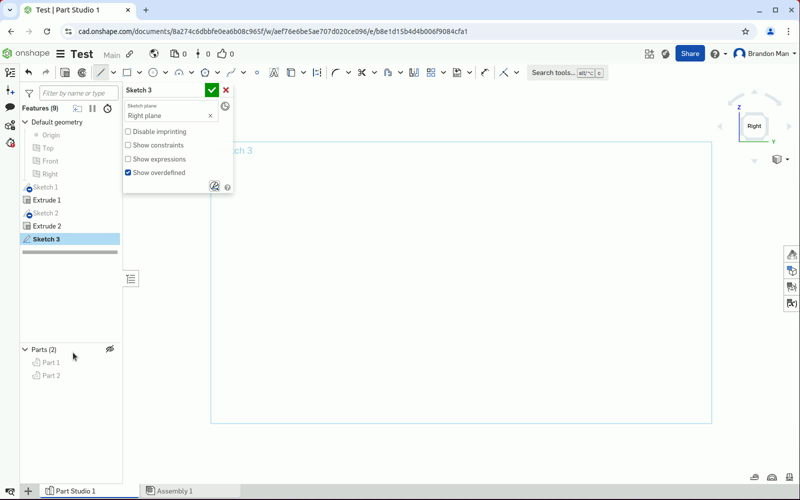
mouse_move(460, 282)
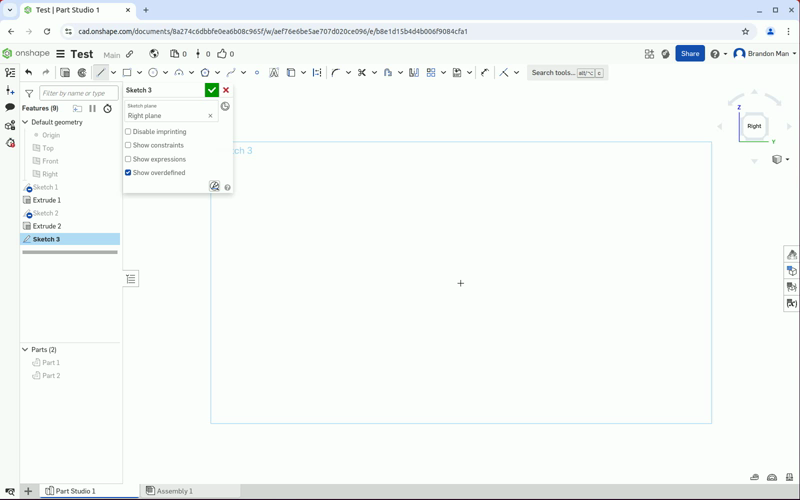
click(460, 282)
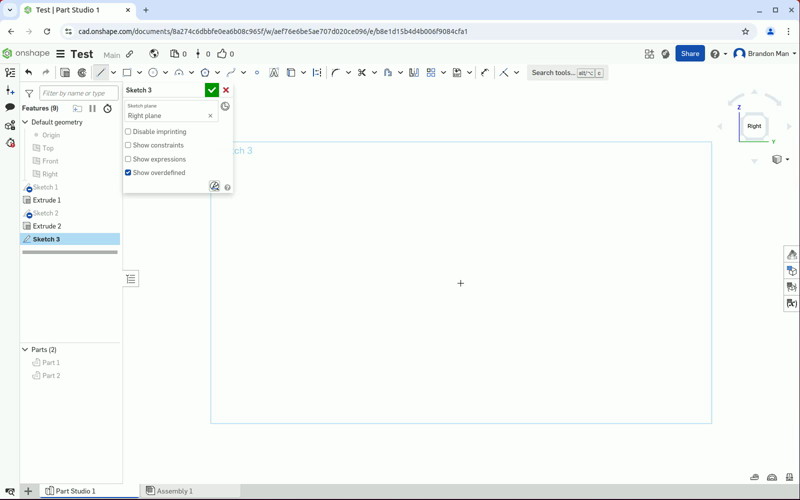
key_up(shift)
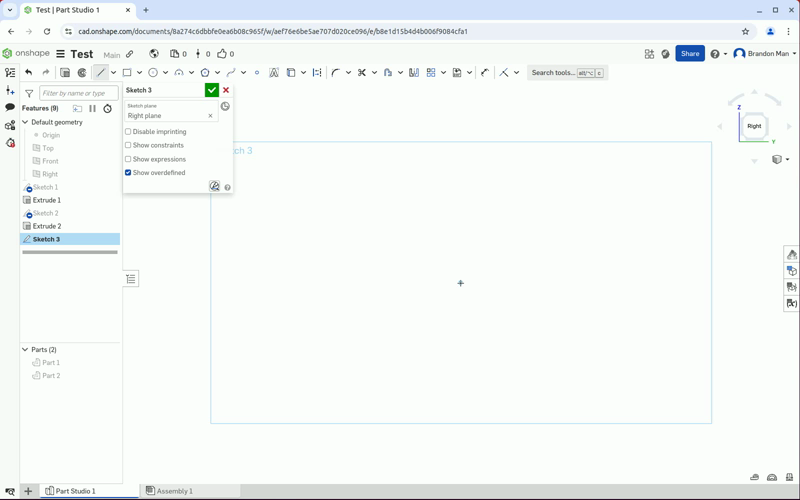
key_down(shift)
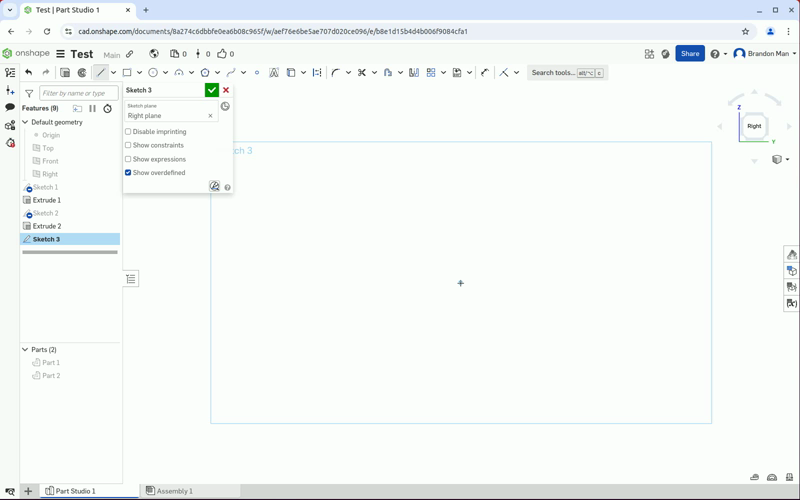
mouse_move(490, 282)
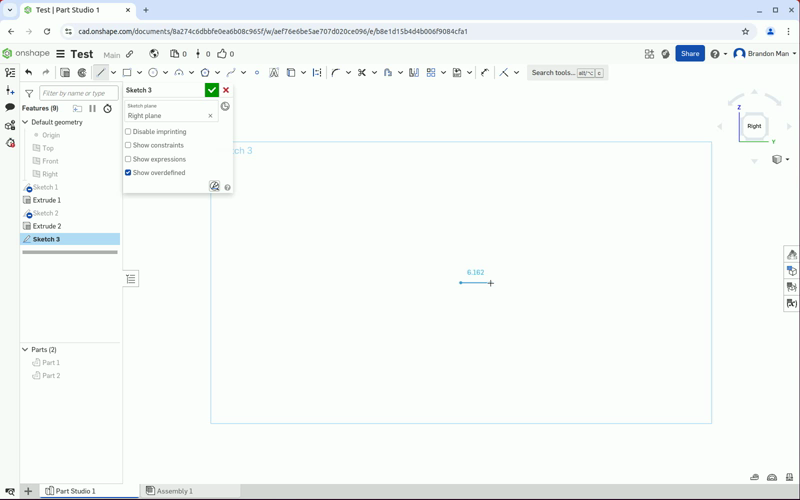
mouse_move(474, 282)
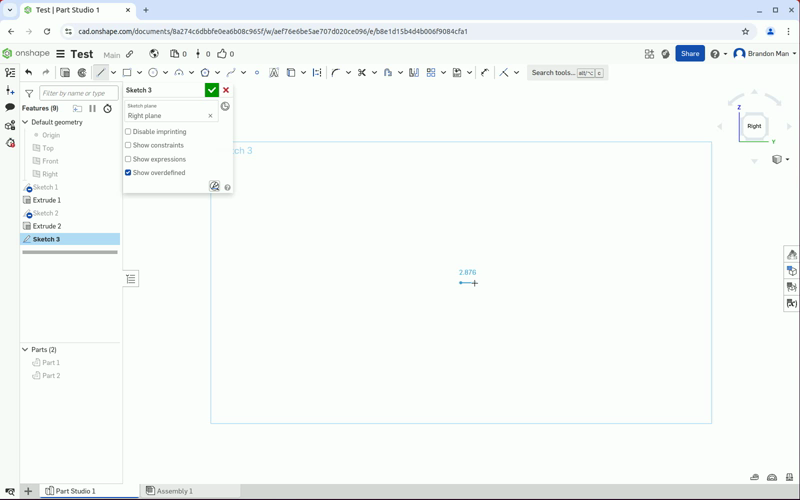
click(474, 282)
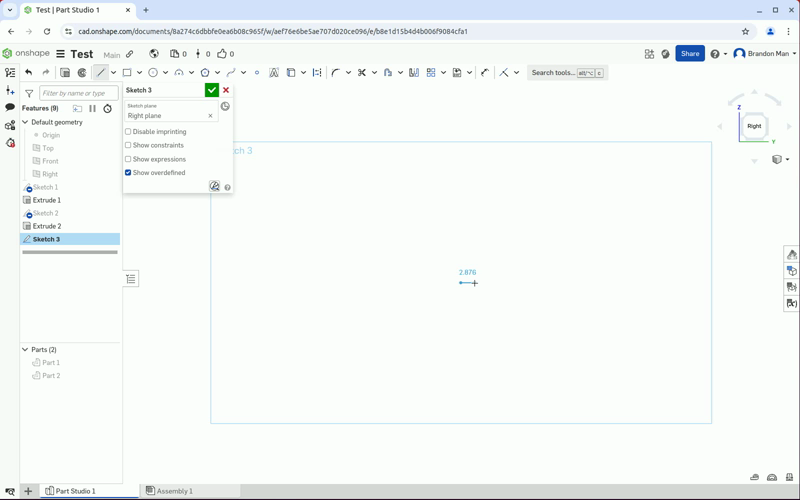
key_up(shift)
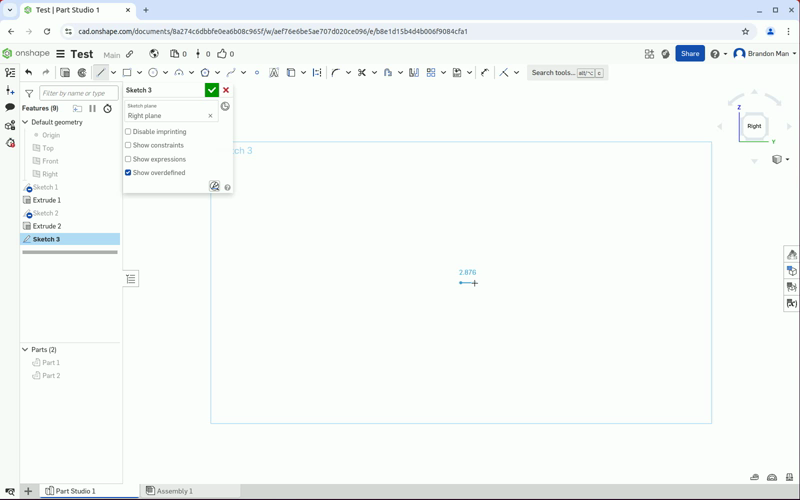
key_down(shift)
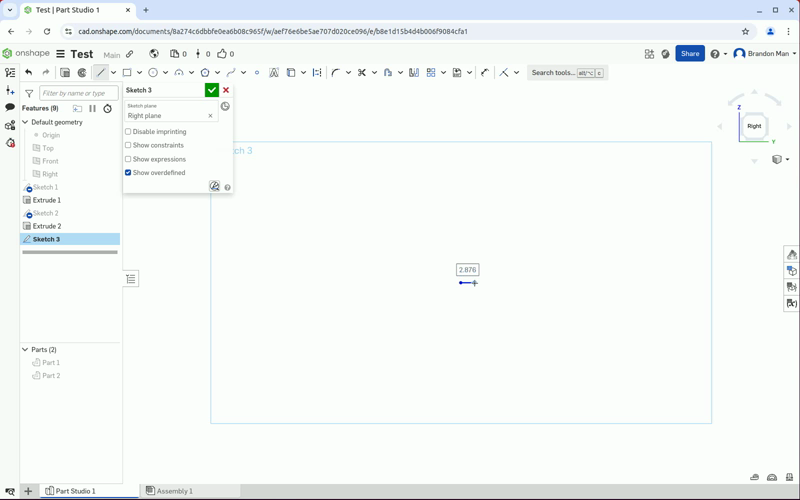
mouse_move(474, 212)
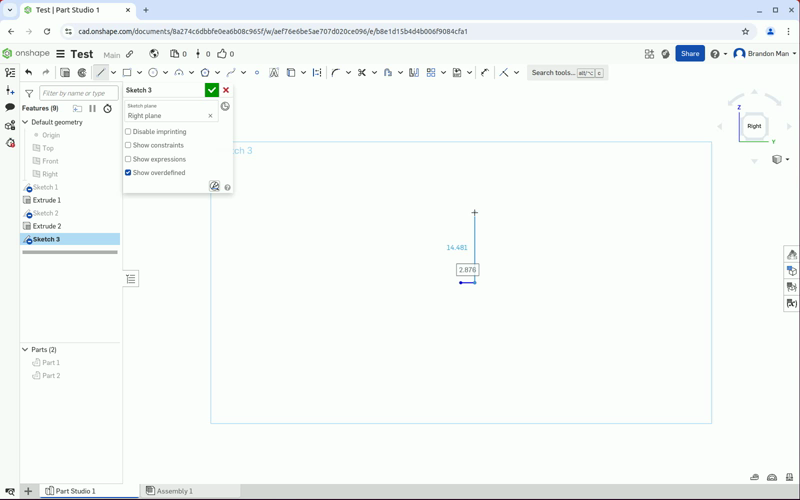
click(474, 212)
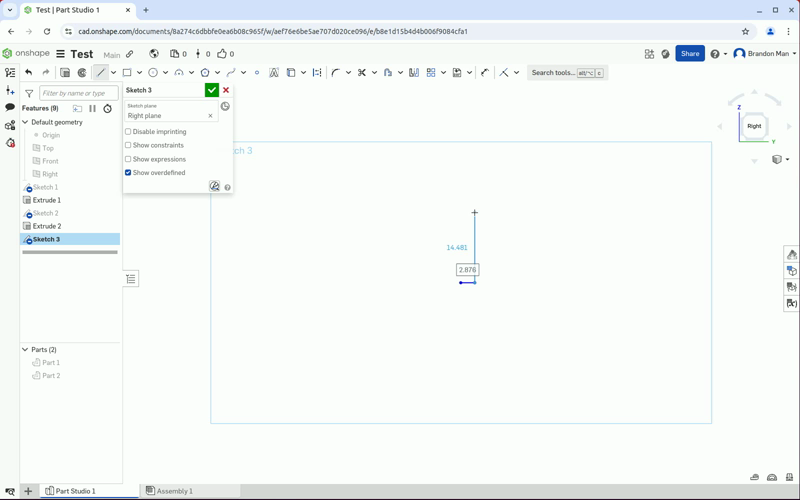
key_up(shift)
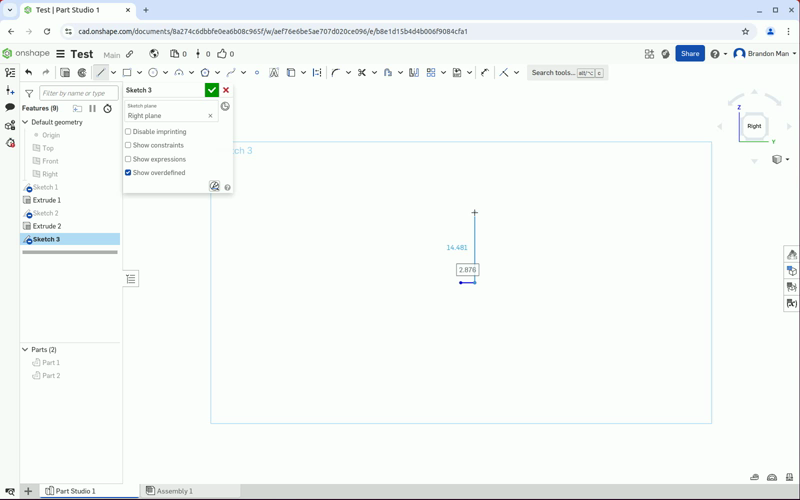
key_down(shift)
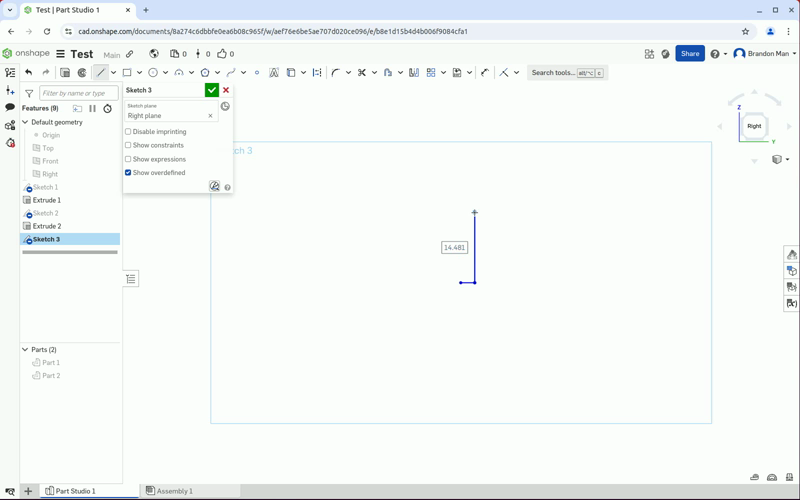
mouse_move(504, 212)
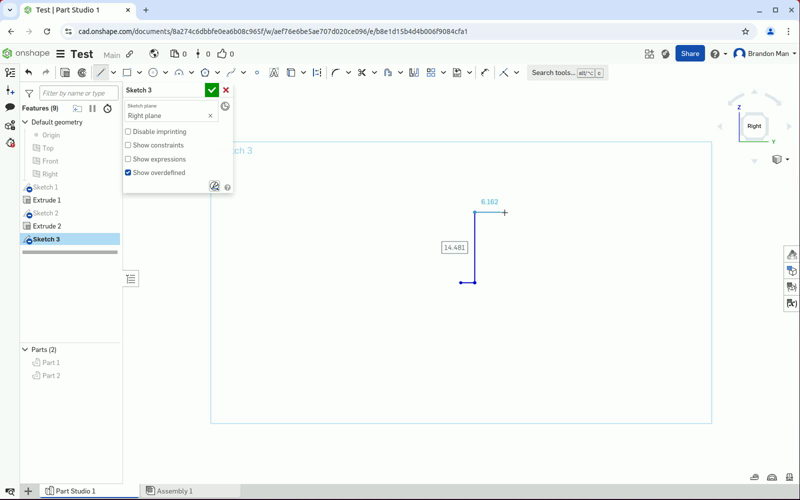
mouse_move(460, 212)
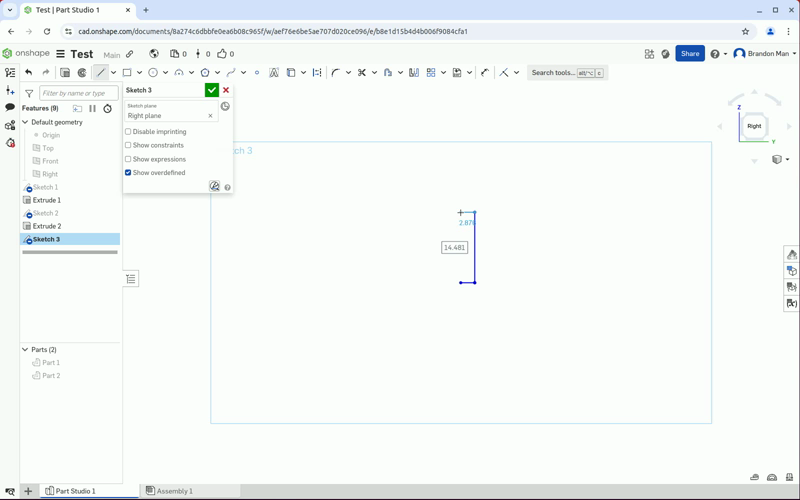
click(460, 212)
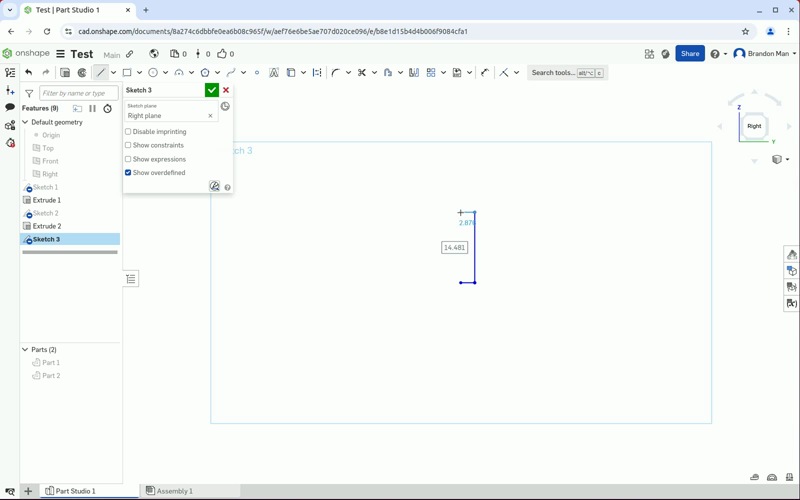
key_up(shift)
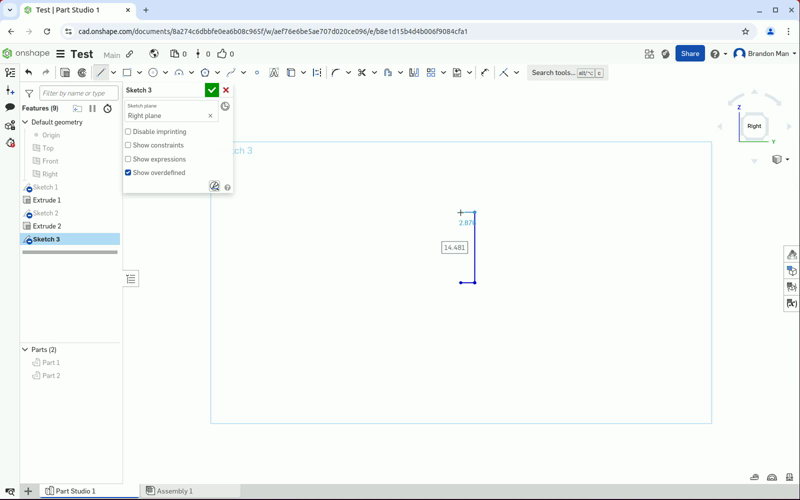
key_down(shift)
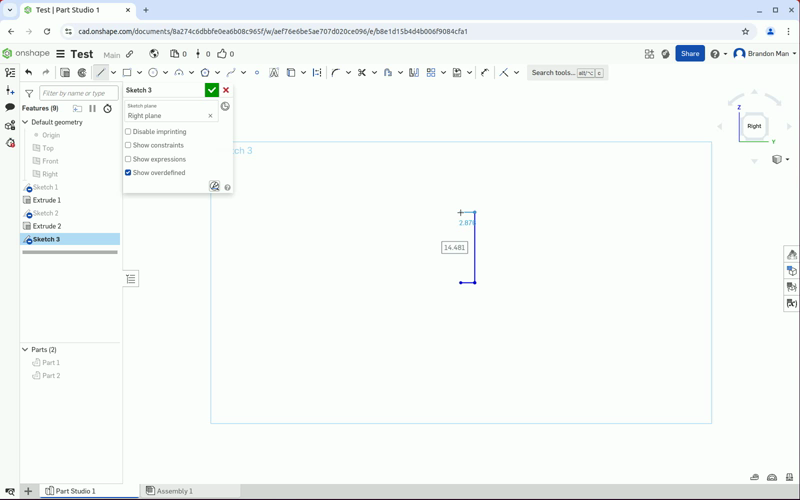
mouse_move(460, 282)
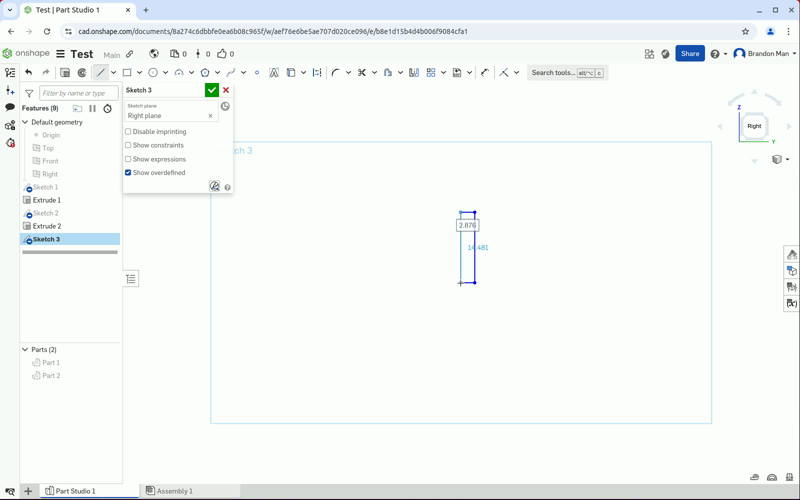
key_up(shift)
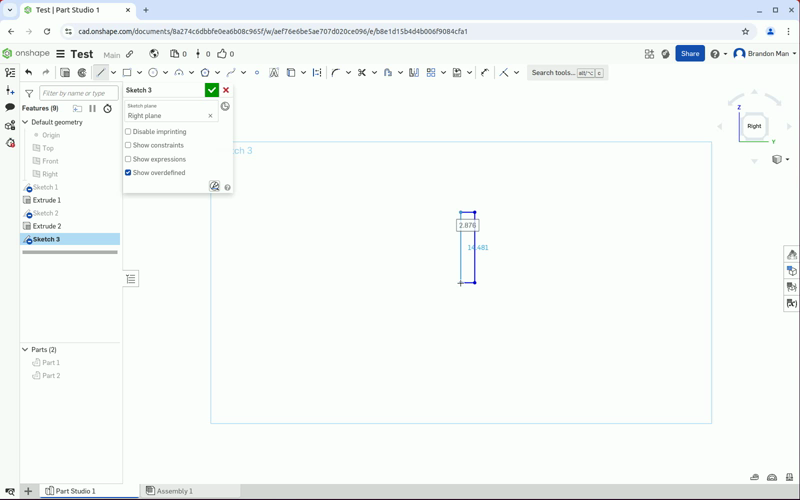
click(460, 282)
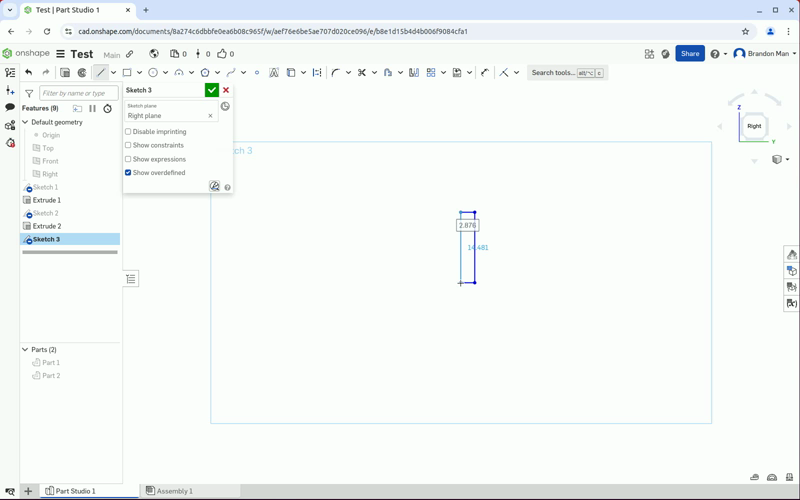
key(esc)
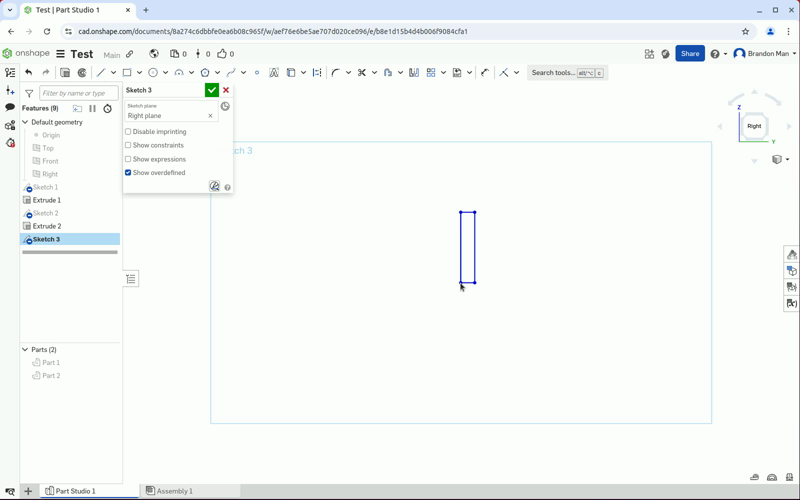
mouse_move(471, 255)
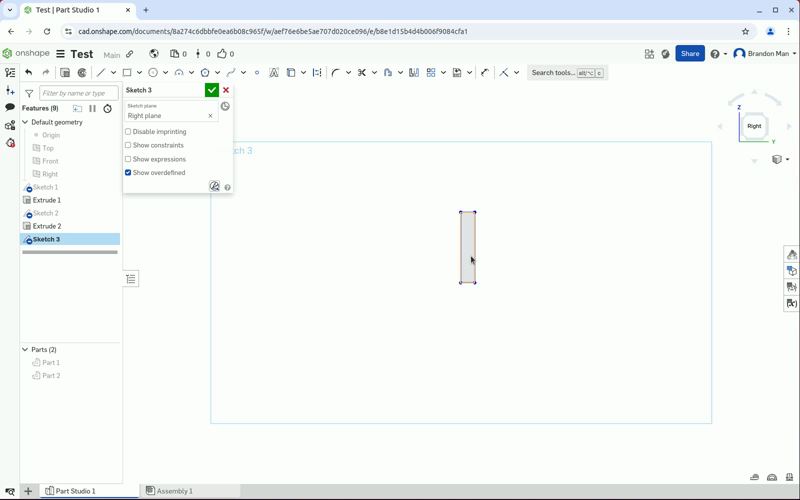
scroll(6)
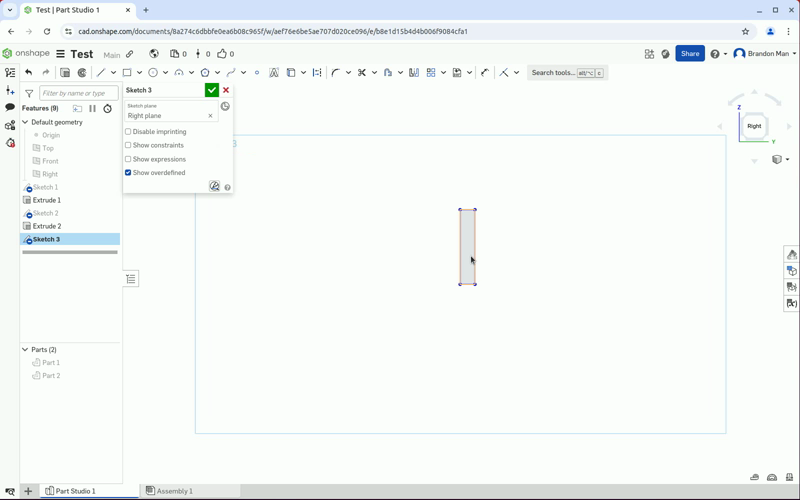
scroll(6)
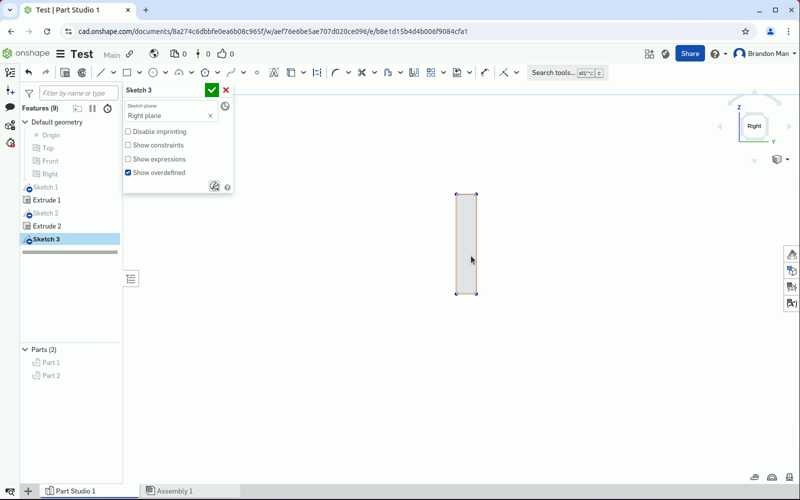
scroll(6)
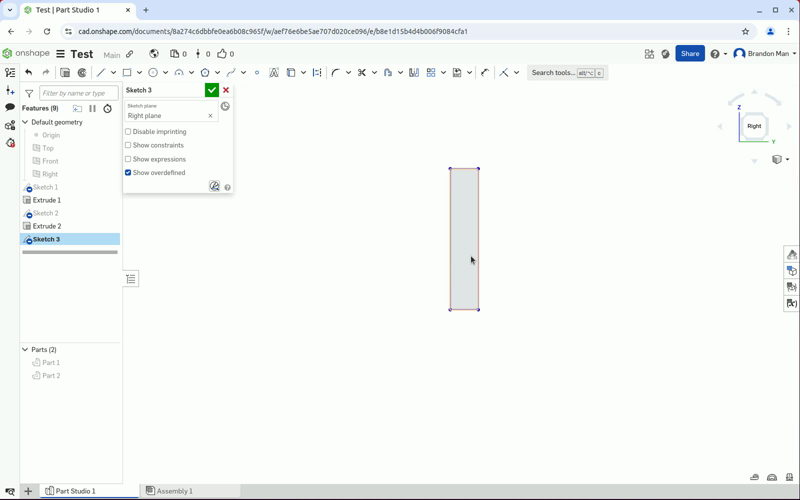
scroll(6)
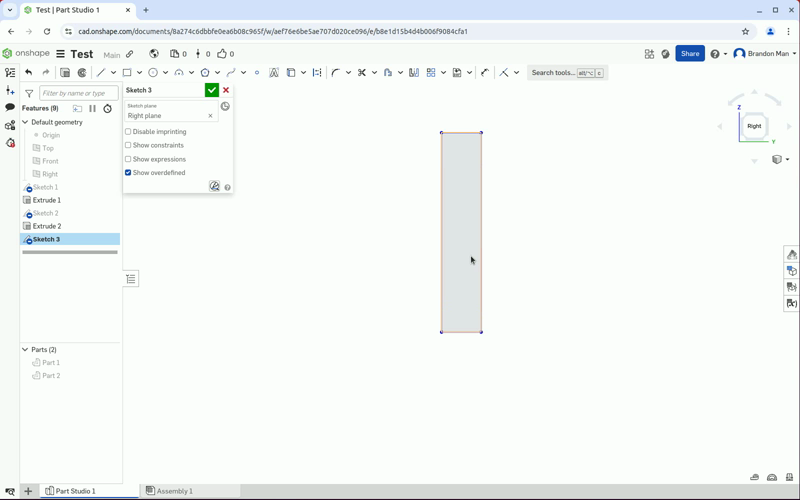
scroll(6)
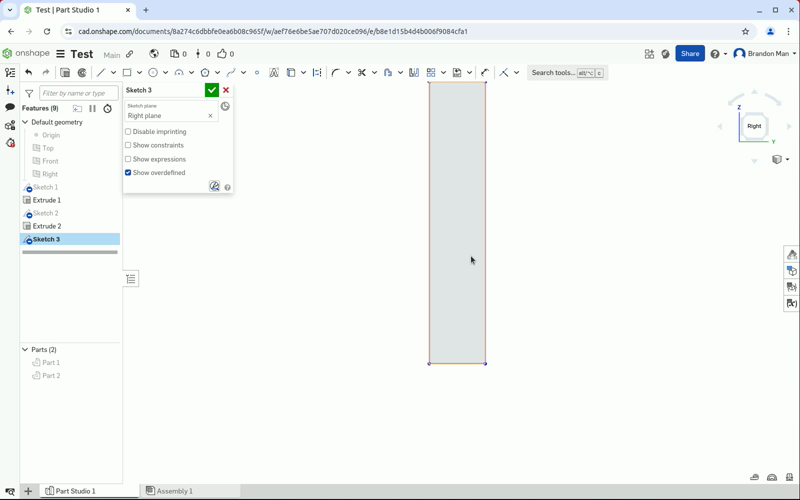
scroll(6)
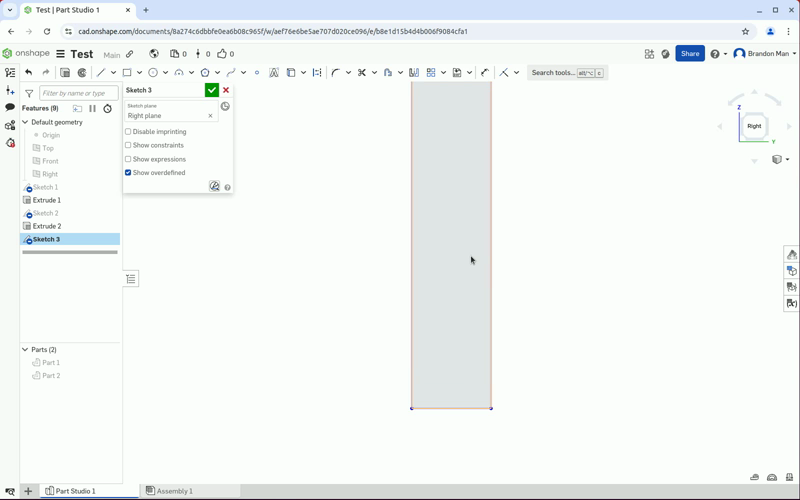
scroll(6)
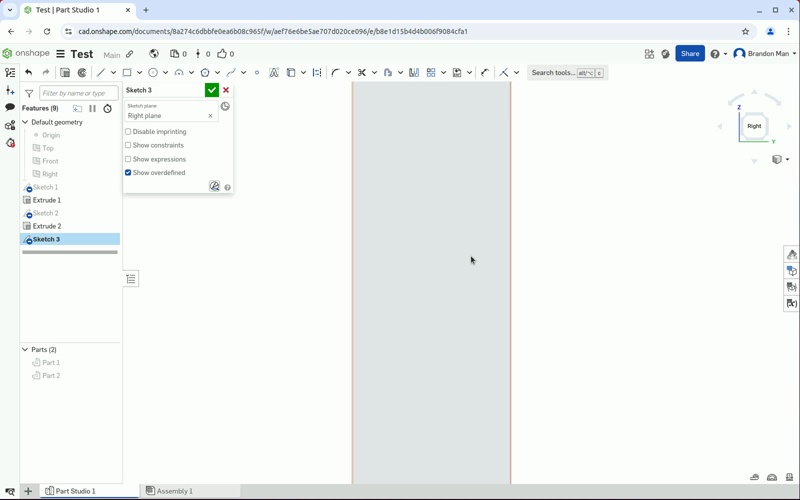
click(471, 255)
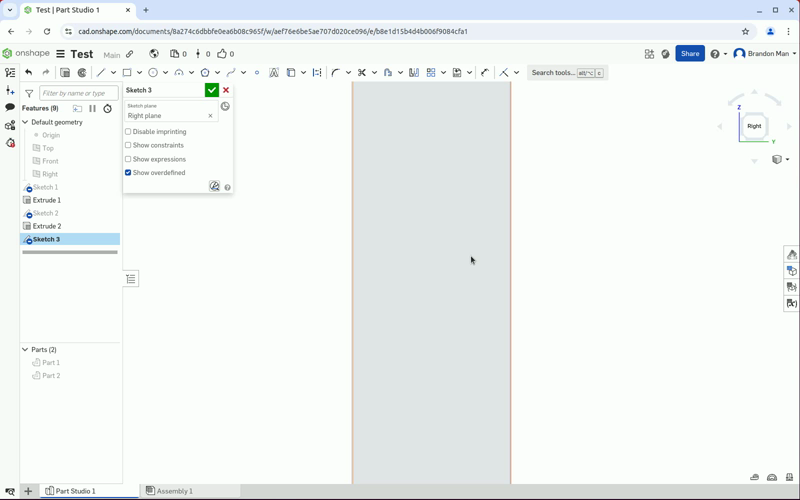
scroll(-6)
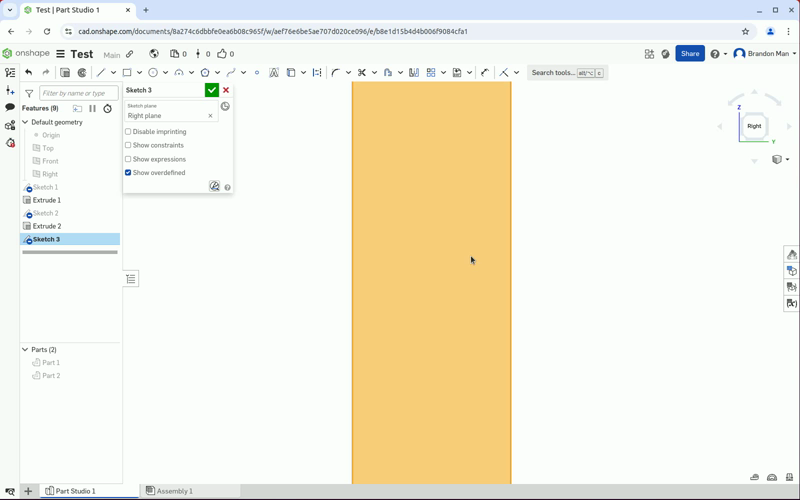
scroll(-6)
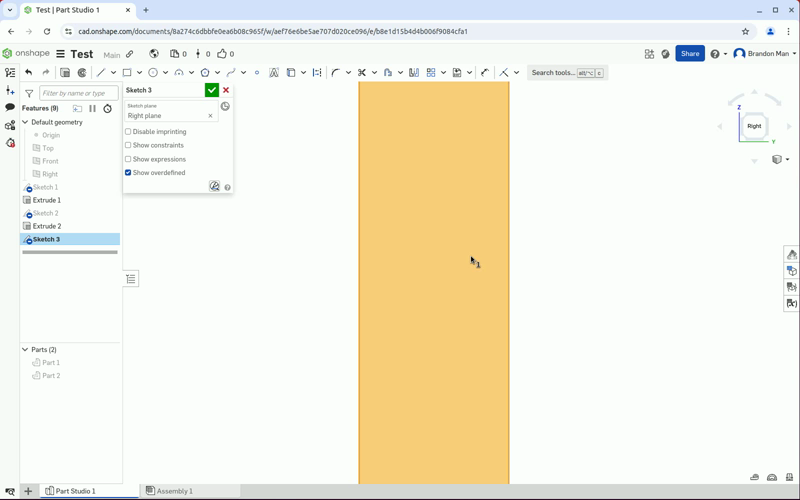
scroll(-6)
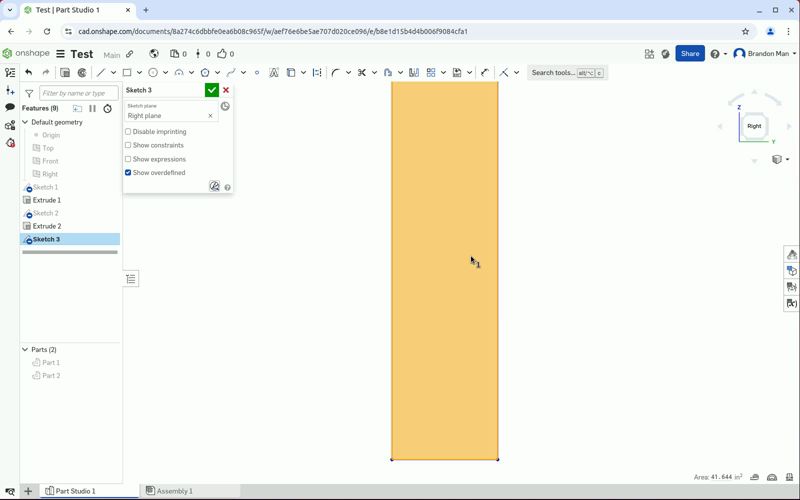
scroll(-6)
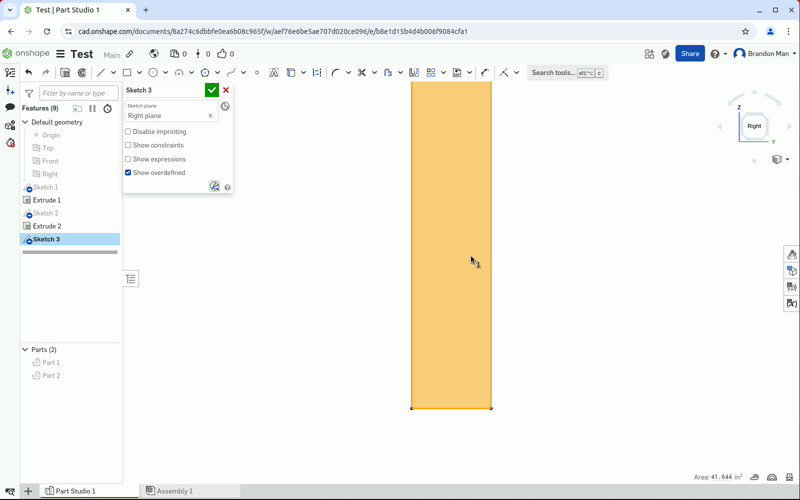
scroll(-6)
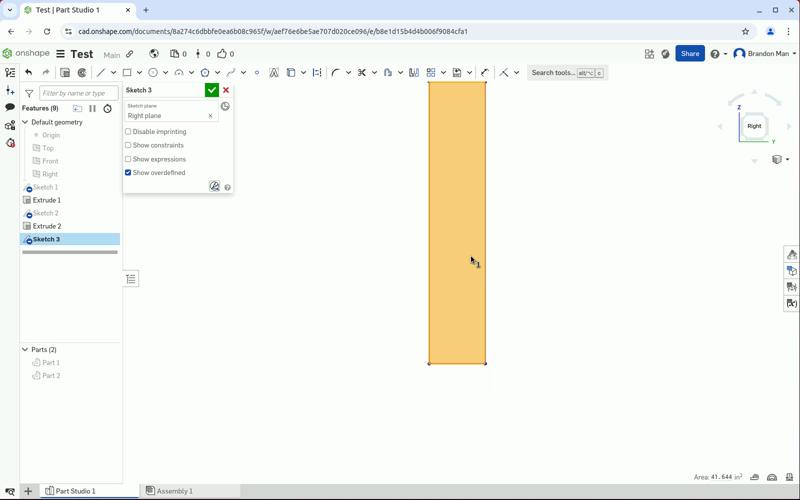
scroll(-6)
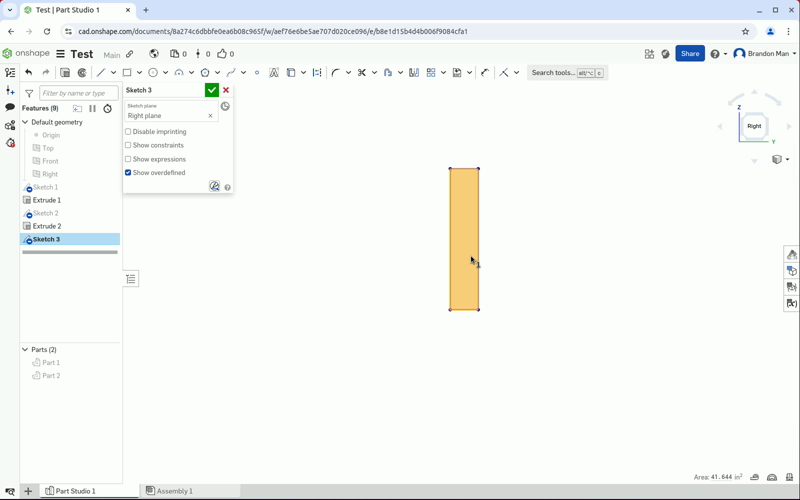
scroll(-6)
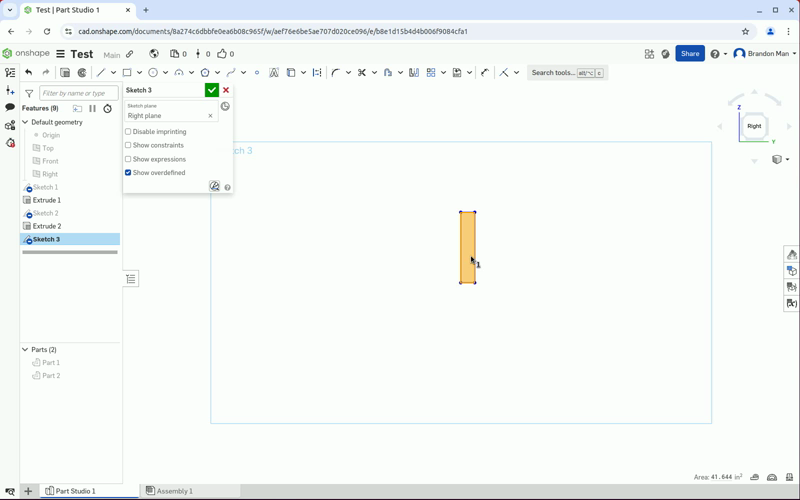
mouse_move(73, 352)
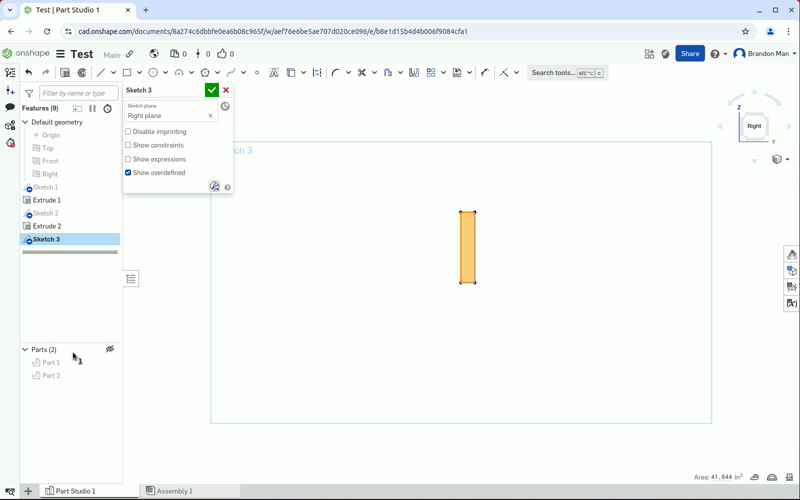
key(shift+y)
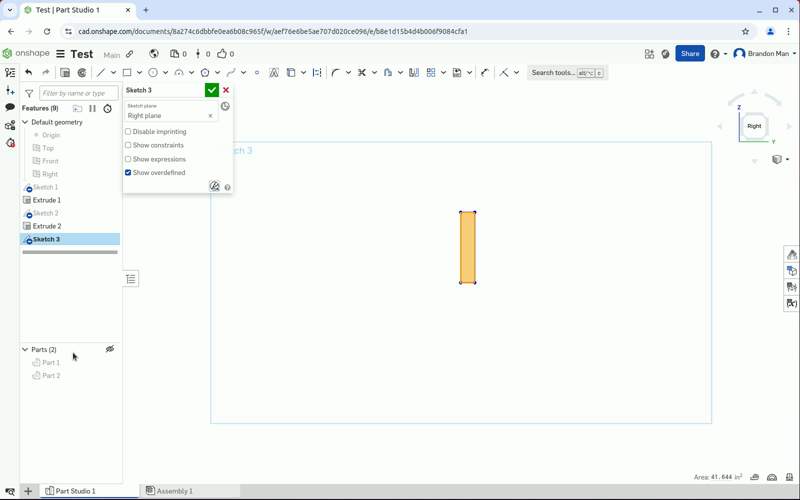
key(shift+e)
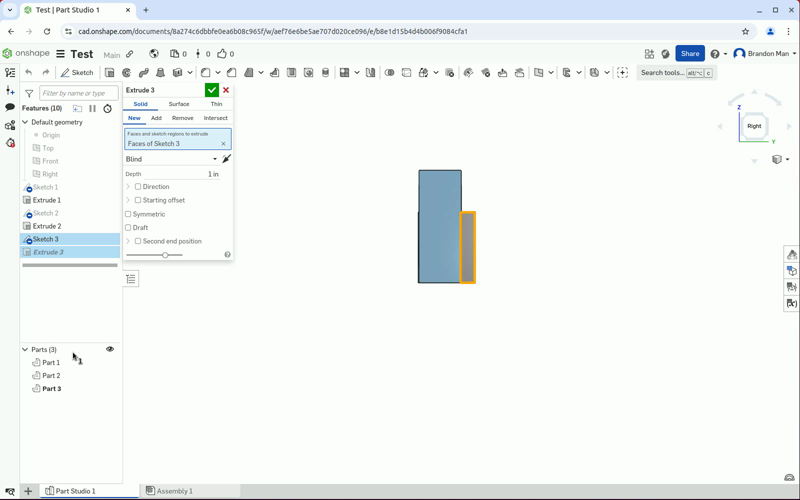
mouse_move(143, 106)
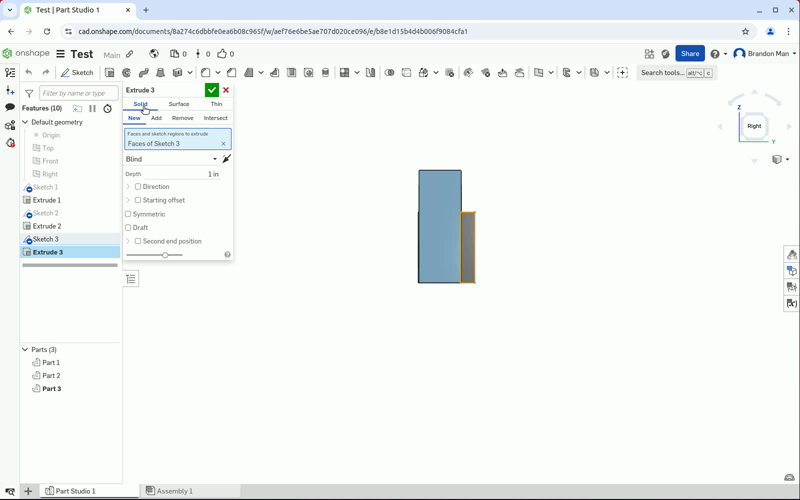
click(143, 106)
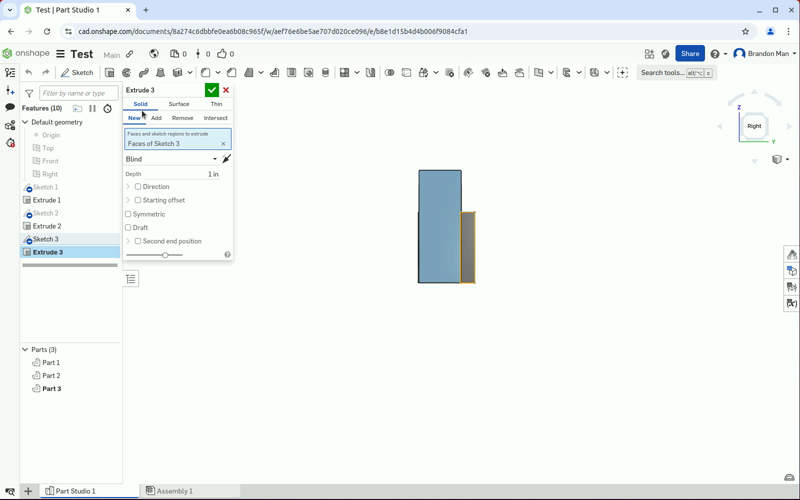
mouse_move(137, 120)
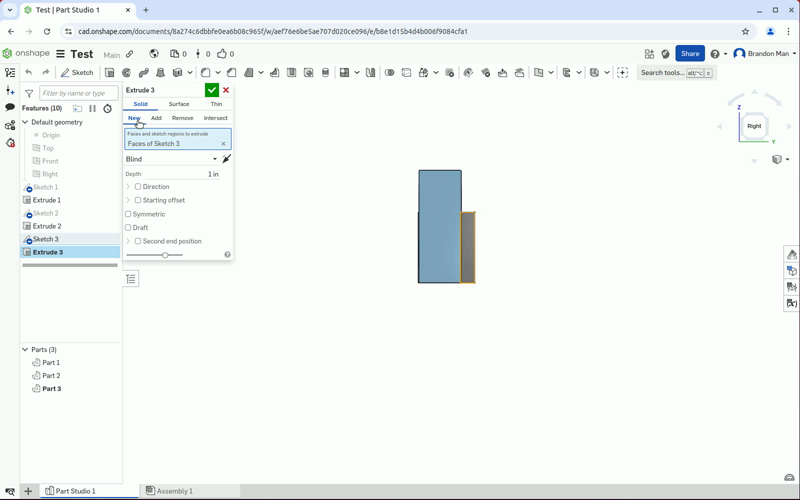
click(137, 120)
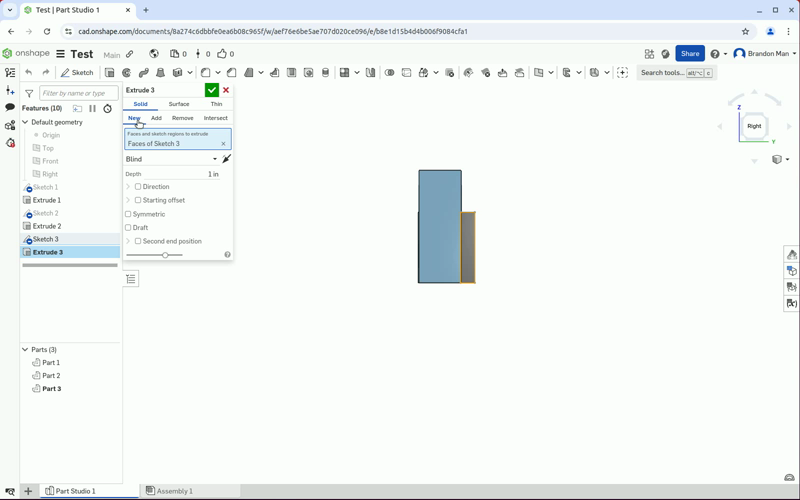
key(tab, 4)
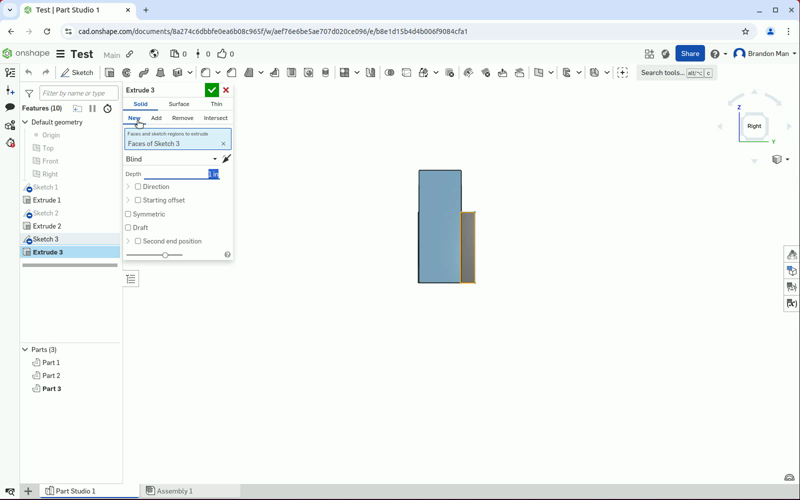
text(5.777)
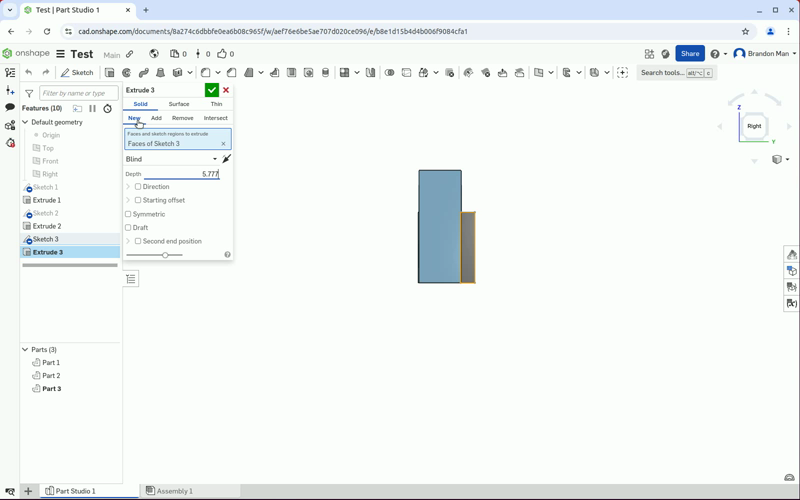
key(enter)
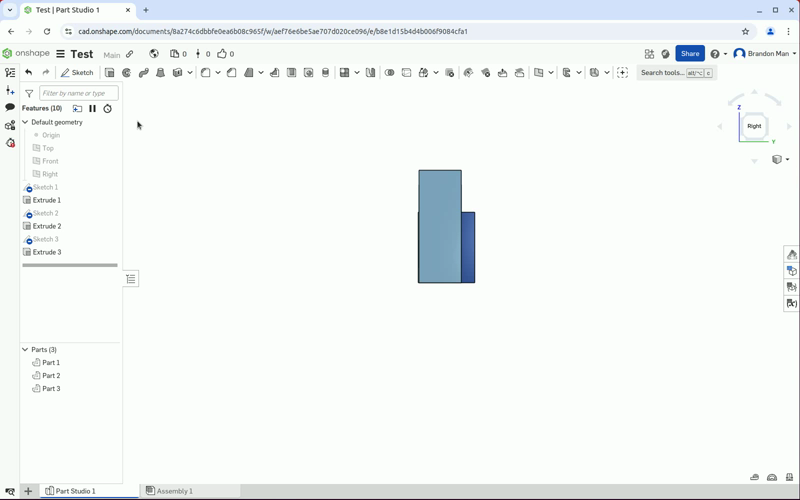
key(shift+h)
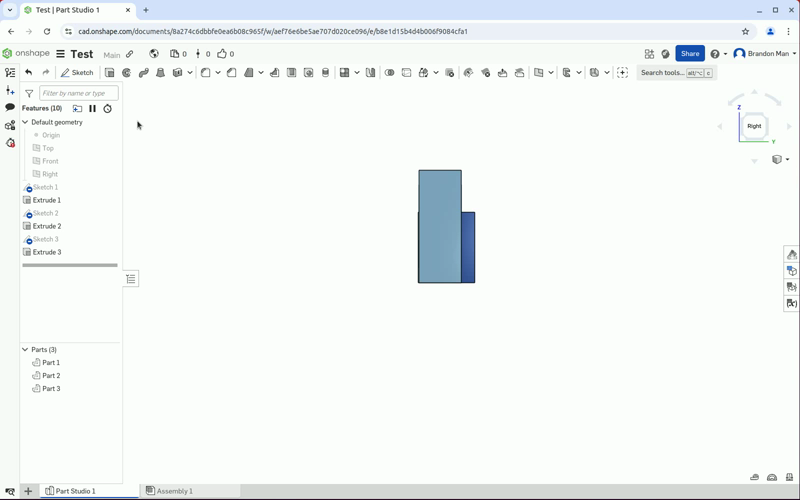
key(shift+h)
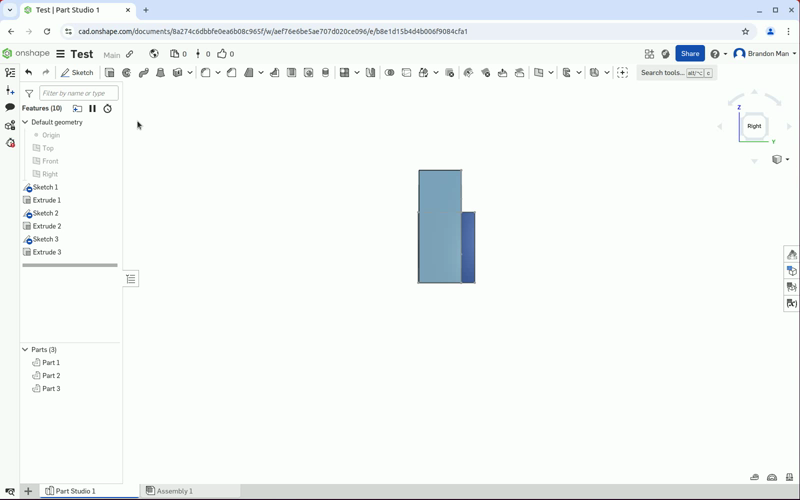
key(shift+7)
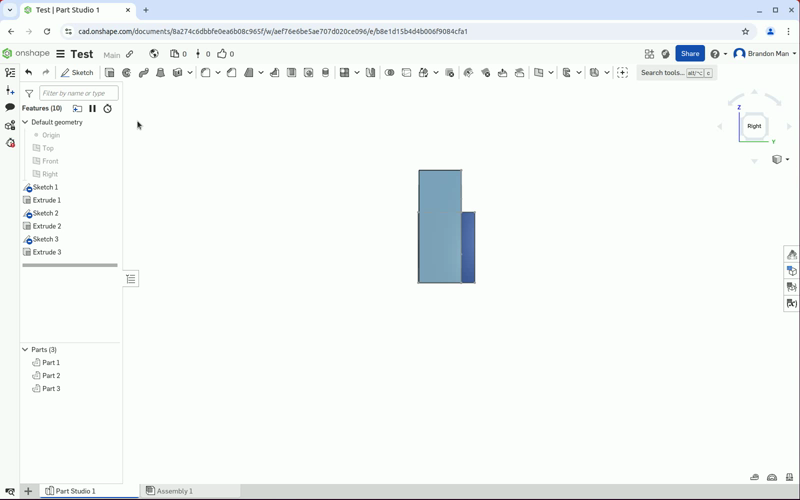
key(right, 2)
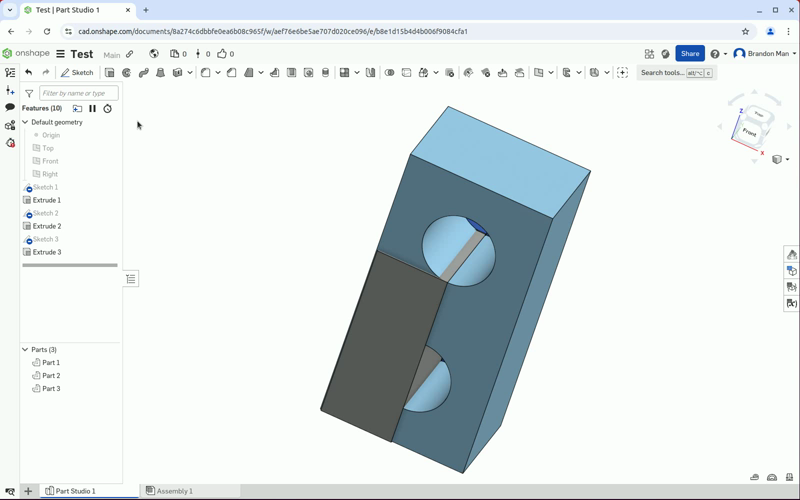
key(down, 2)
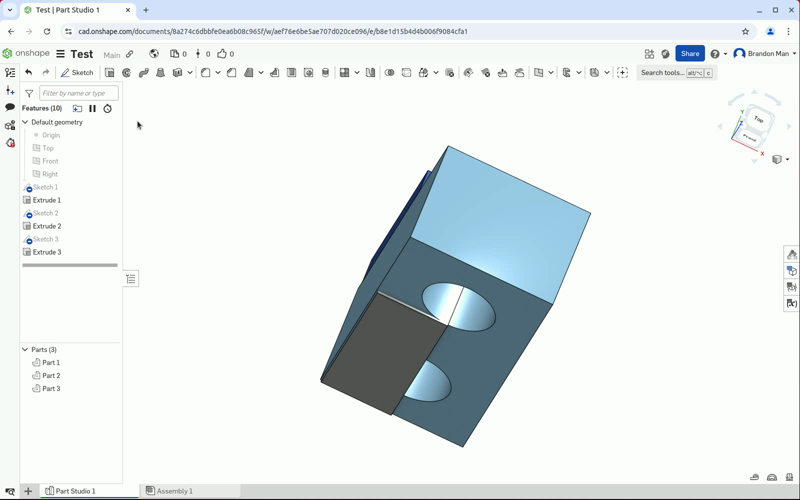
key(up, 2)
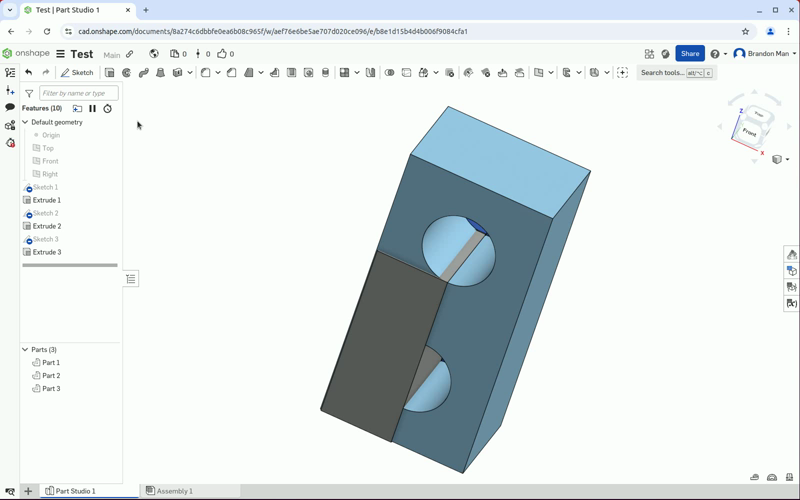
key(left, 2)
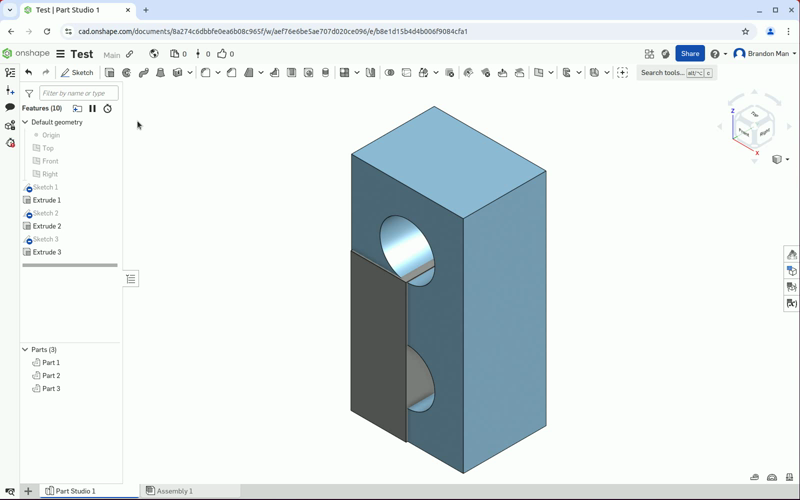
mouse_move(73, 189)
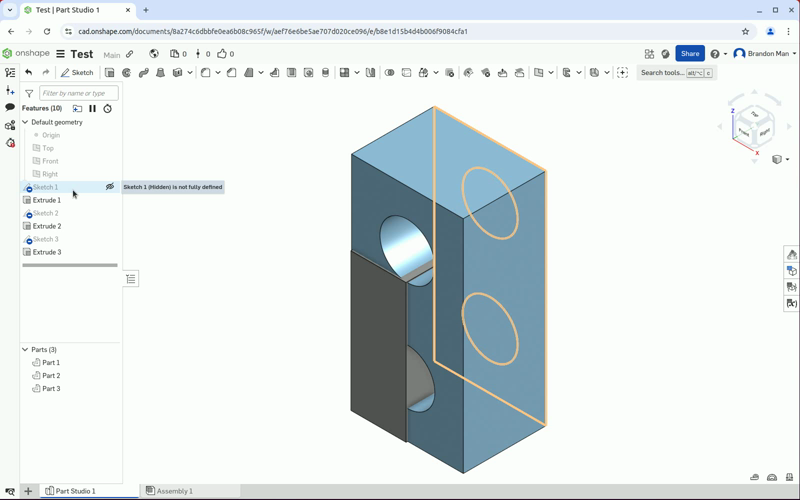
click(73, 189)